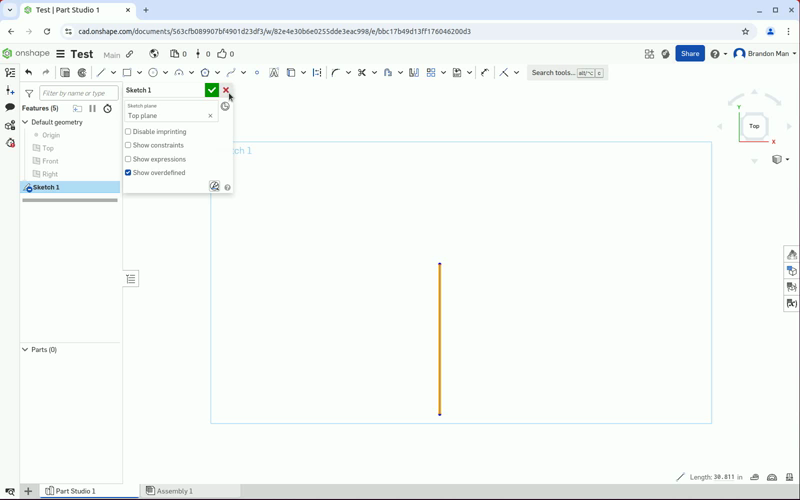
key(shift+h)
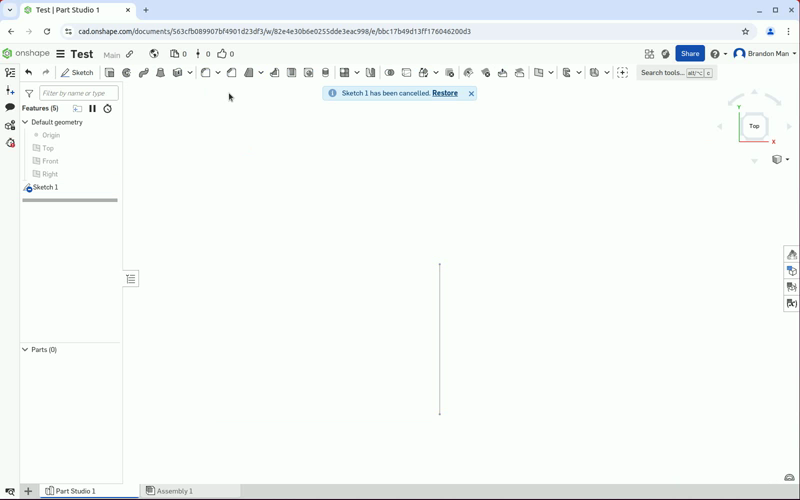
key(shift+s)
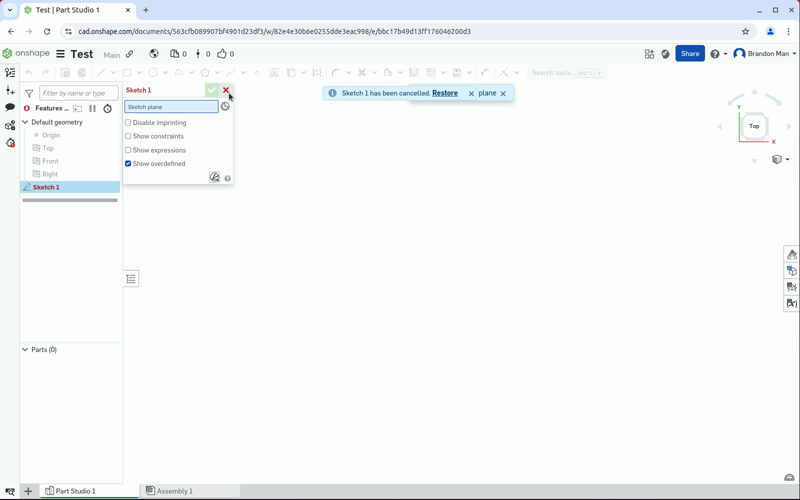
mouse_move(73, 150)
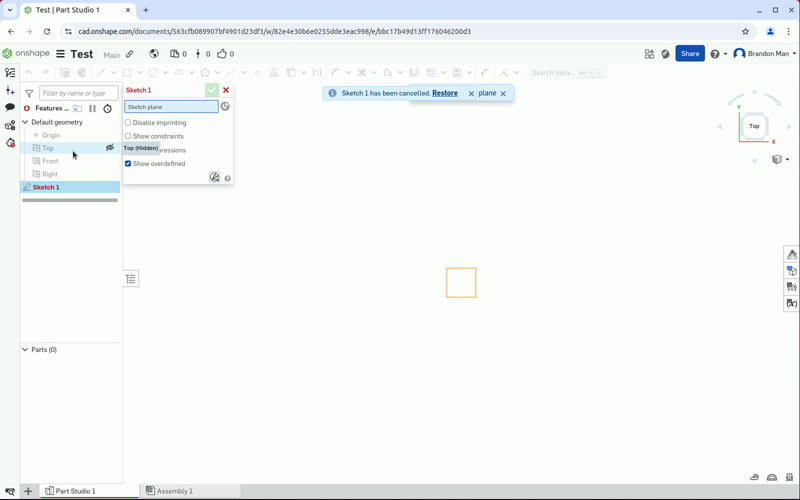
click(73, 150)
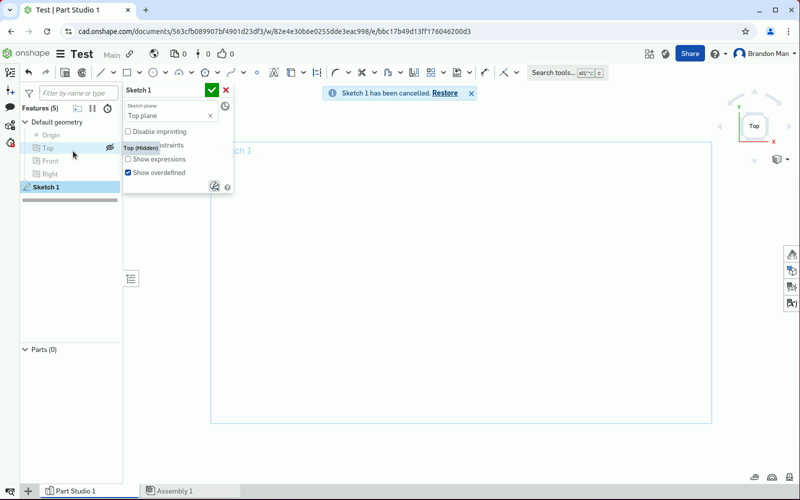
mouse_move(73, 352)
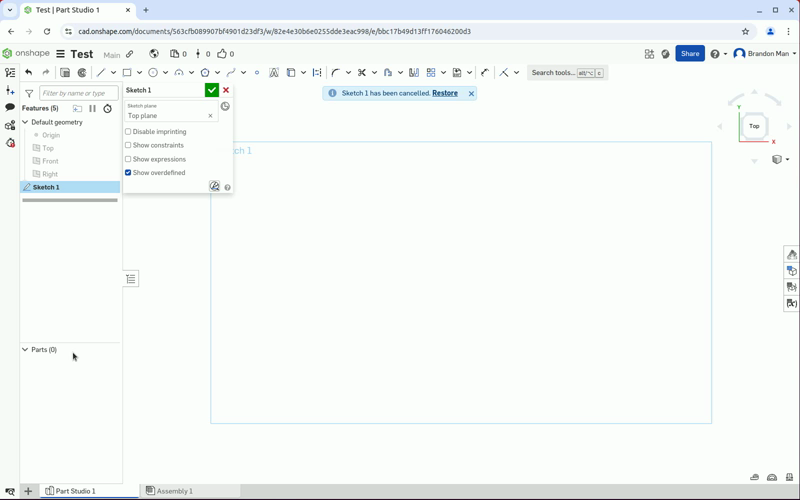
key(y)
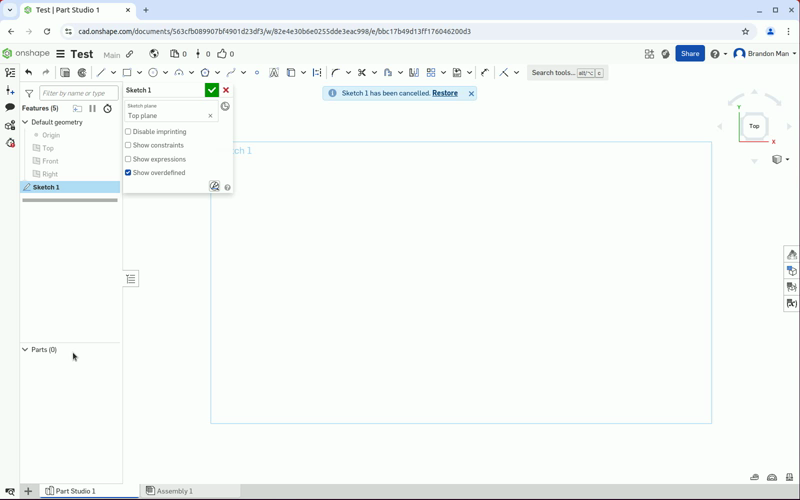
key(c)
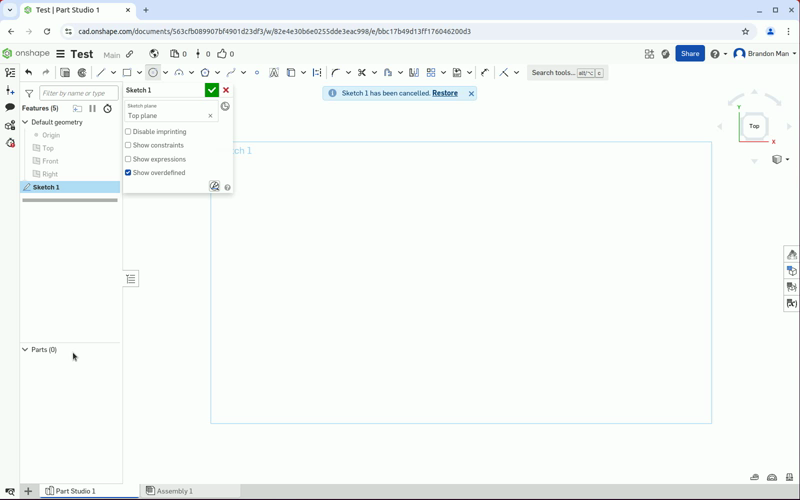
key_down(shift)
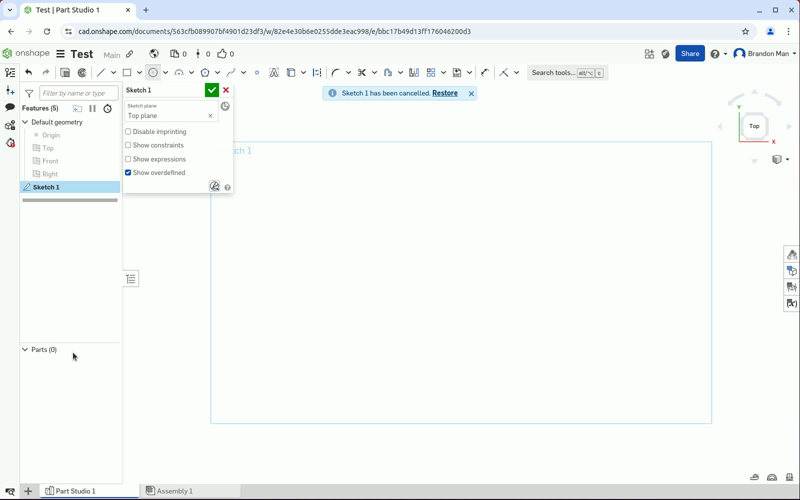
mouse_move(461, 282)
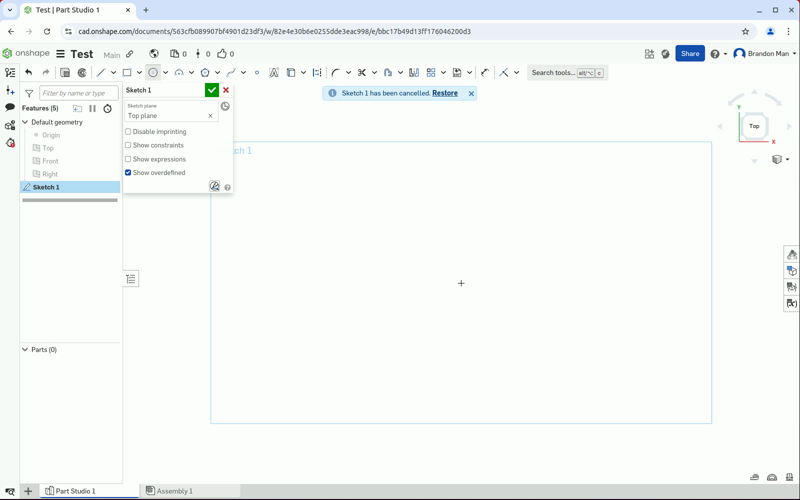
click(461, 282)
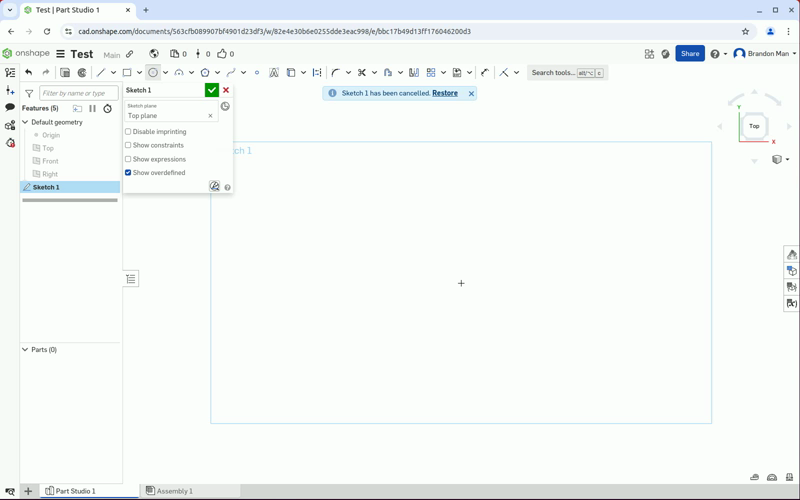
key_up(shift)
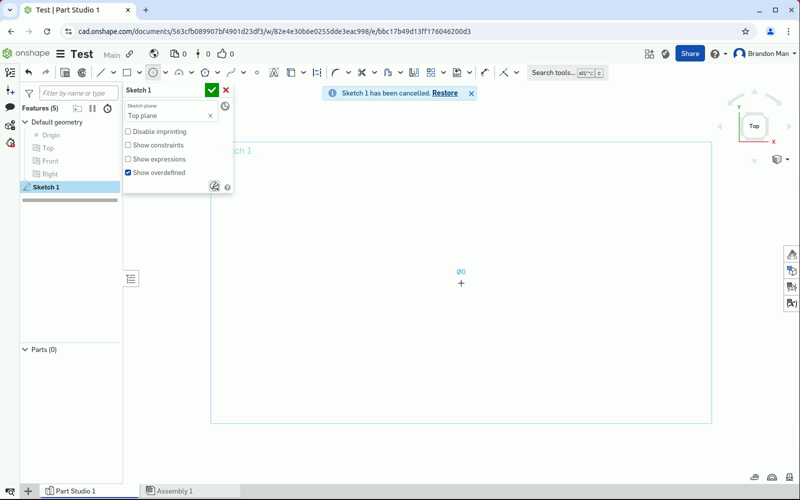
mouse_move(481, 282)
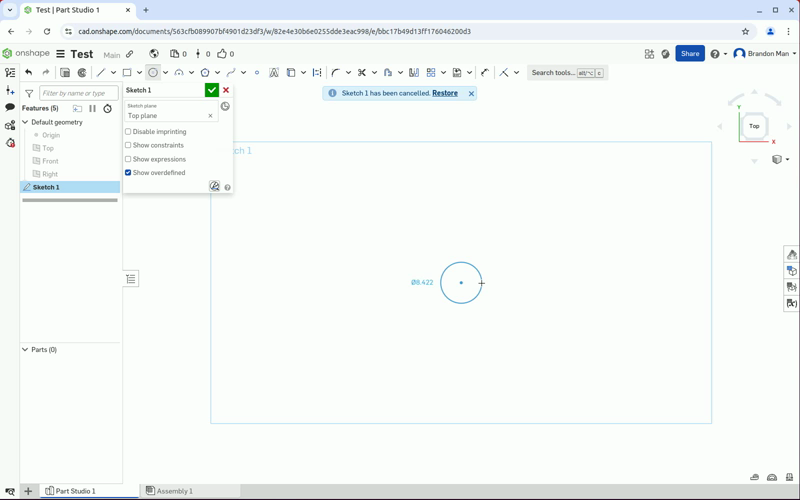
click(481, 282)
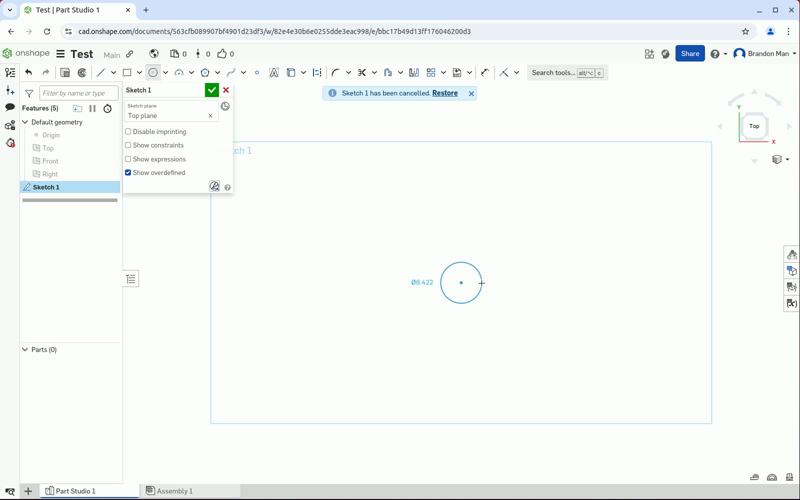
key(esc)
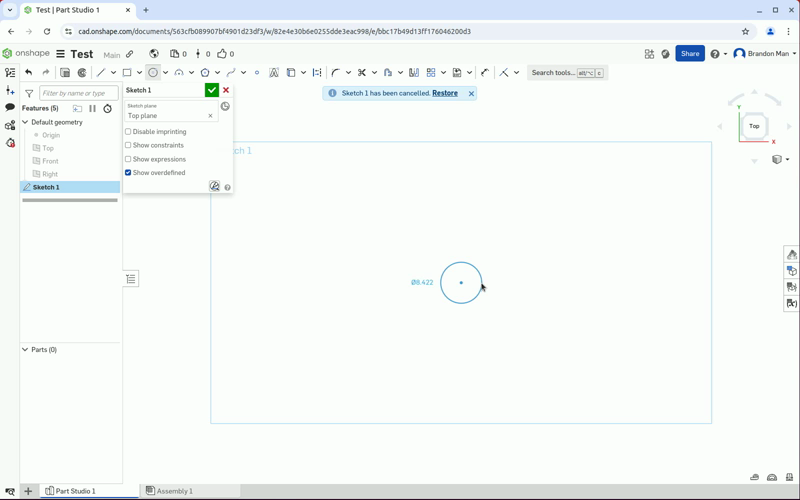
key(l)
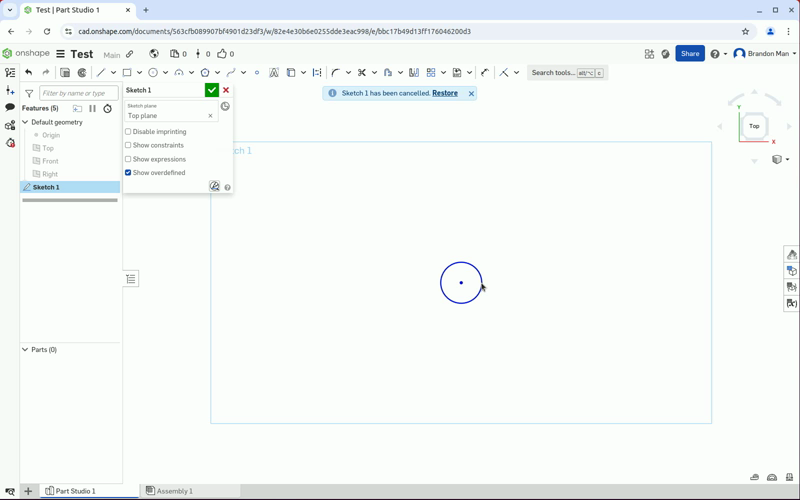
key_down(shift)
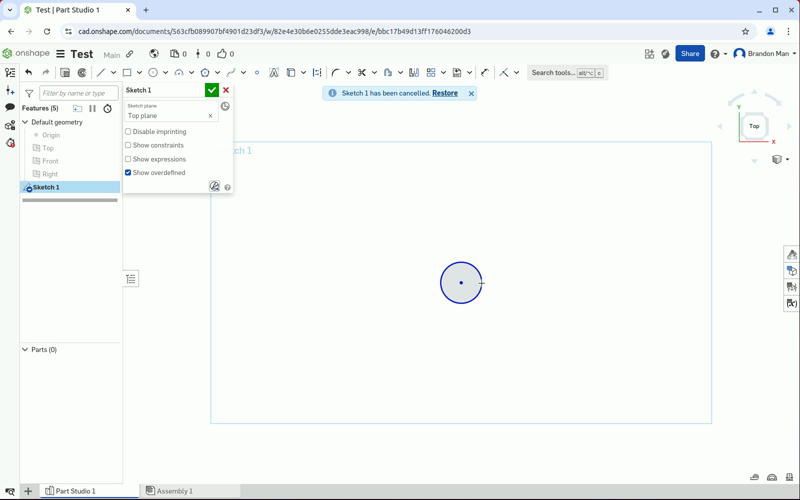
mouse_move(454, 287)
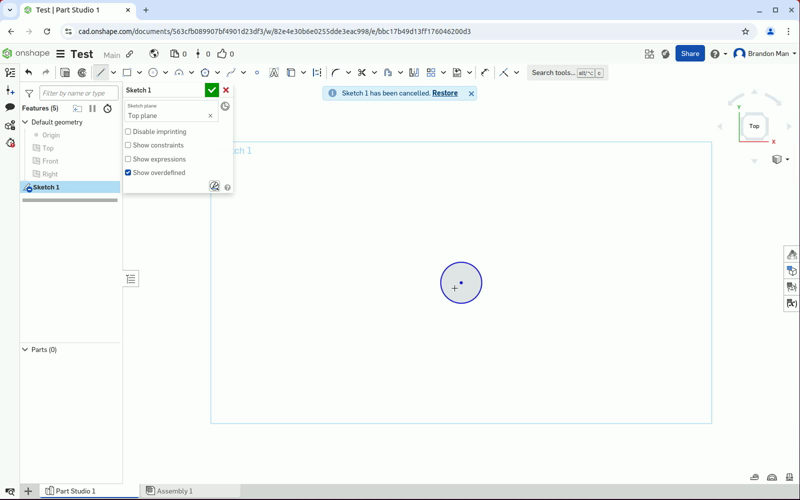
click(454, 287)
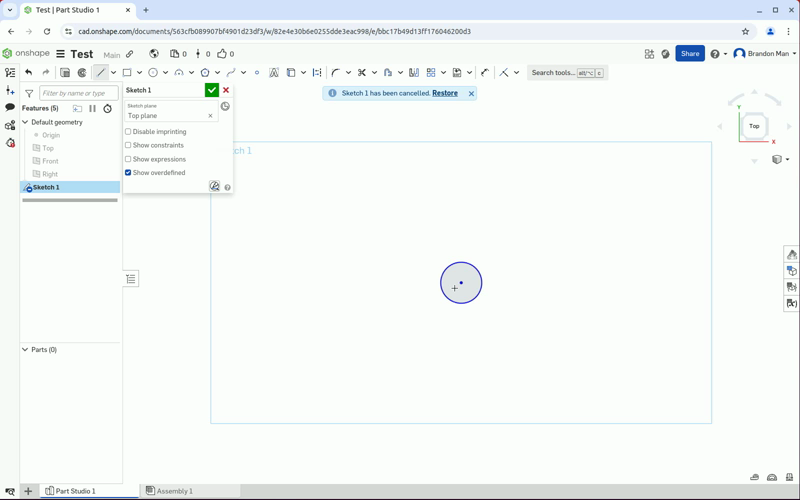
key_up(shift)
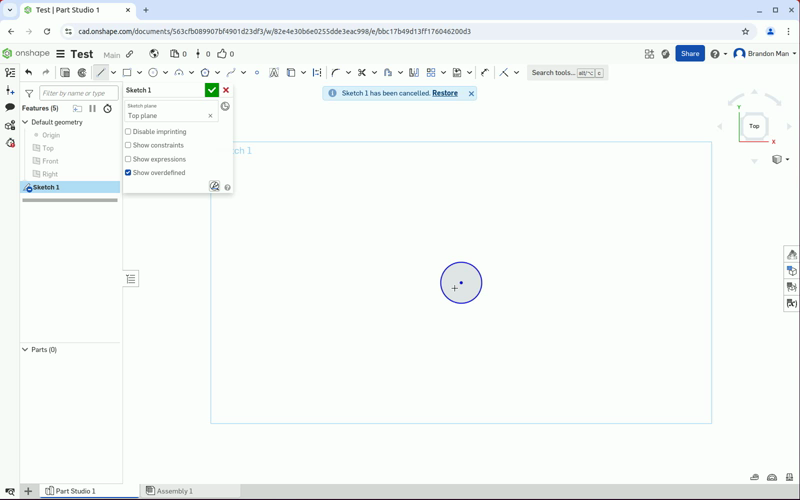
key_down(shift)
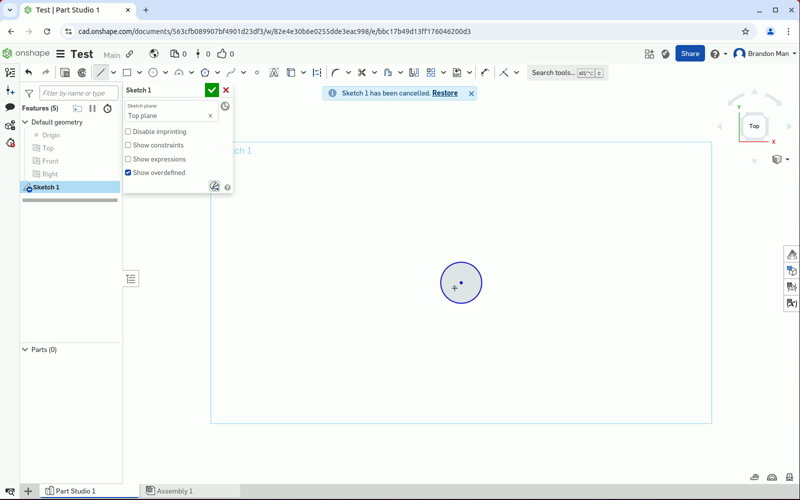
mouse_move(484, 287)
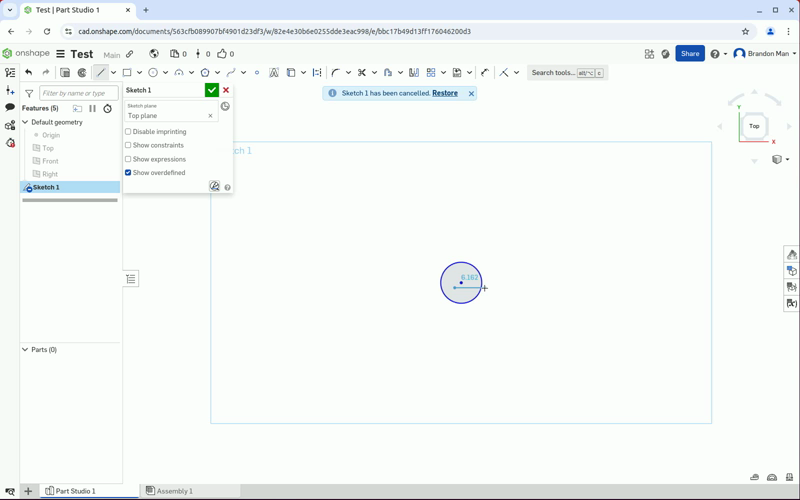
mouse_move(467, 287)
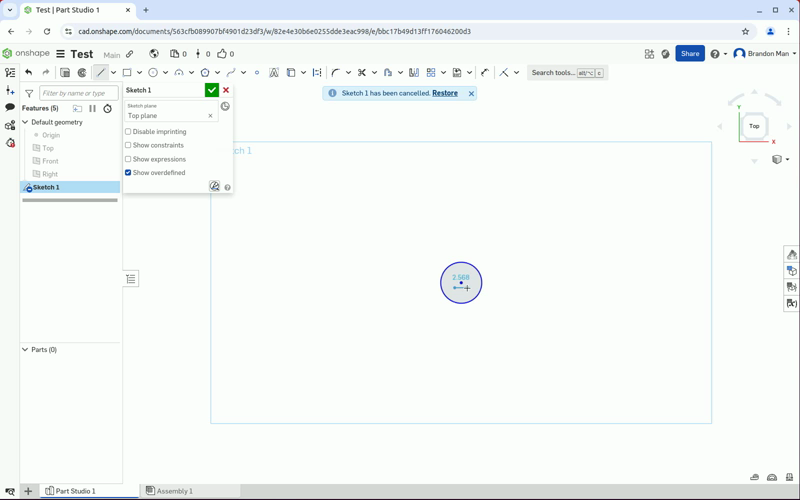
click(467, 287)
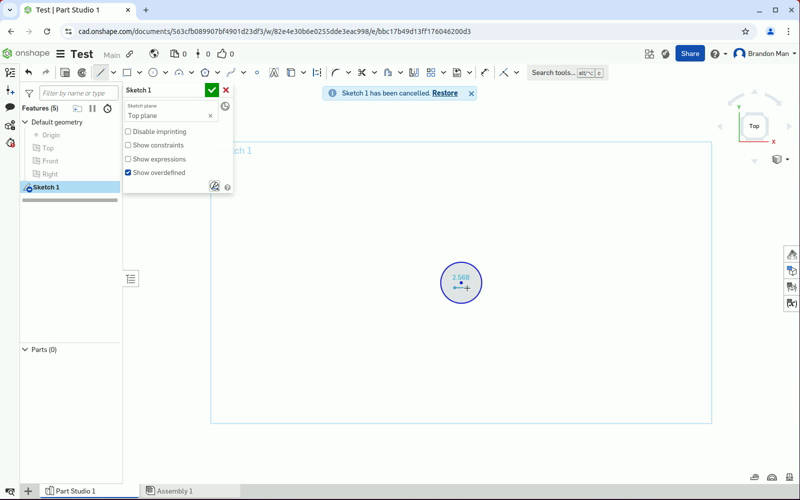
key_up(shift)
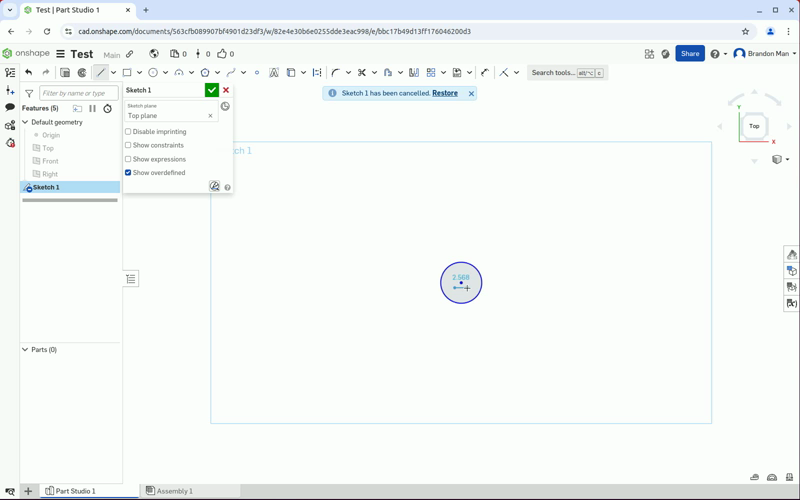
key(esc)
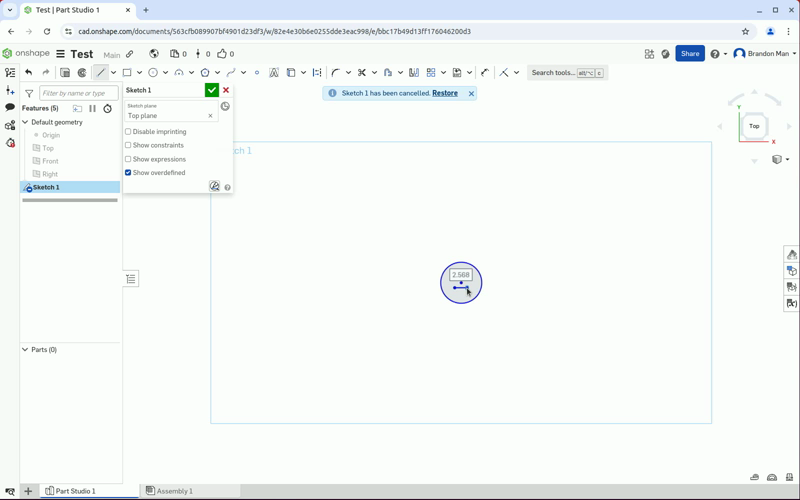
key(a)
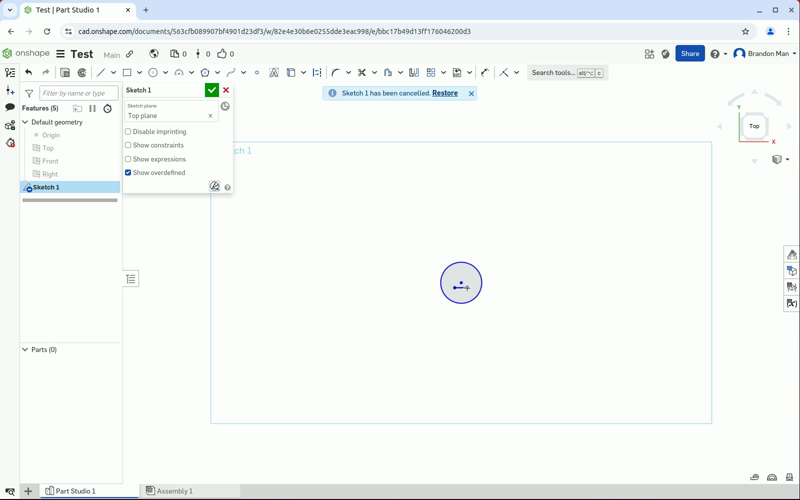
mouse_move(467, 287)
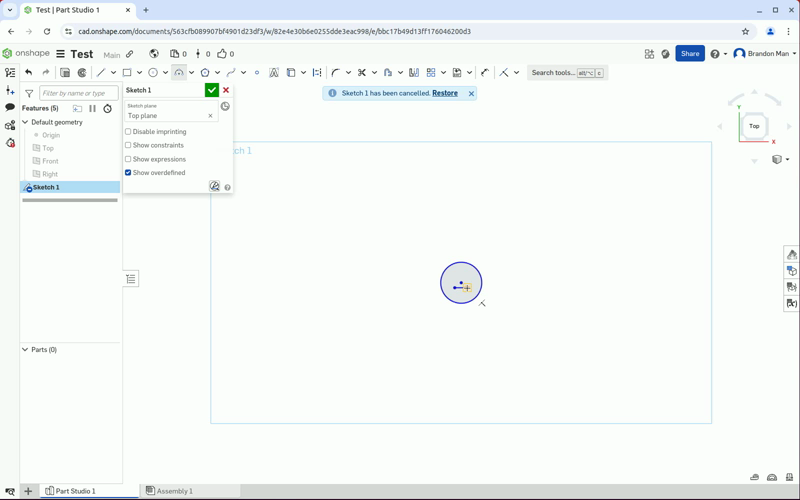
click(467, 287)
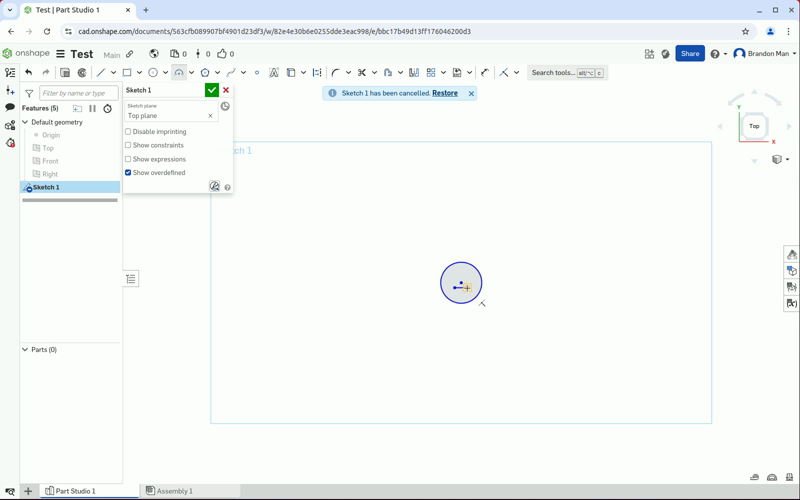
key_down(shift)
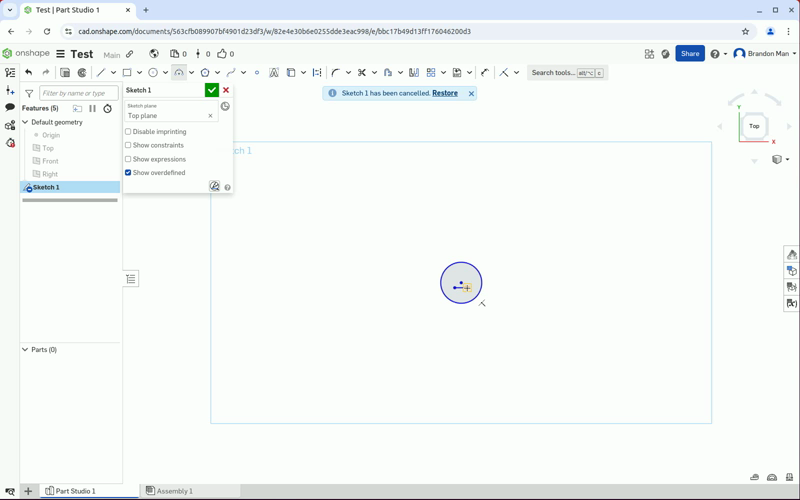
mouse_move(467, 278)
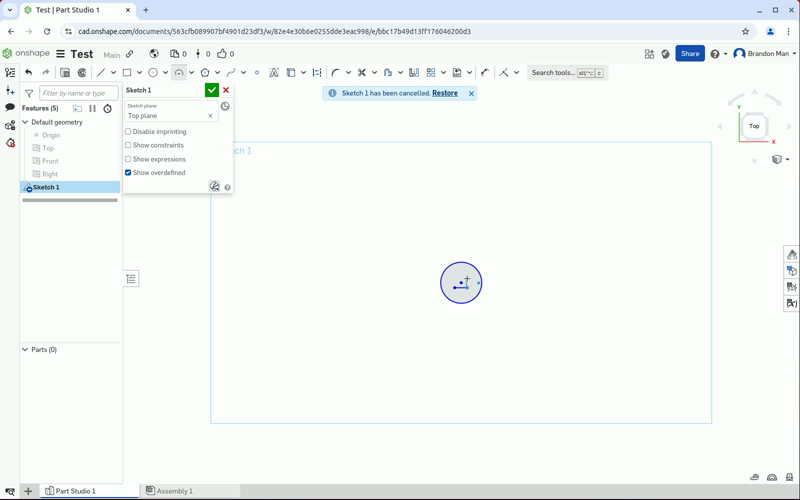
click(467, 278)
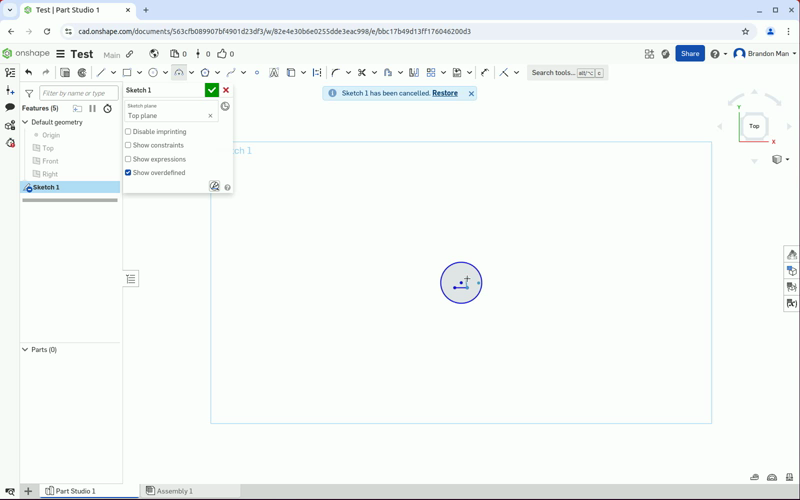
mouse_move(468, 282)
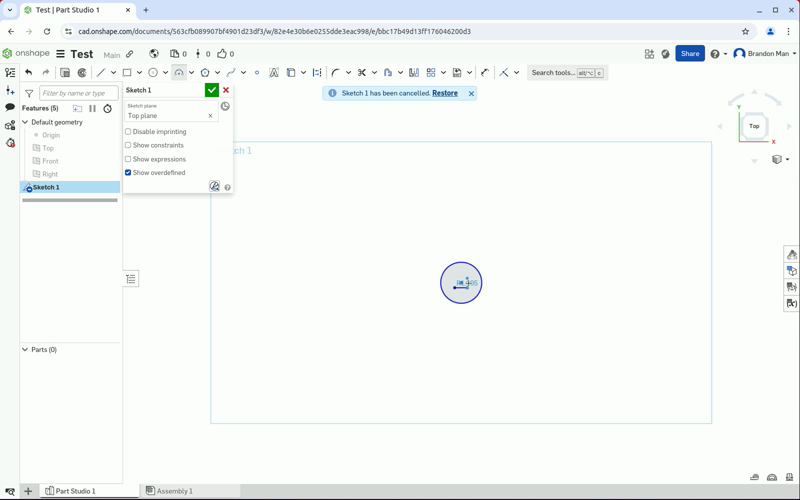
click(468, 282)
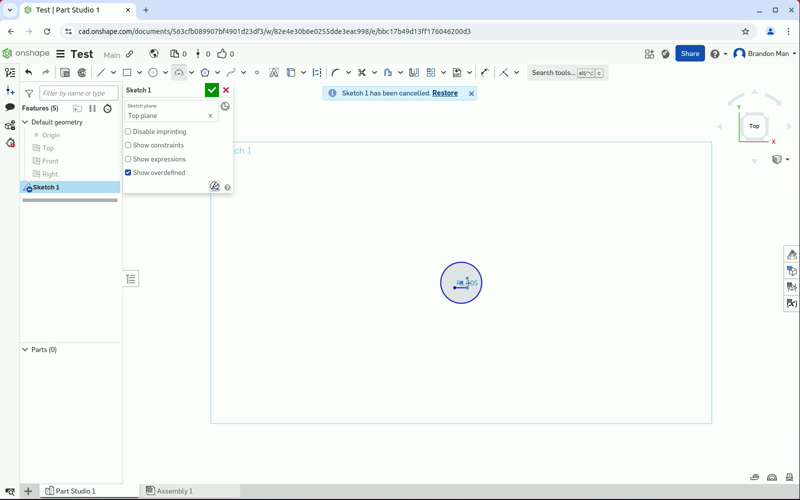
key_up(shift)
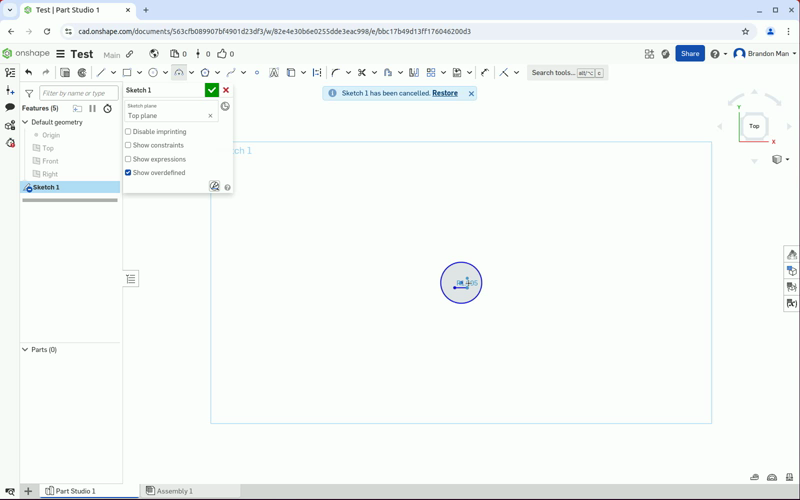
key(esc)
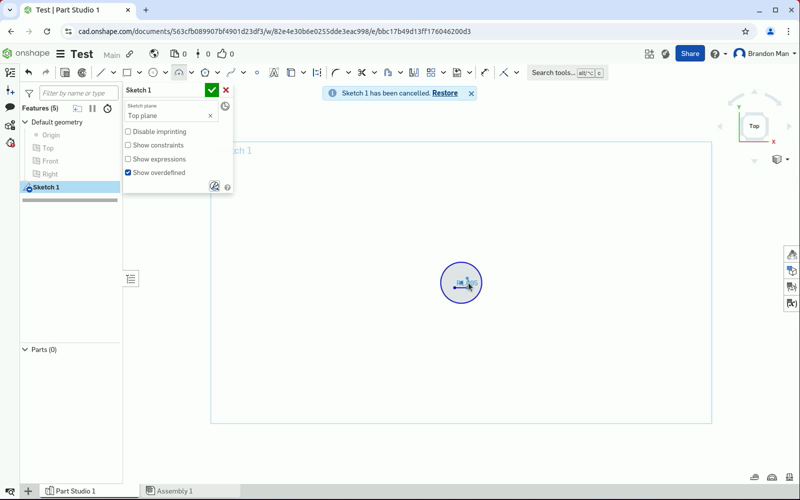
key(l)
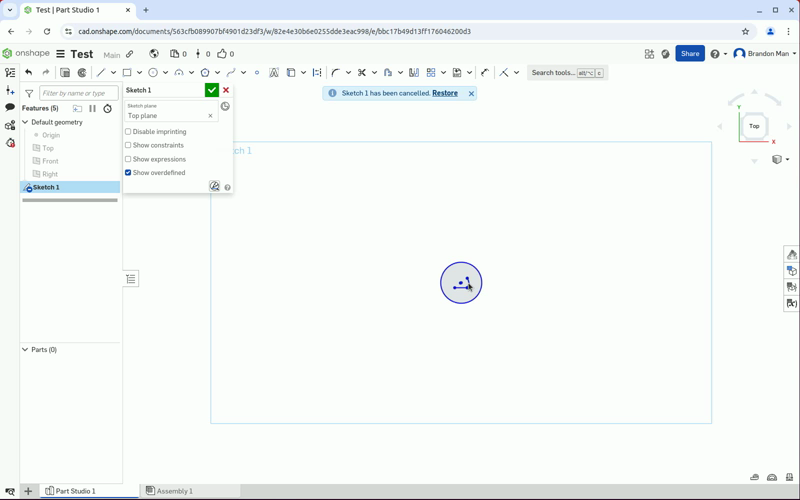
mouse_move(467, 278)
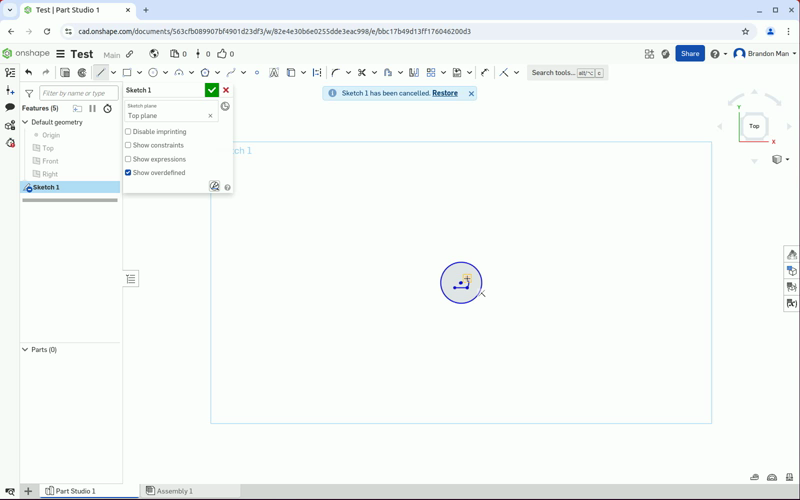
click(467, 278)
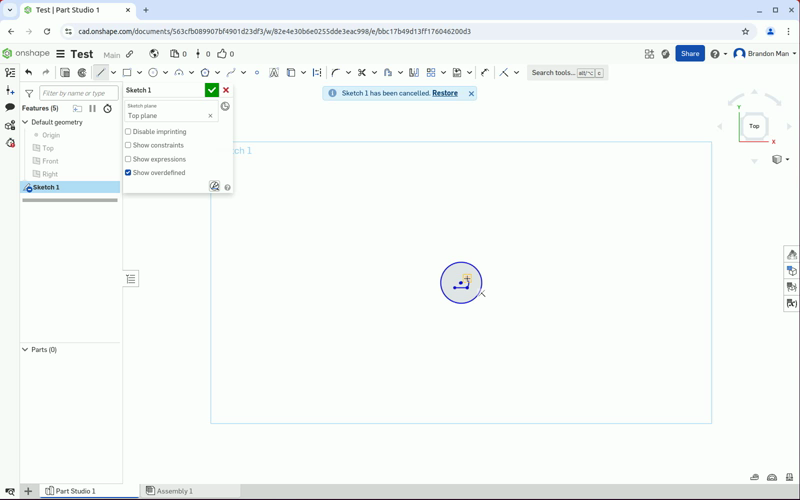
key_down(shift)
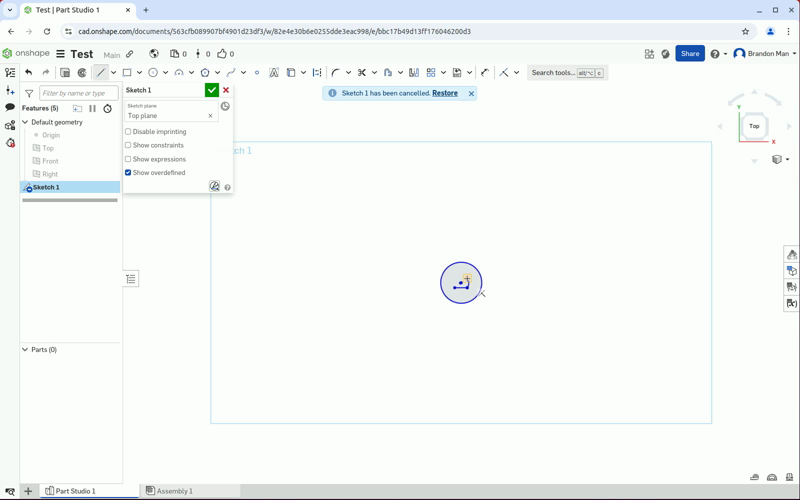
mouse_move(497, 278)
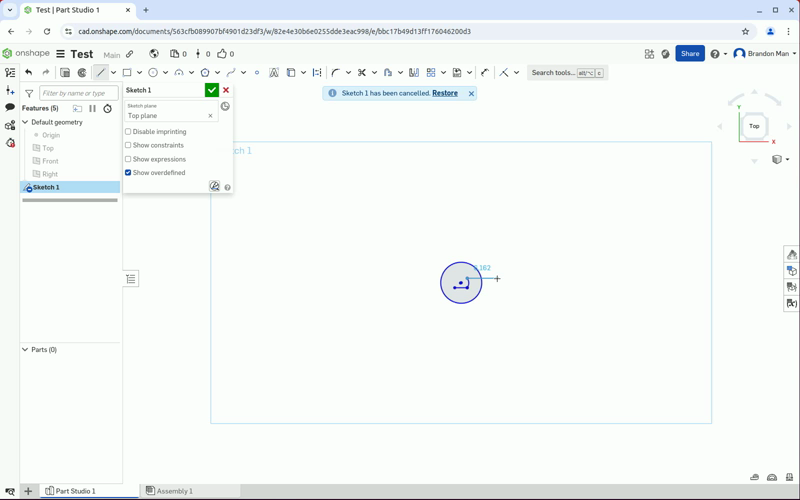
mouse_move(454, 278)
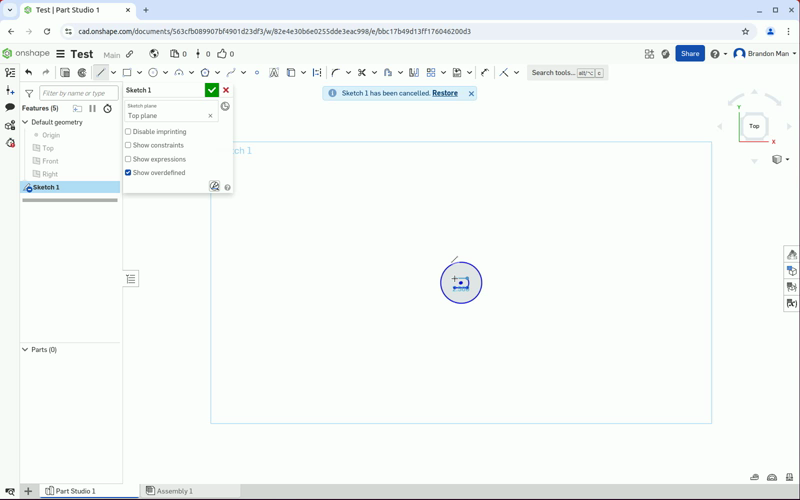
click(454, 278)
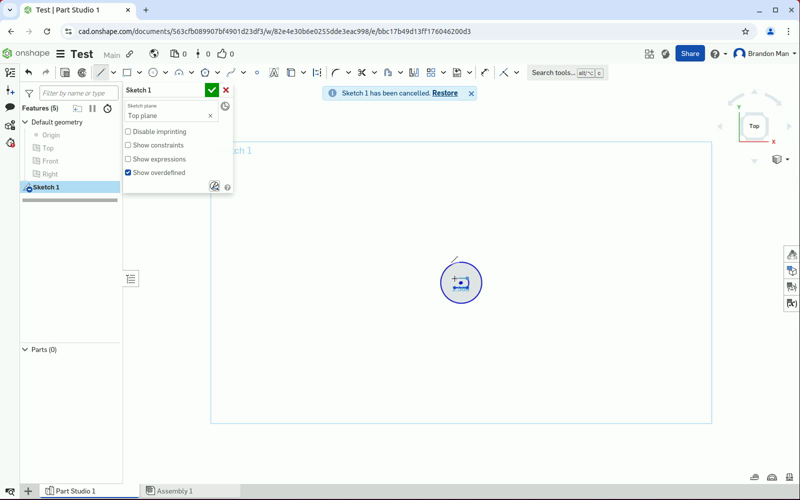
key_up(shift)
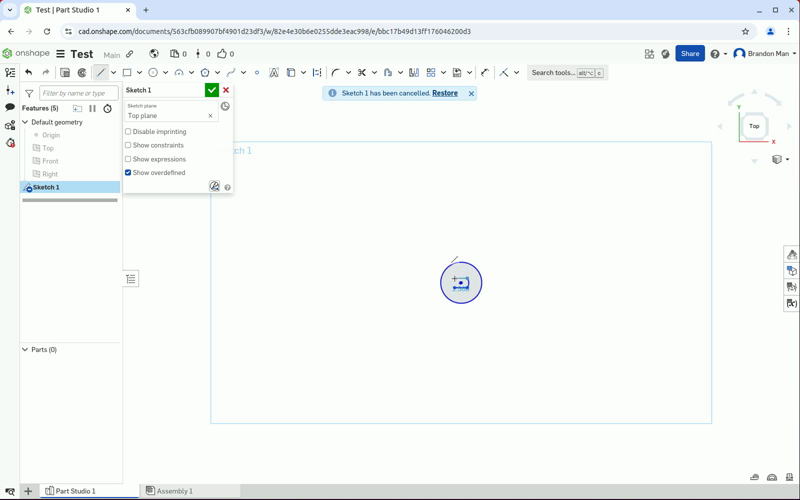
key(esc)
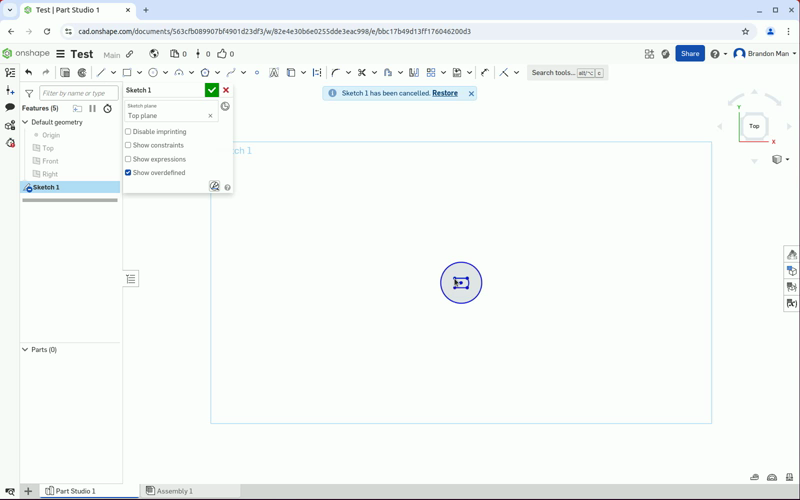
key(a)
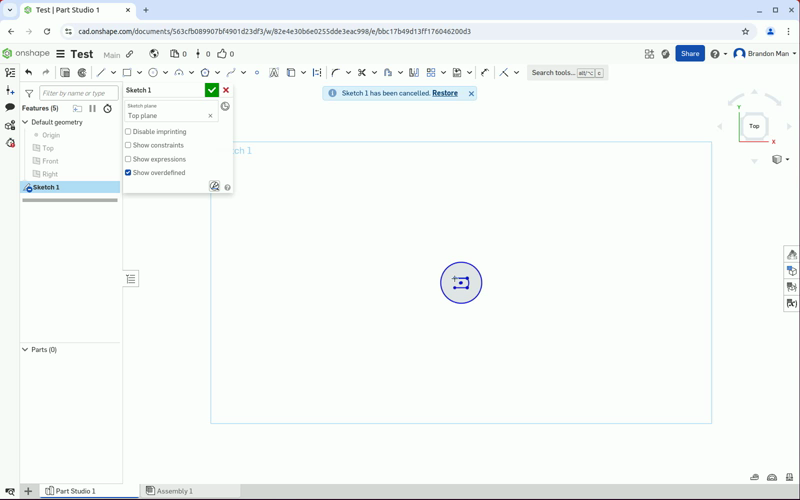
mouse_move(454, 278)
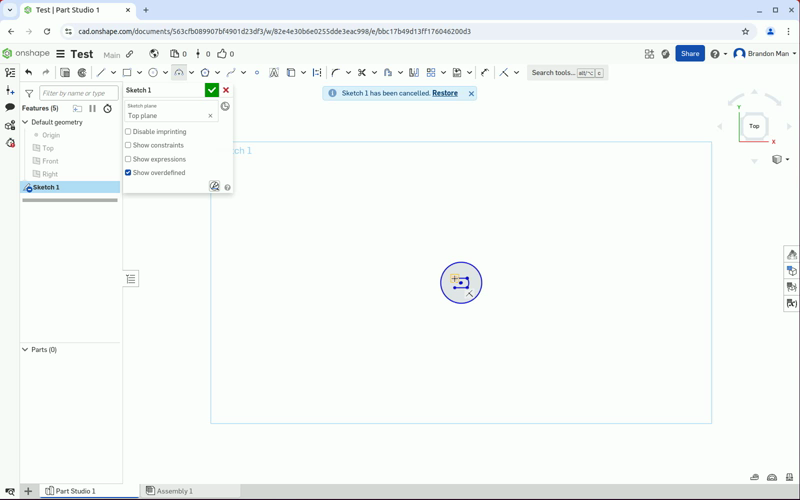
click(454, 278)
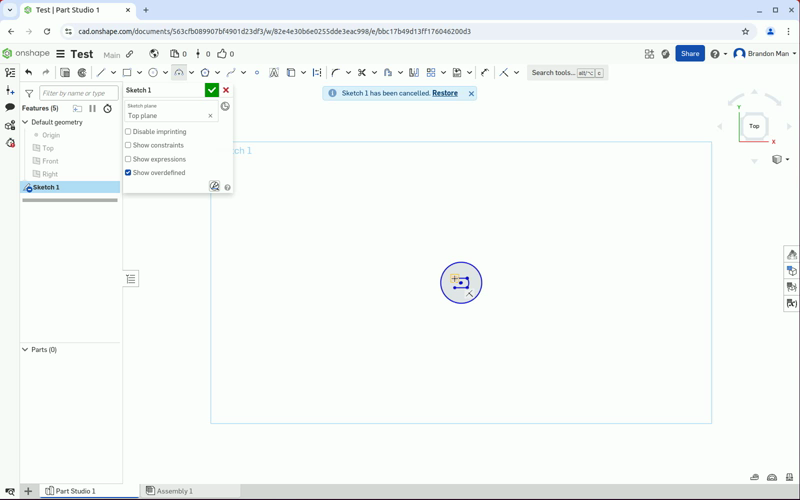
mouse_move(454, 287)
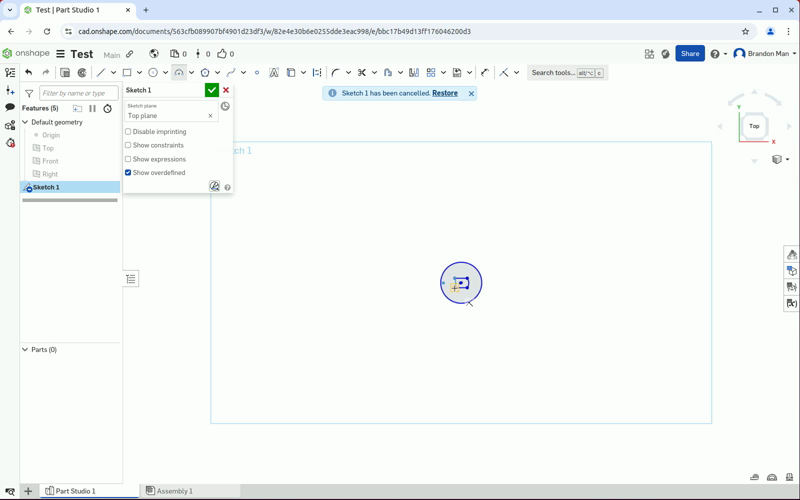
click(454, 287)
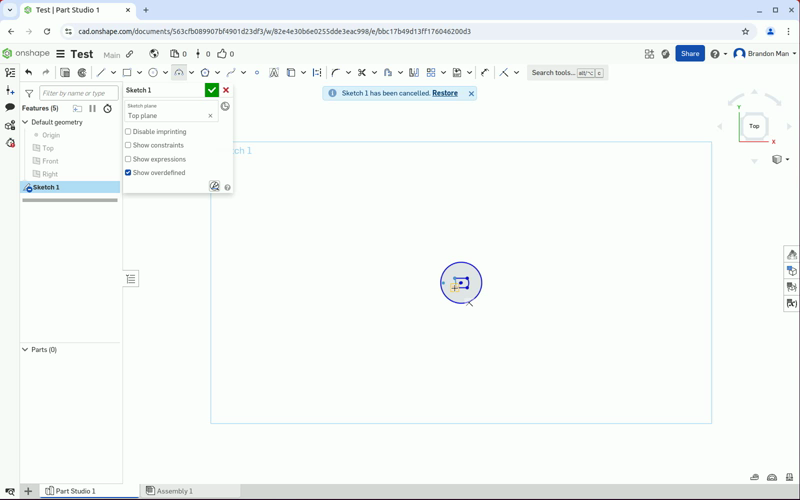
key_down(shift)
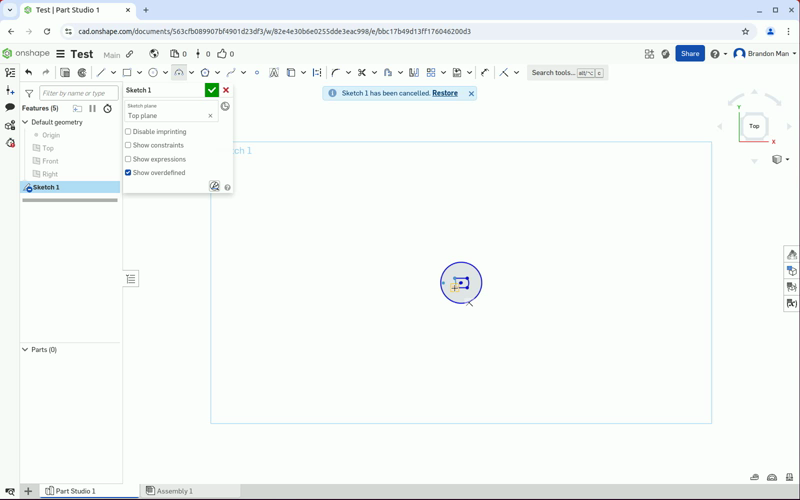
mouse_move(453, 282)
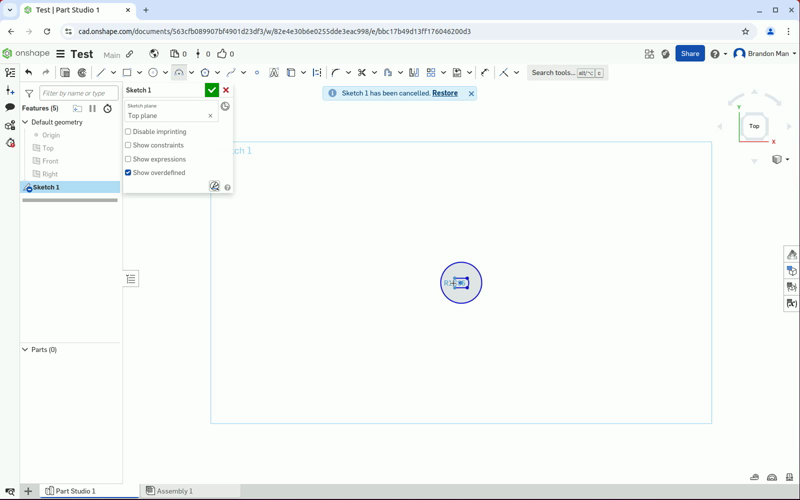
click(453, 282)
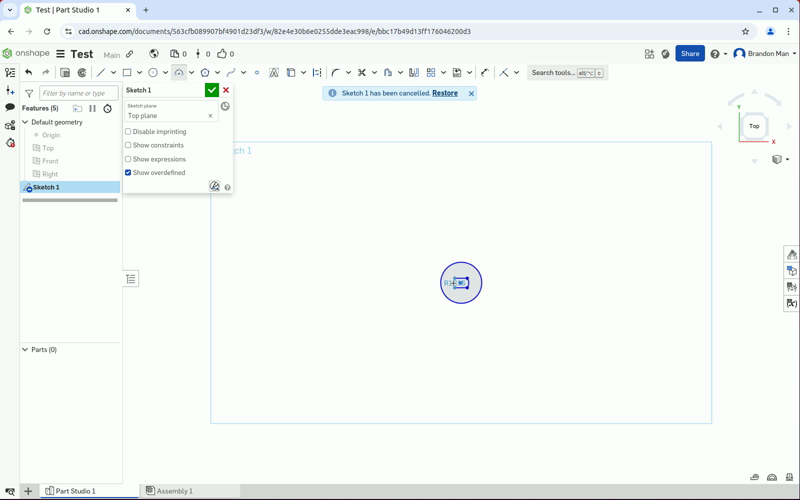
key_up(shift)
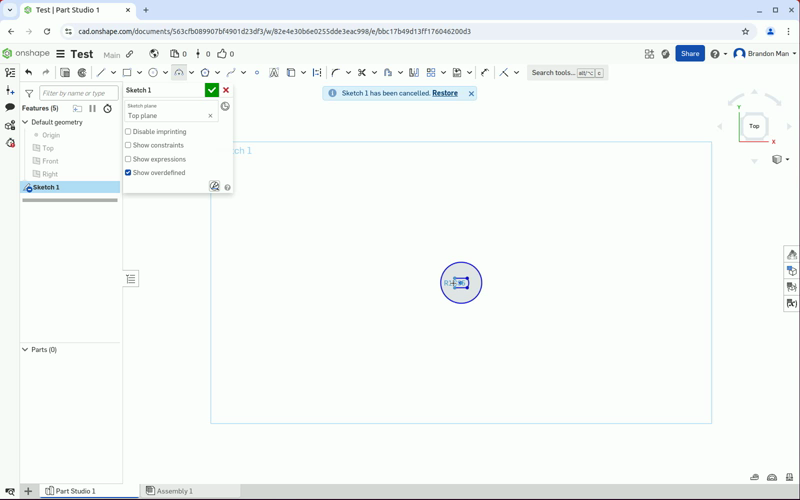
key(esc)
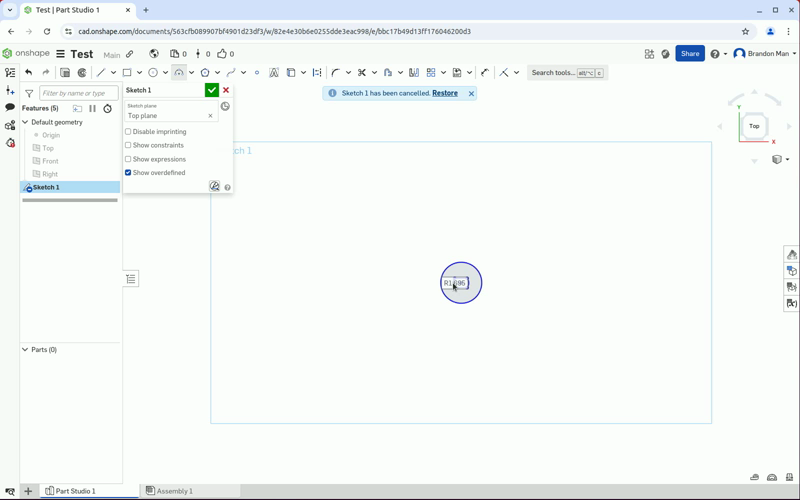
mouse_move(442, 282)
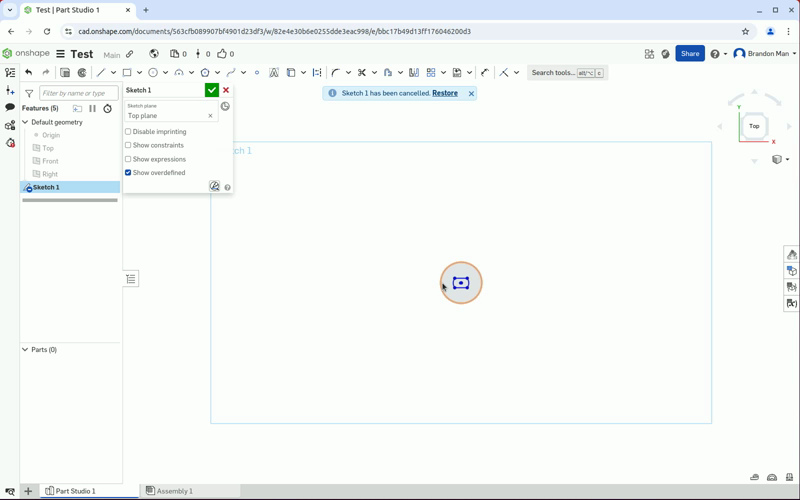
scroll(6)
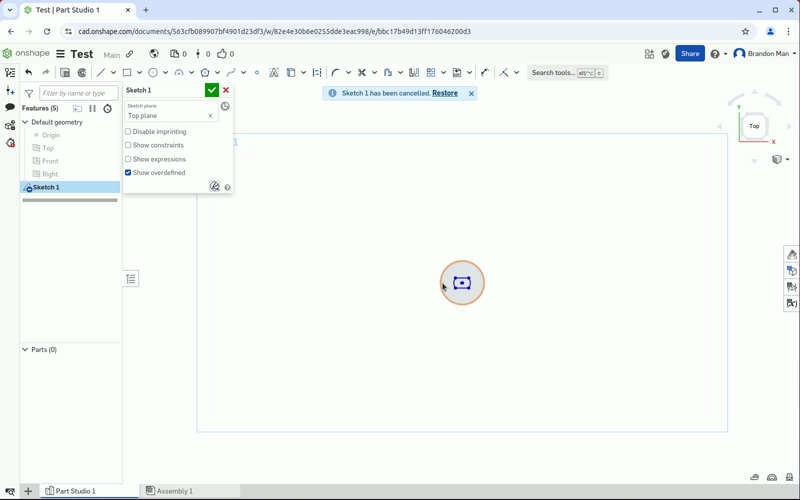
scroll(6)
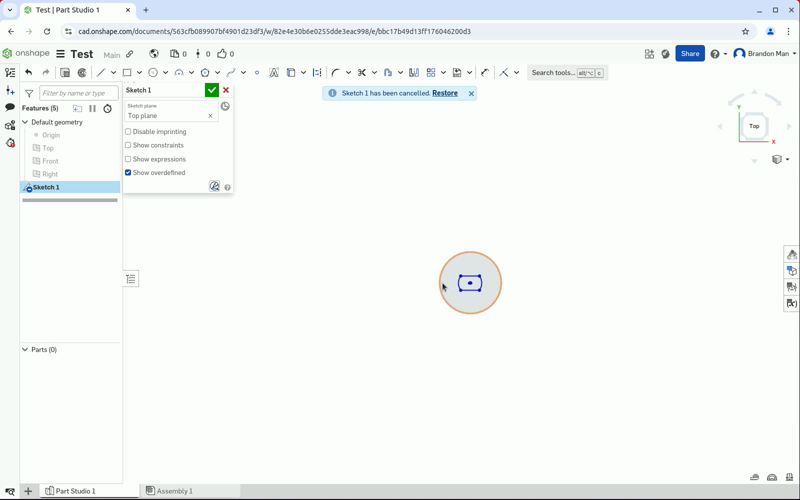
scroll(6)
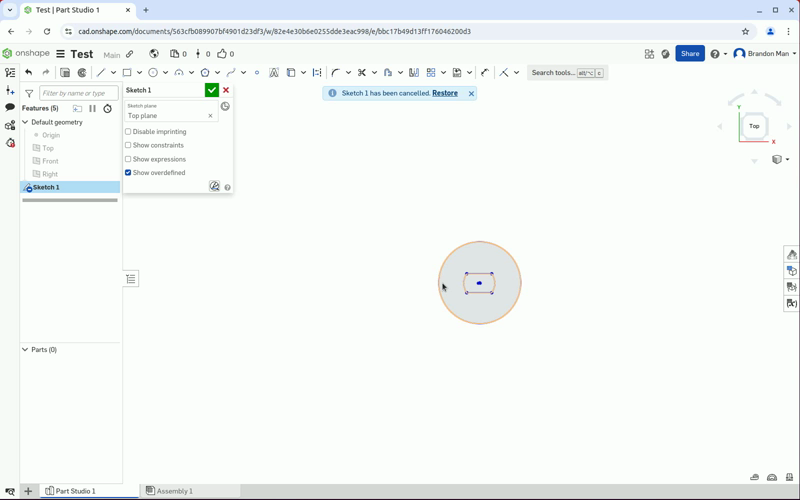
scroll(6)
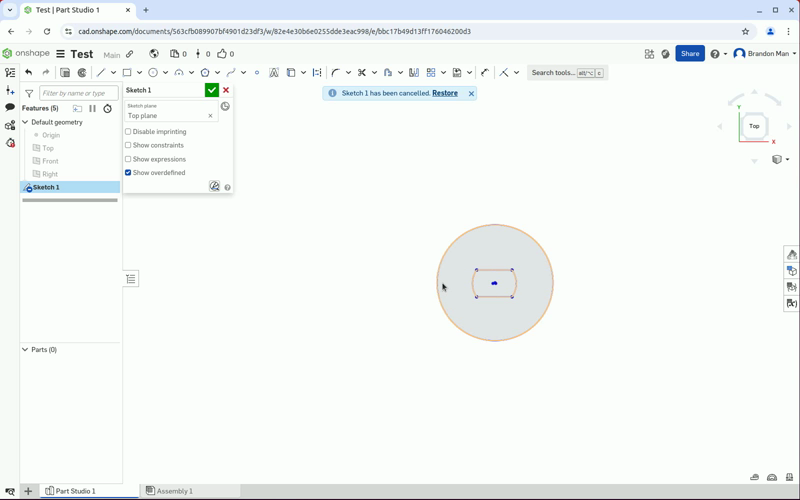
scroll(6)
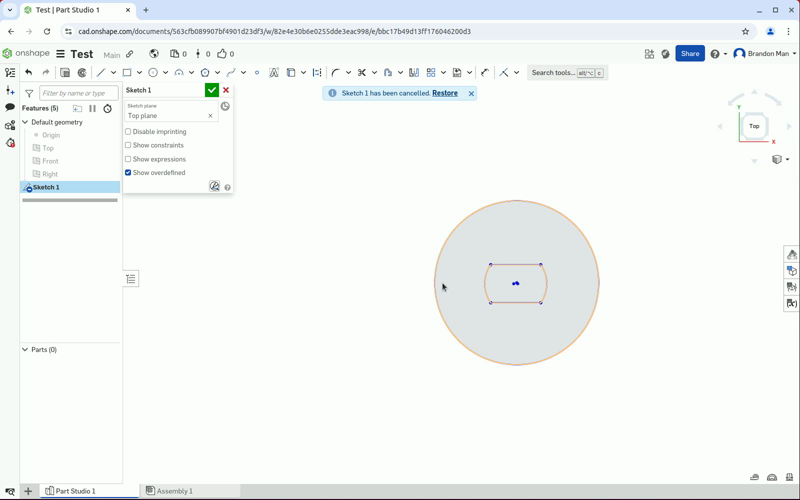
scroll(6)
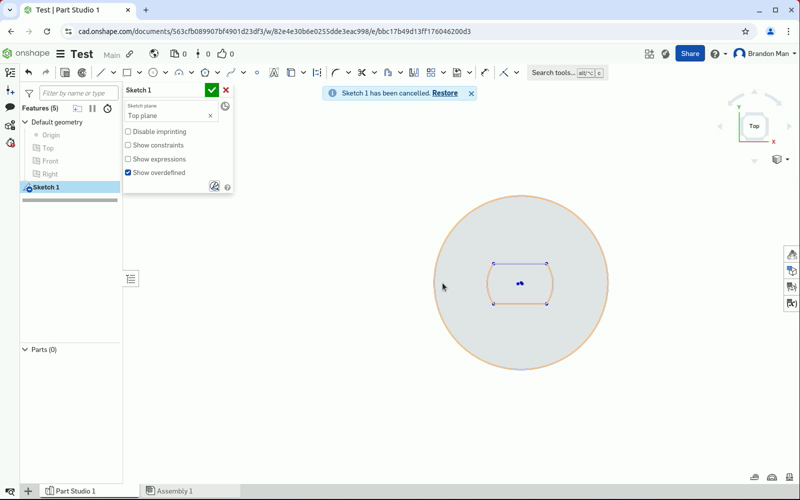
scroll(6)
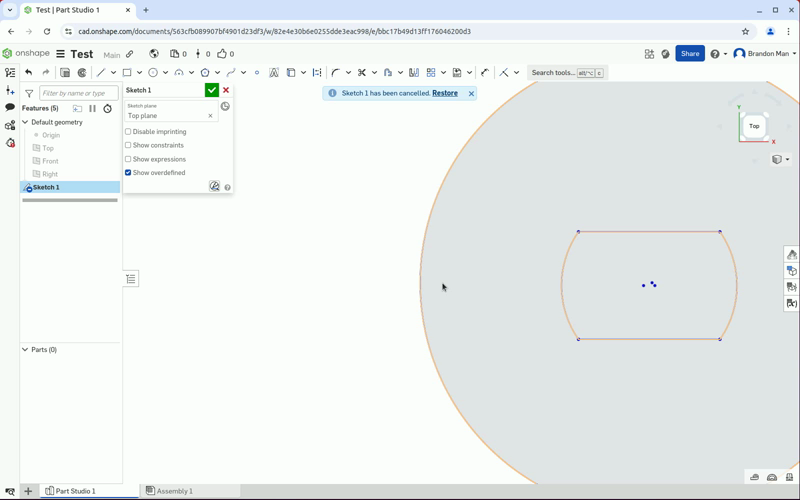
click(442, 282)
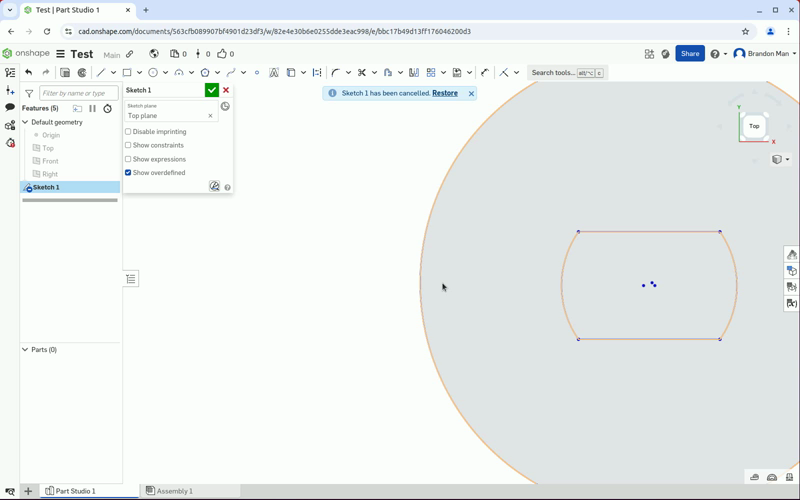
scroll(-6)
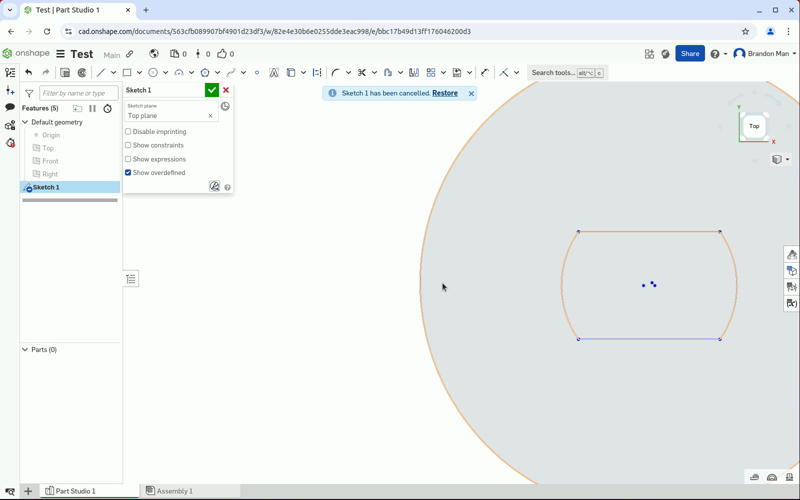
scroll(-6)
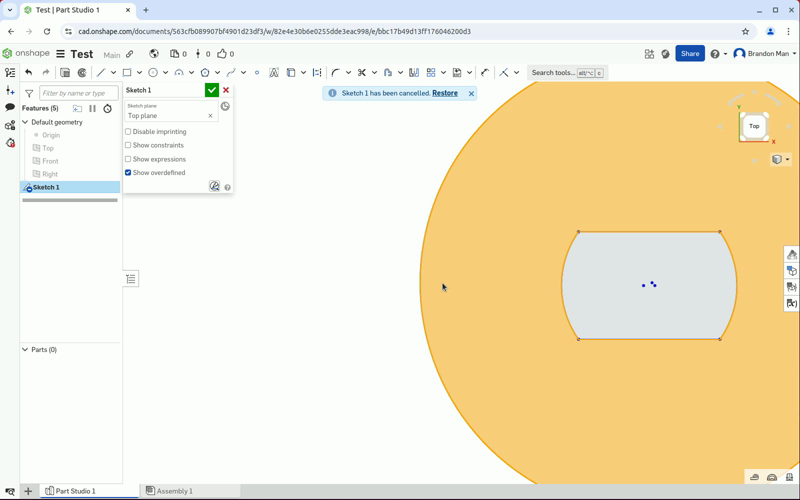
scroll(-6)
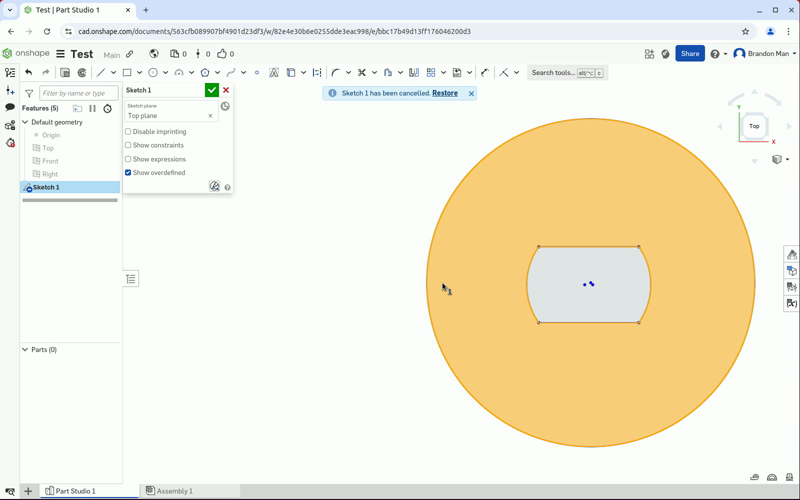
scroll(-6)
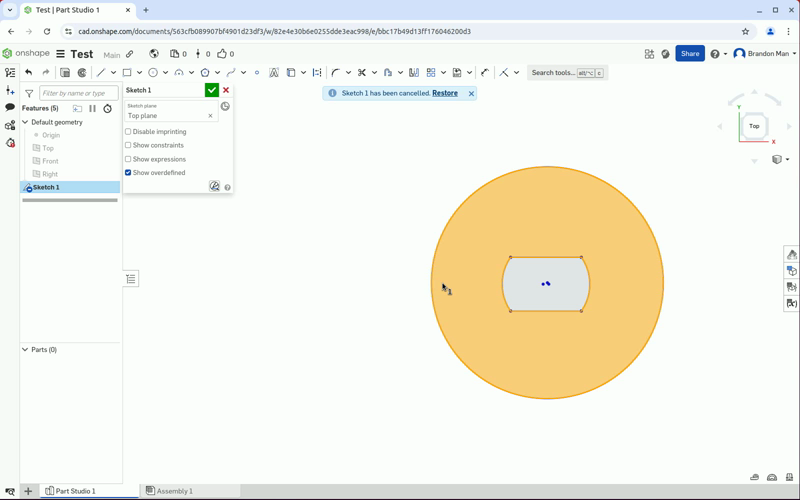
scroll(-6)
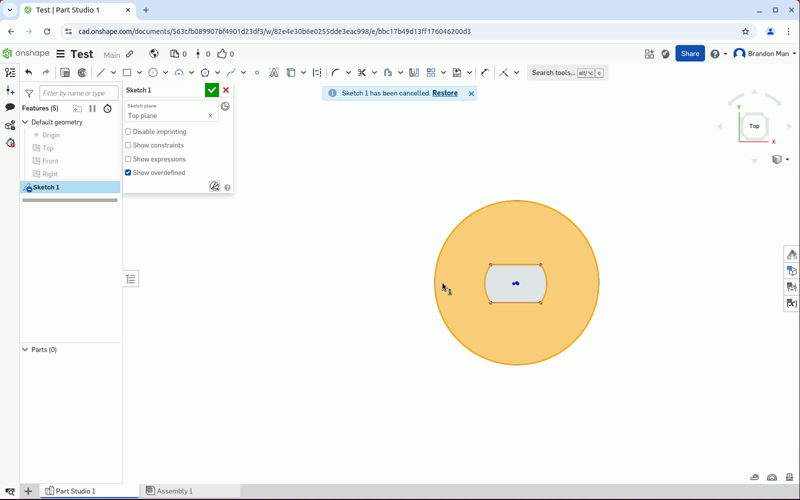
scroll(-6)
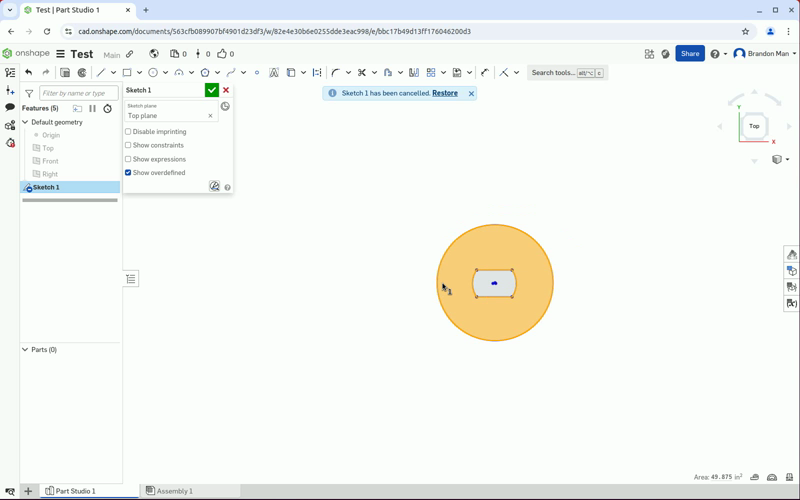
scroll(-6)
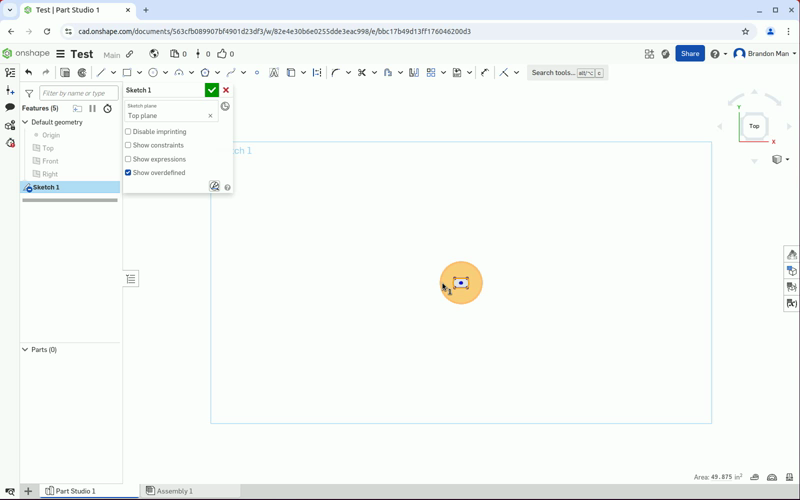
mouse_move(73, 352)
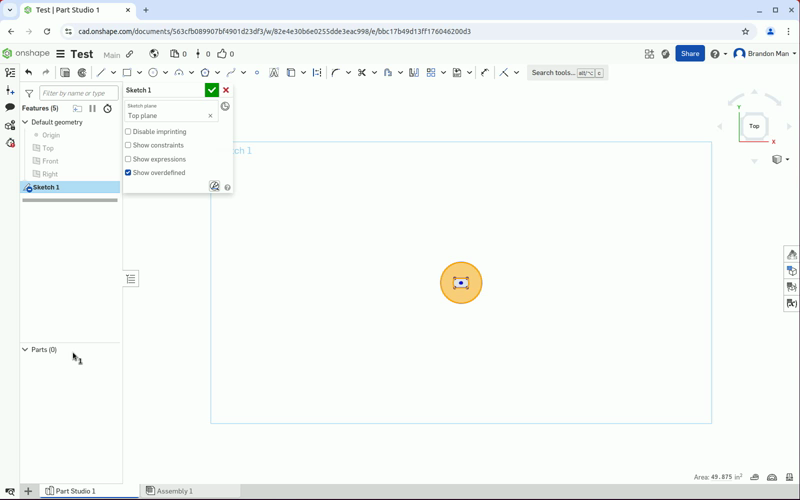
key(shift+y)
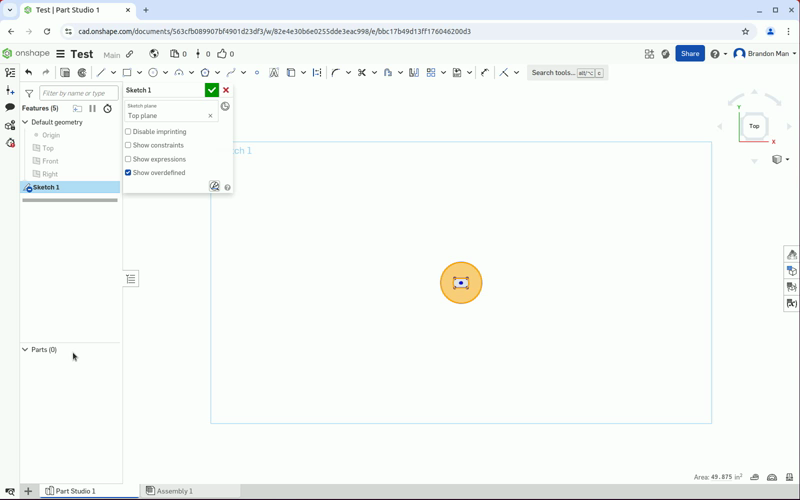
key(shift+e)
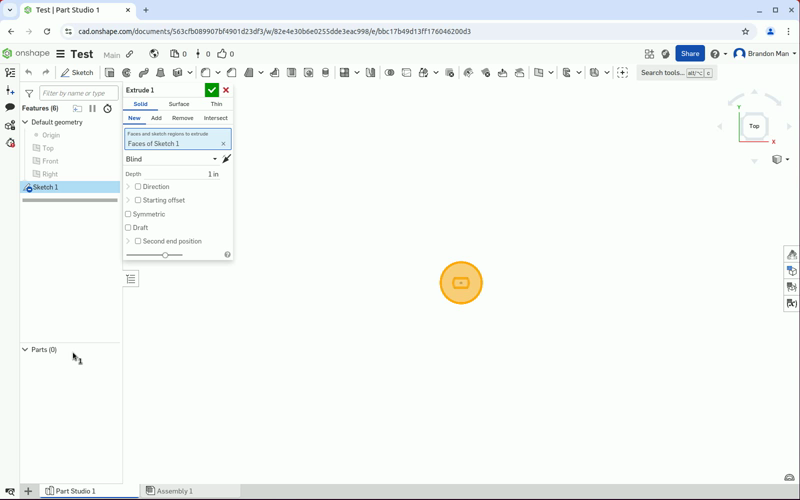
mouse_move(143, 106)
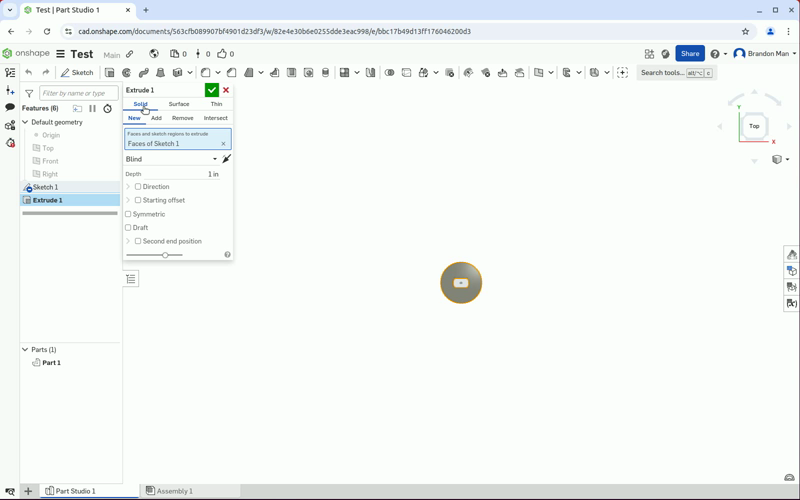
click(143, 106)
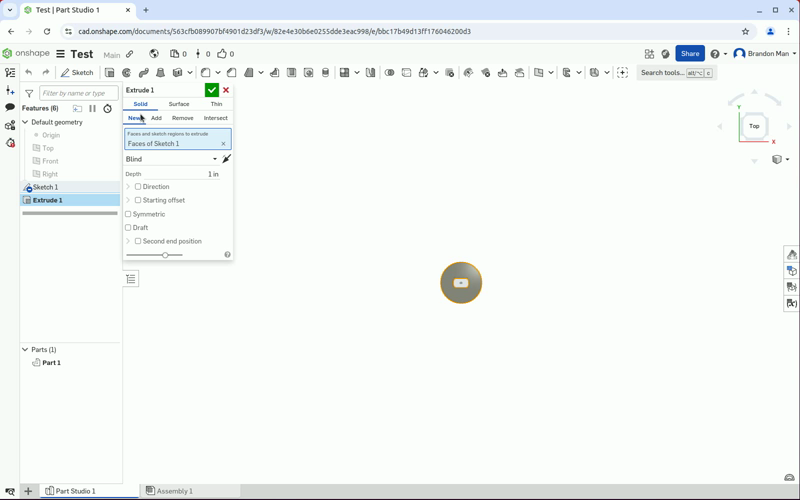
mouse_move(137, 120)
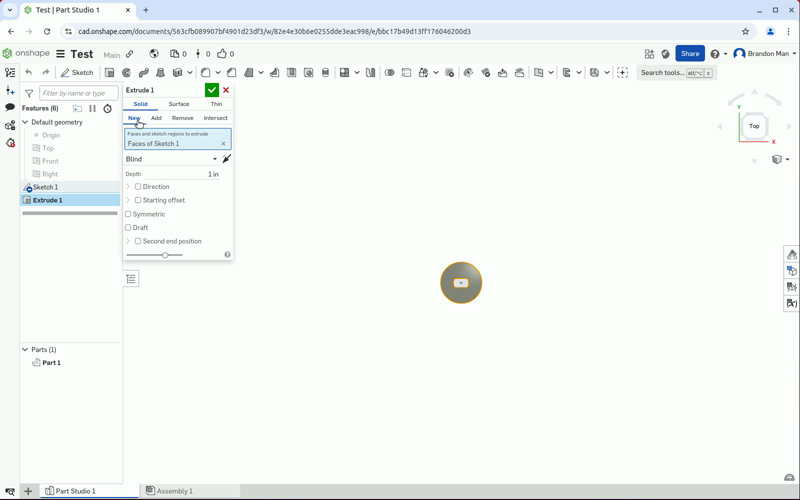
click(137, 120)
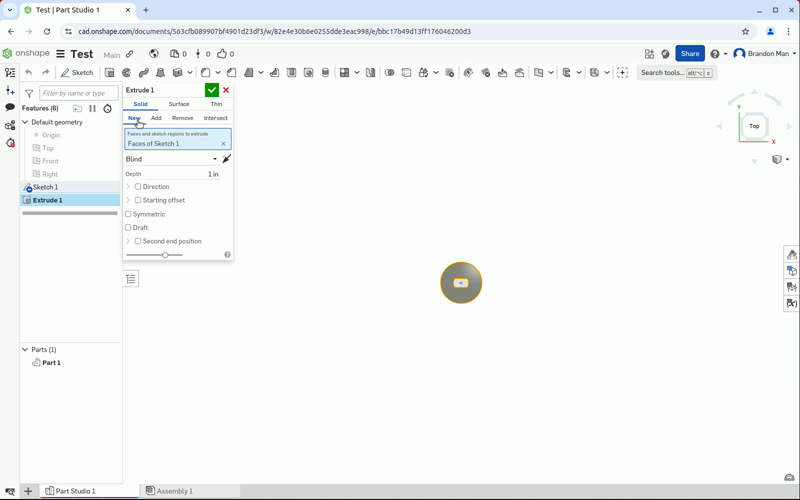
key(tab, 4)
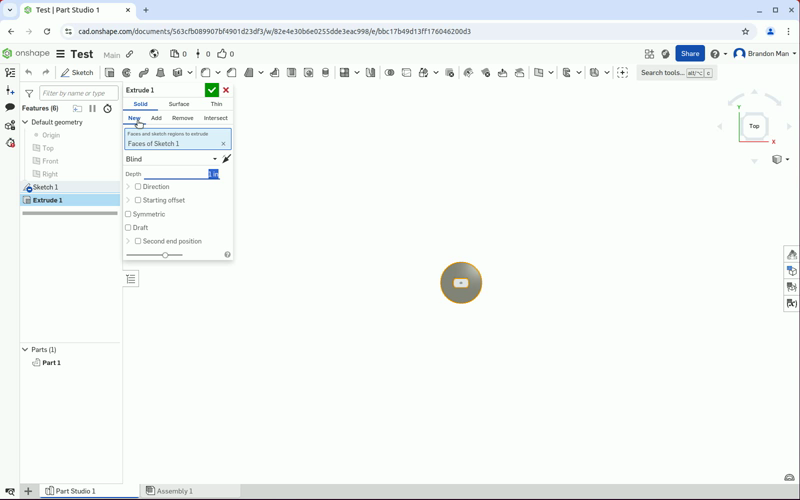
text(1.926)
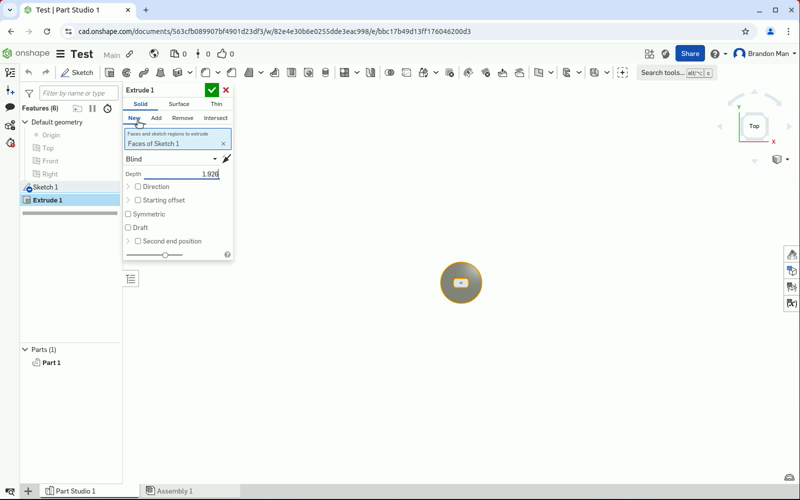
key(enter)
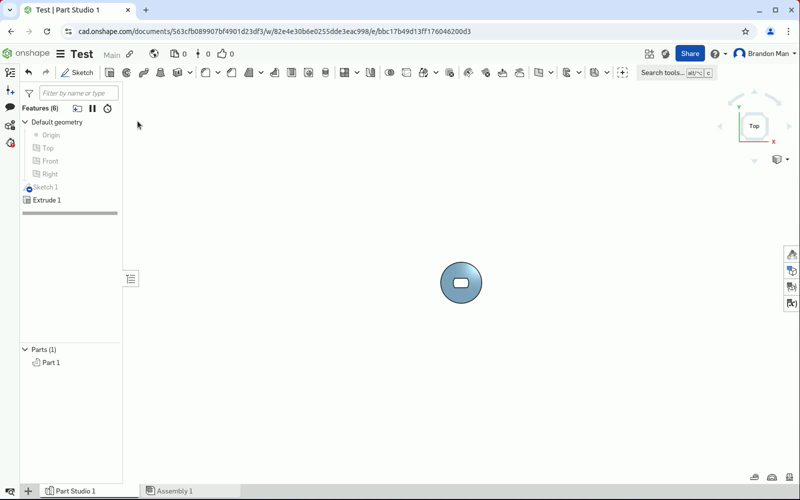
key(shift+h)
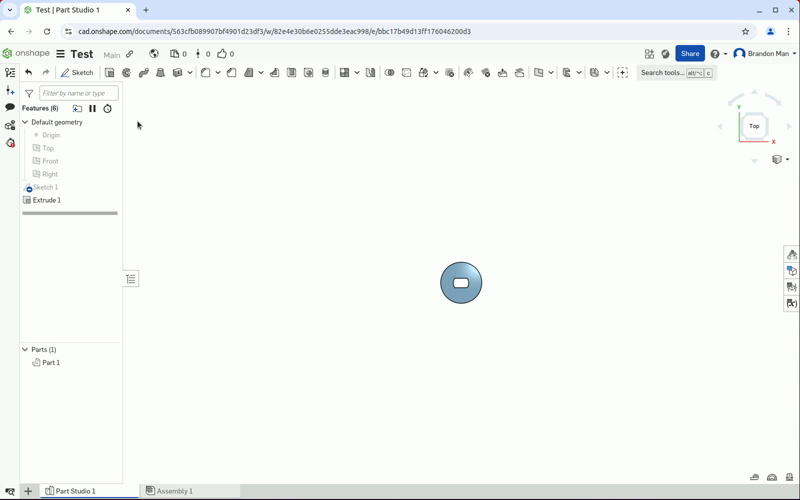
key(shift+h)
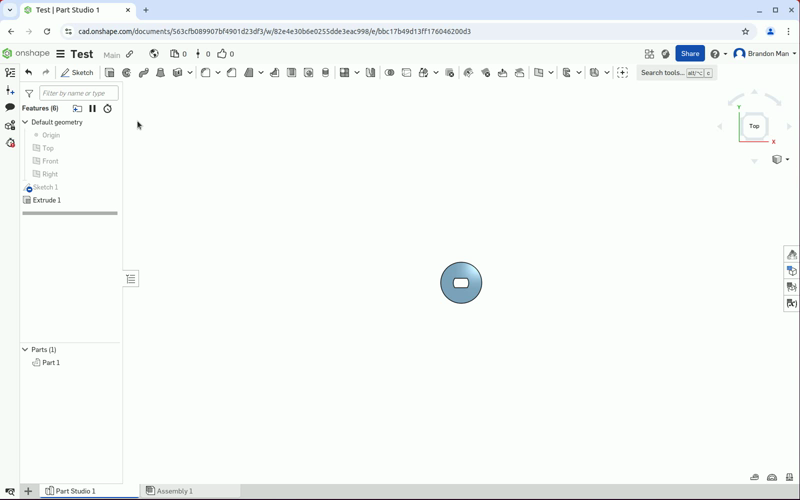
mouse_move(73, 189)
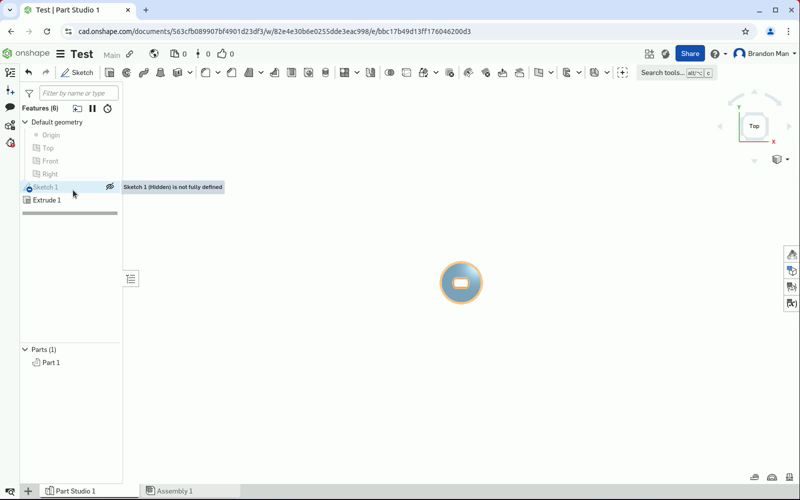
click(73, 189)
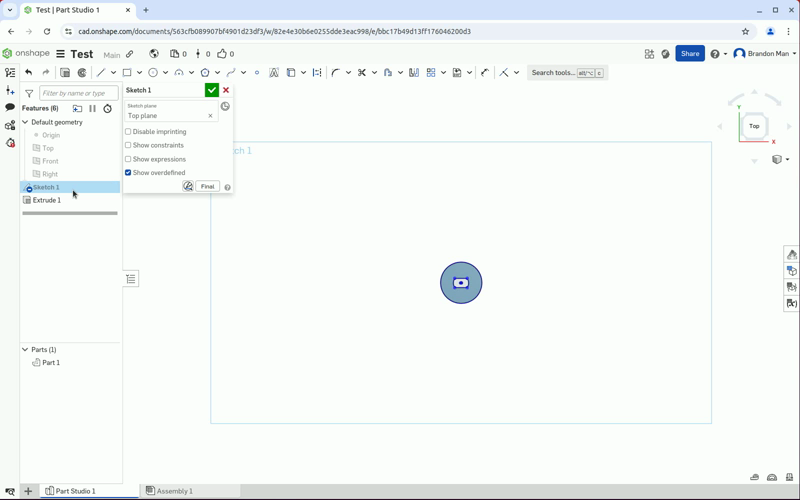
mouse_move(229, 92)
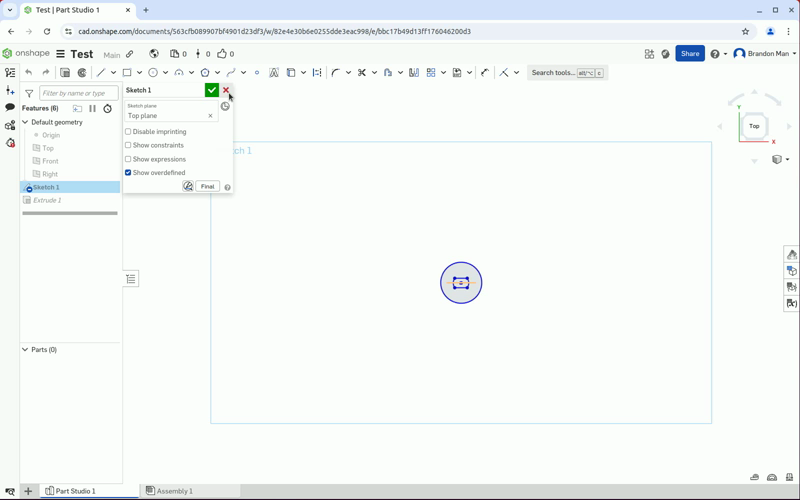
click(229, 92)
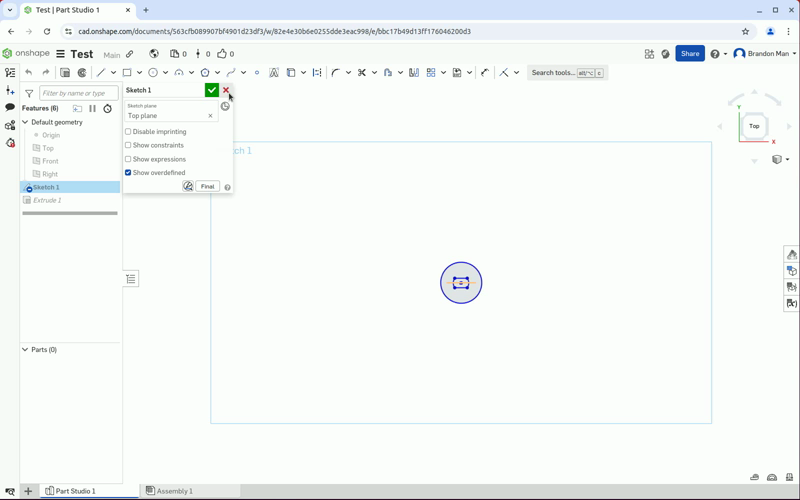
key(shift+s)
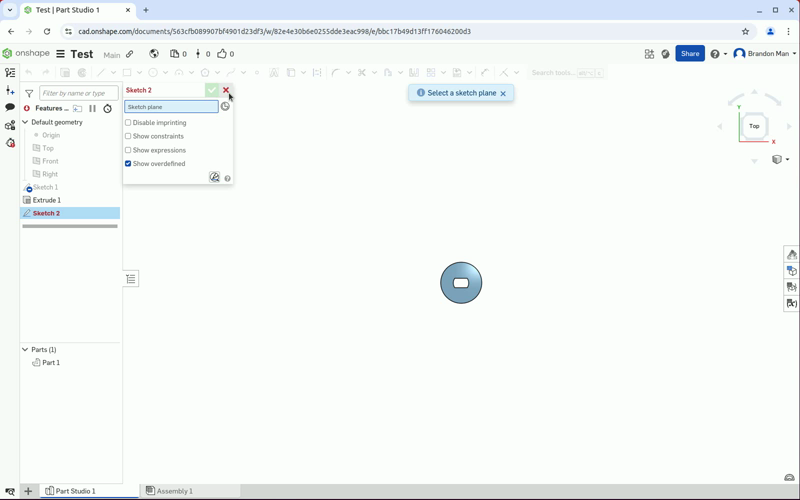
mouse_move(73, 150)
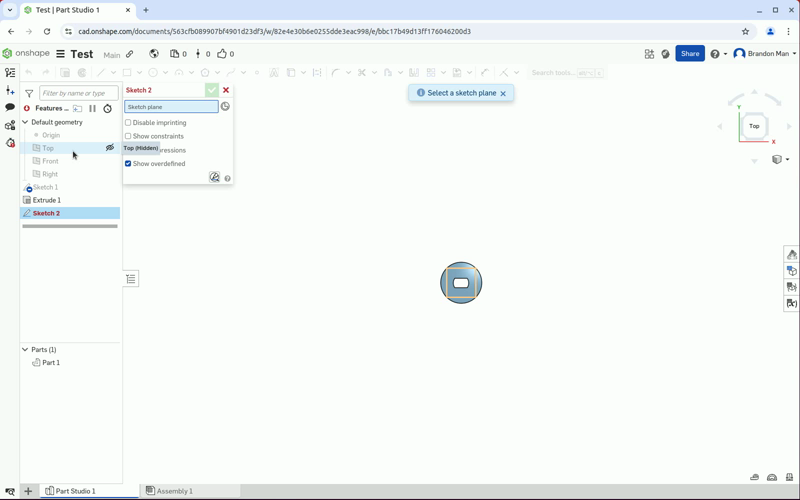
click(73, 150)
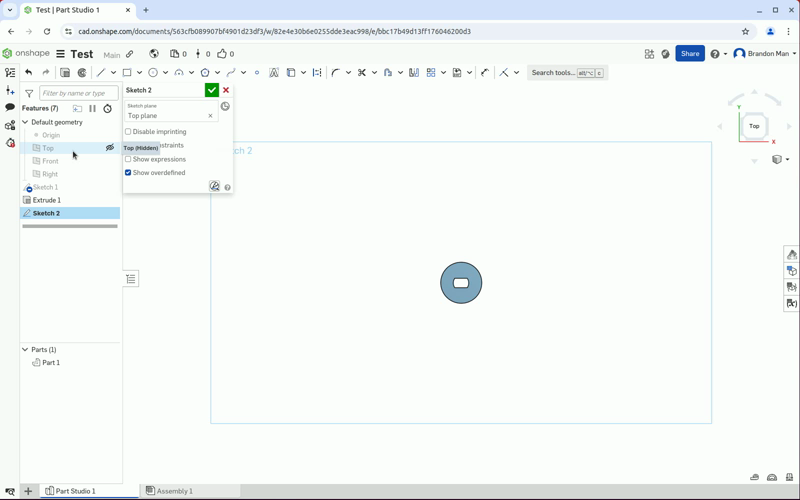
mouse_move(73, 352)
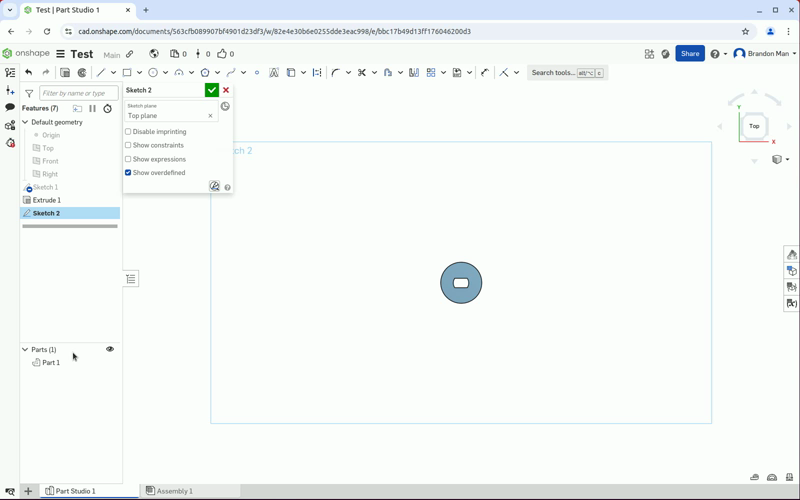
key(y)
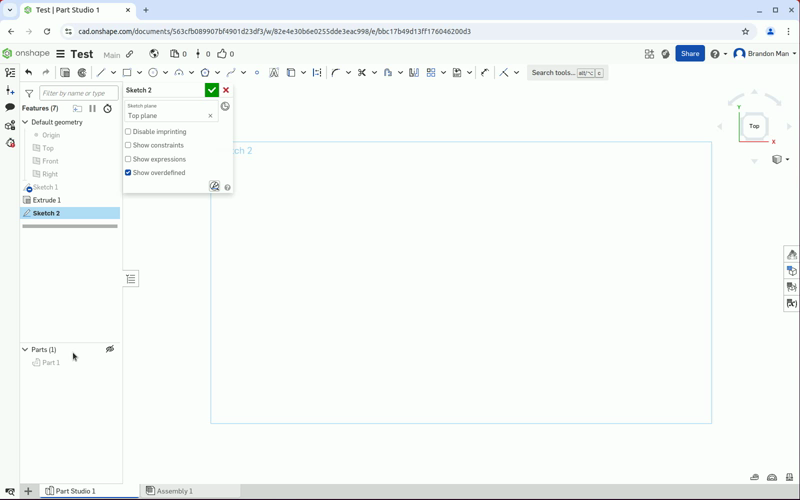
key(l)
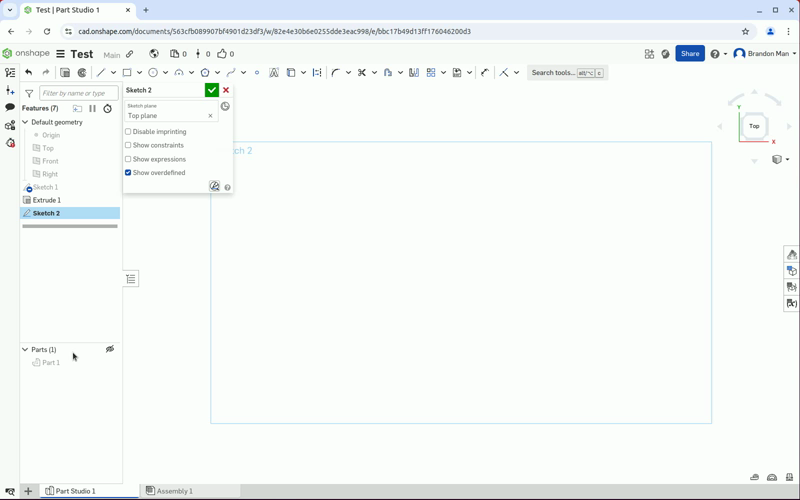
key_down(shift)
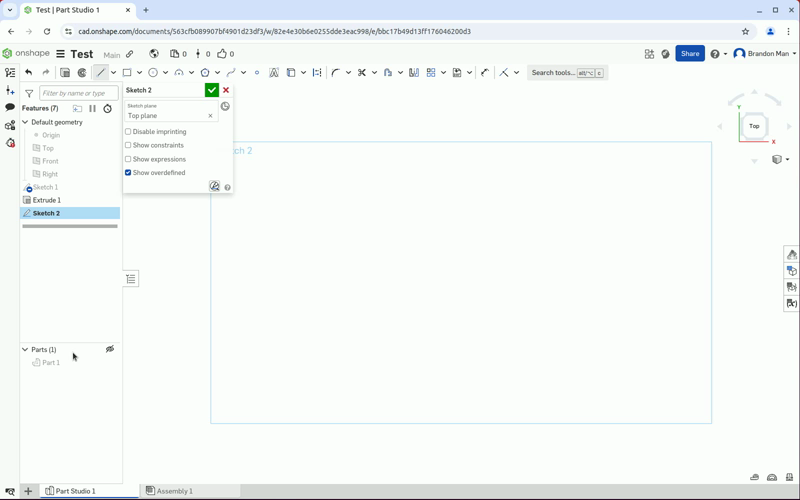
mouse_move(460, 303)
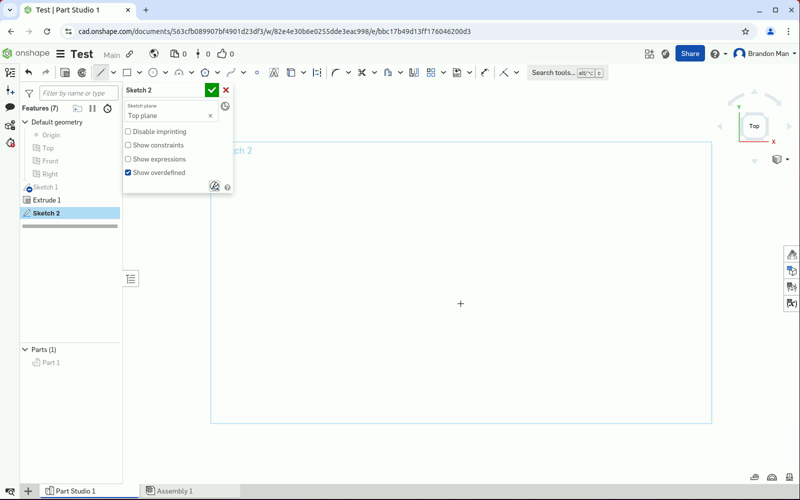
click(460, 303)
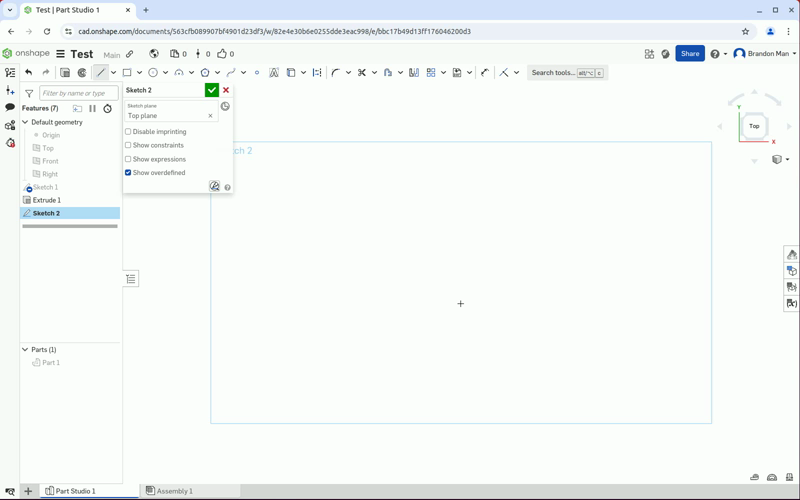
key_up(shift)
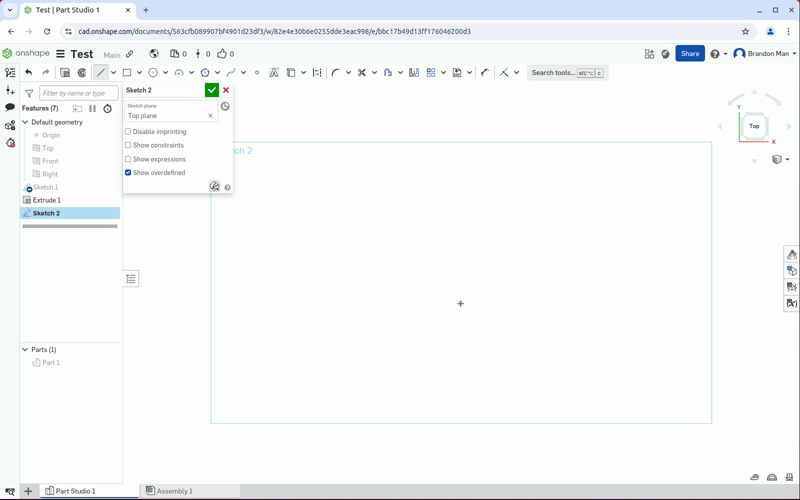
key_down(shift)
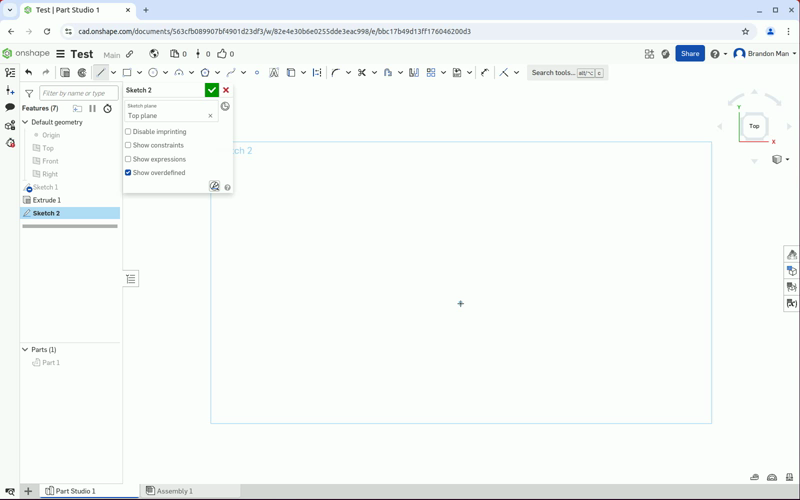
mouse_move(553, 303)
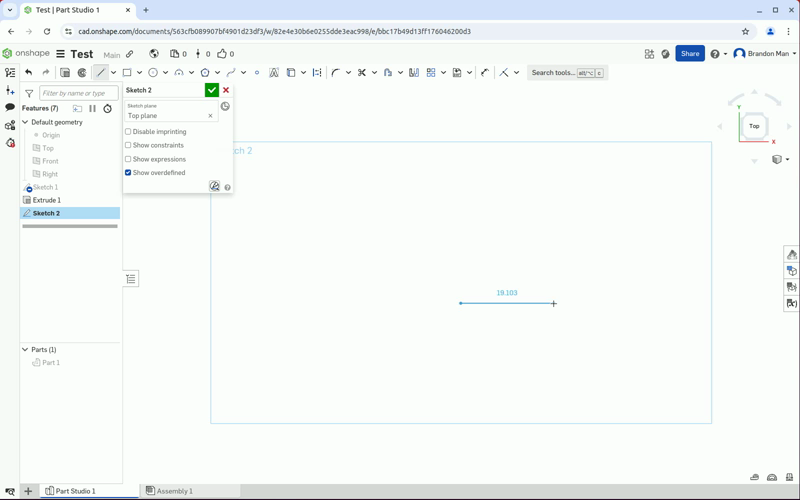
click(553, 303)
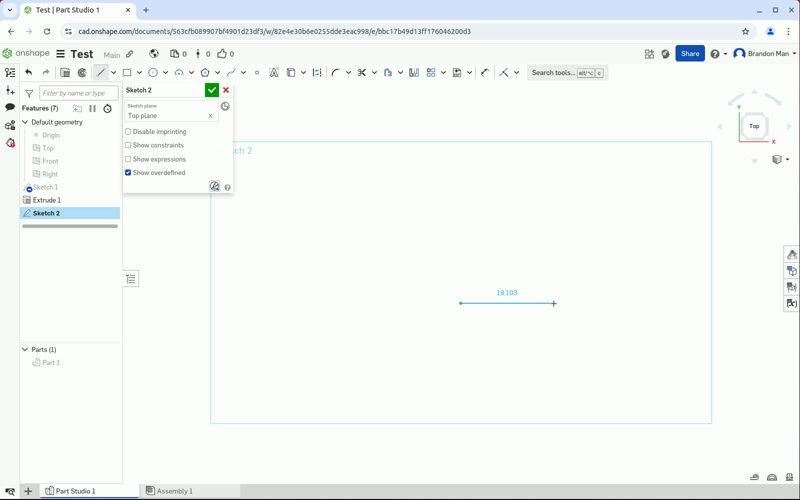
key_up(shift)
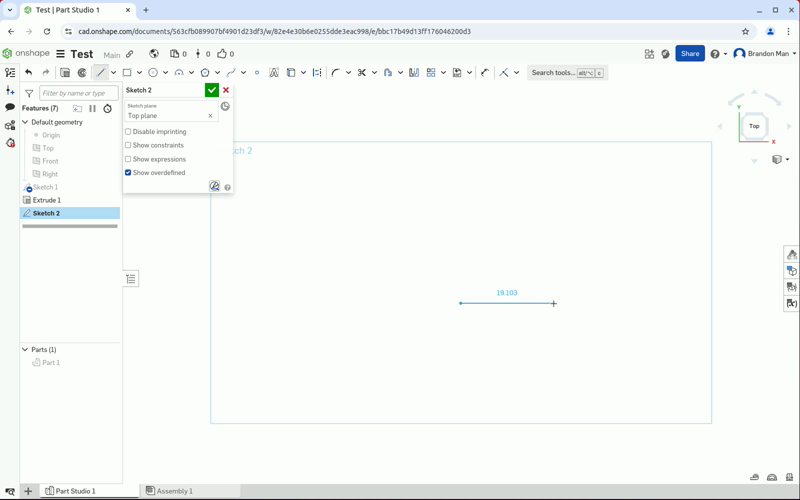
key(esc)
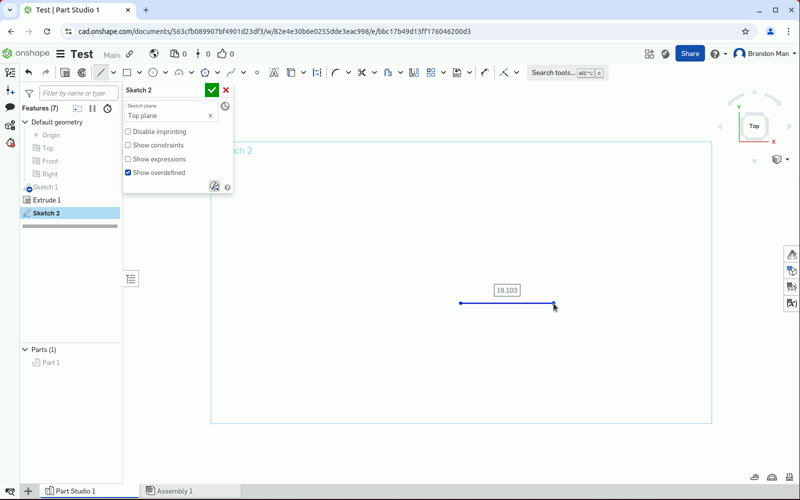
key(a)
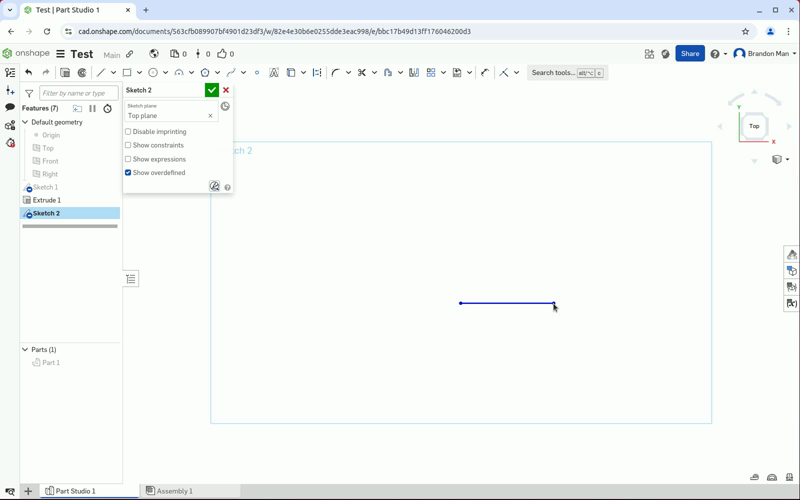
mouse_move(553, 303)
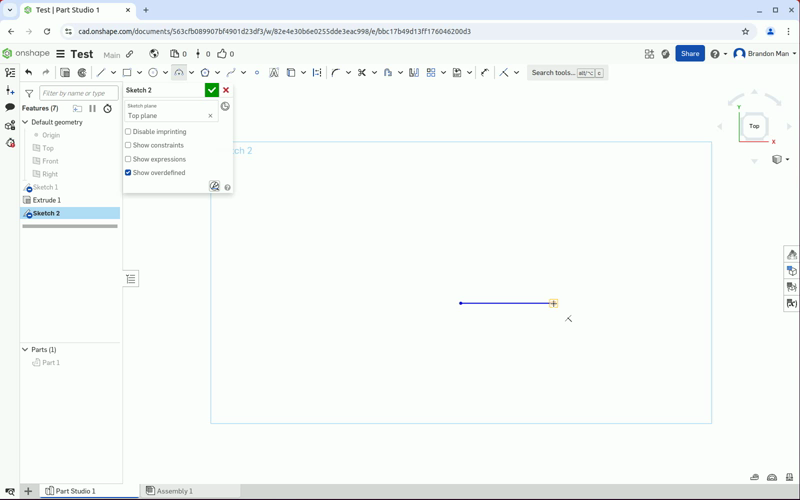
click(553, 303)
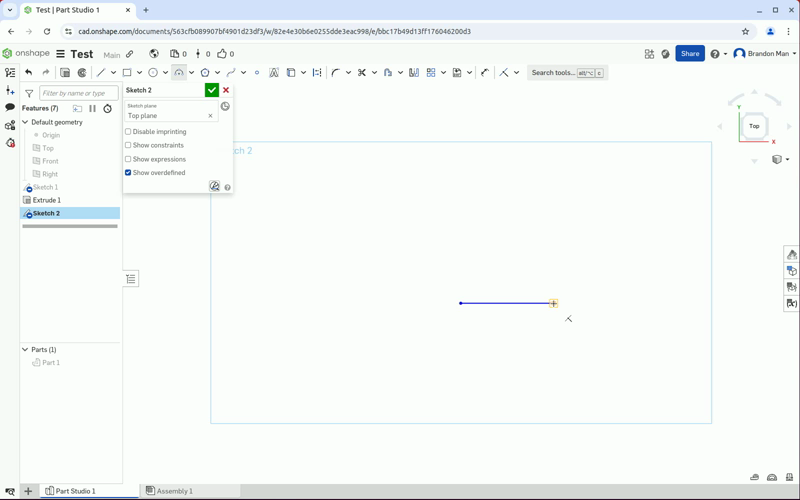
key_down(shift)
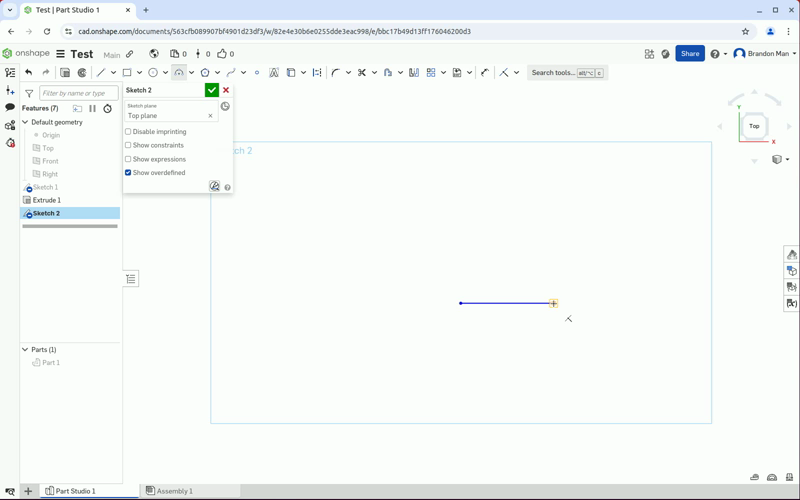
mouse_move(553, 262)
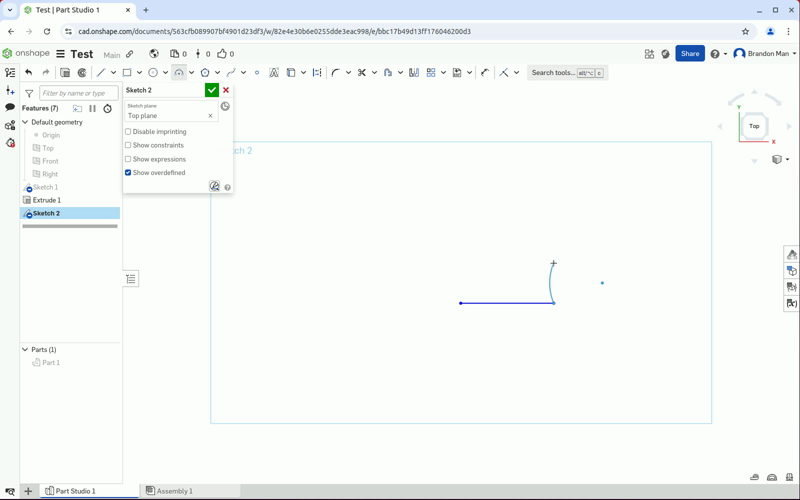
click(553, 262)
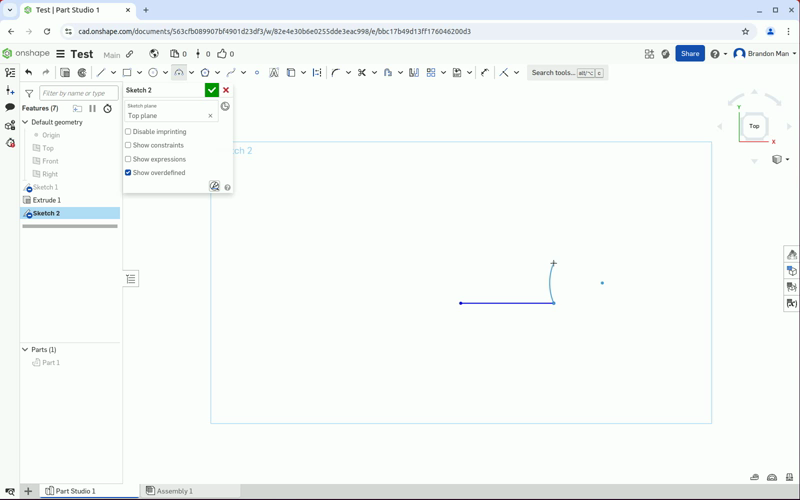
mouse_move(533, 282)
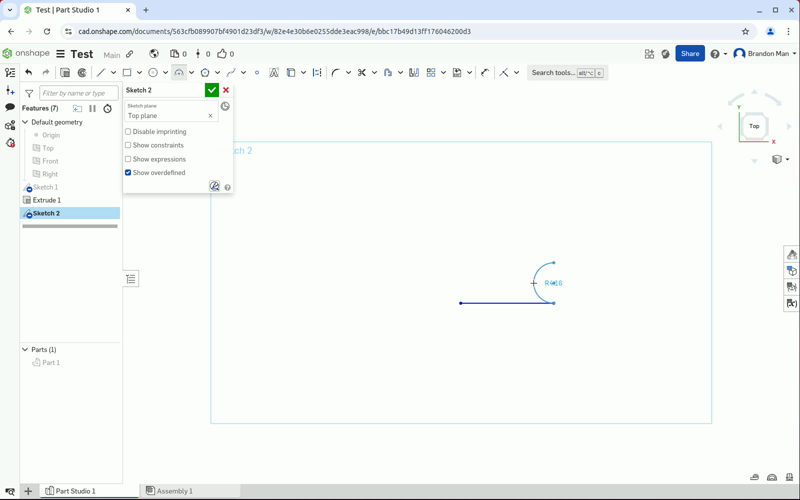
click(533, 282)
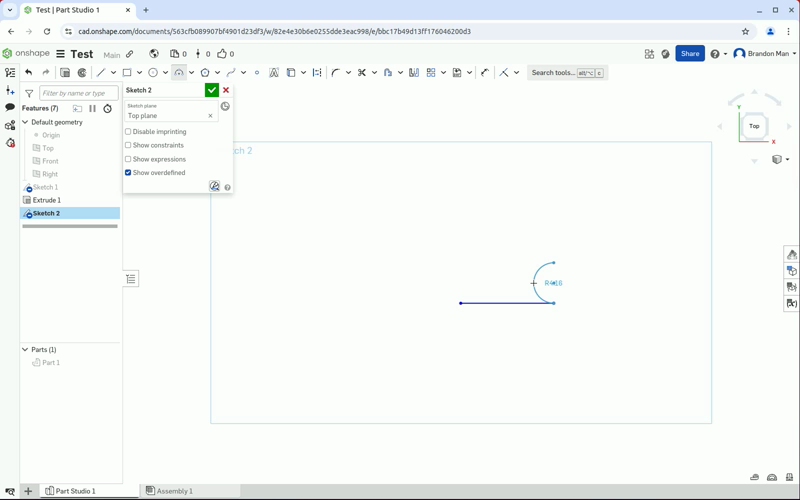
key_up(shift)
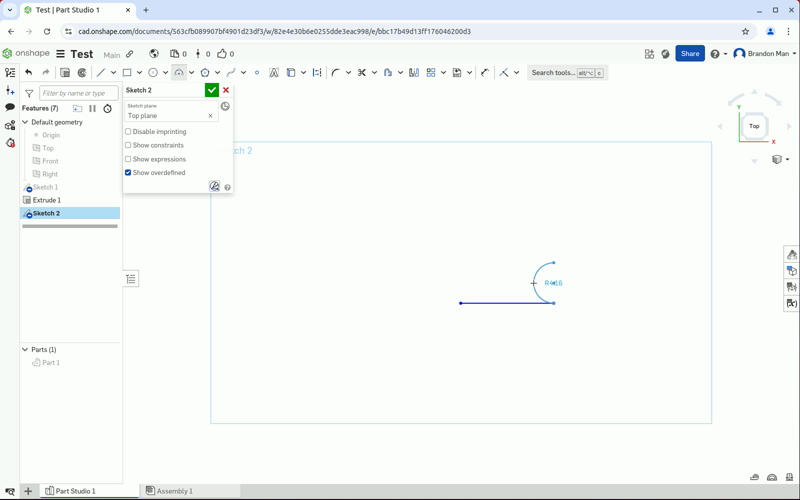
key(esc)
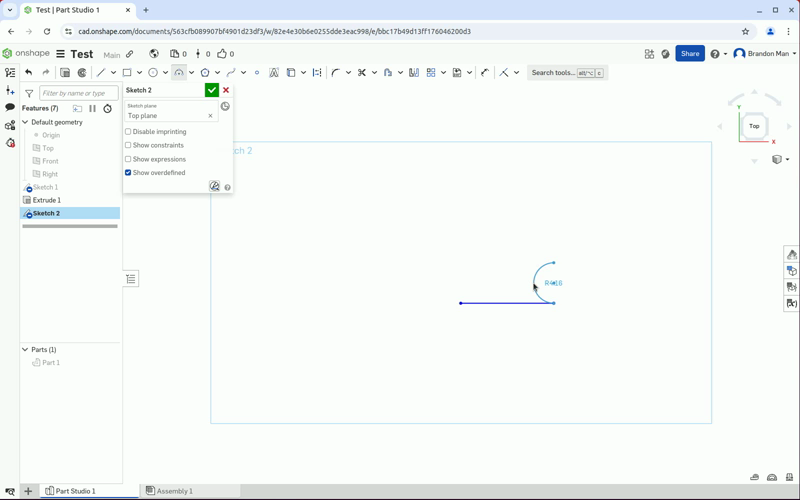
key(l)
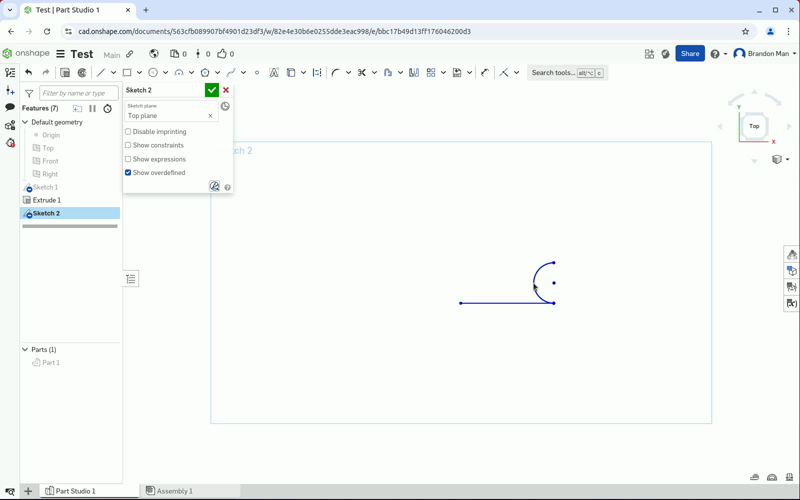
mouse_move(553, 262)
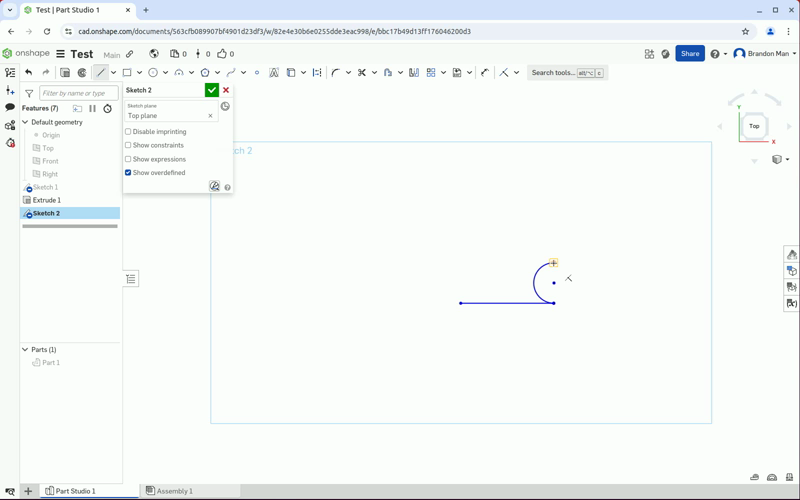
click(553, 262)
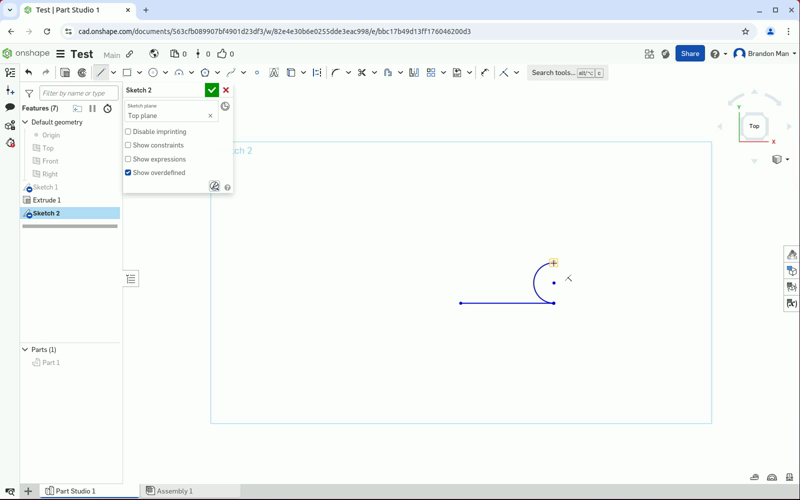
key_down(shift)
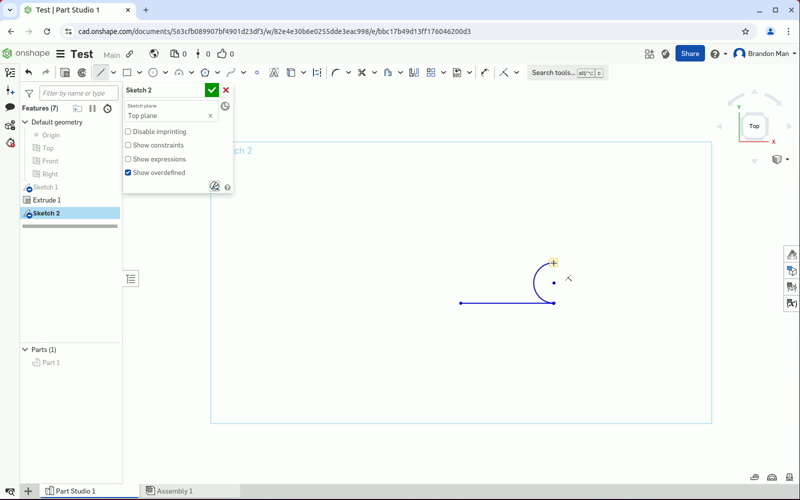
mouse_move(460, 262)
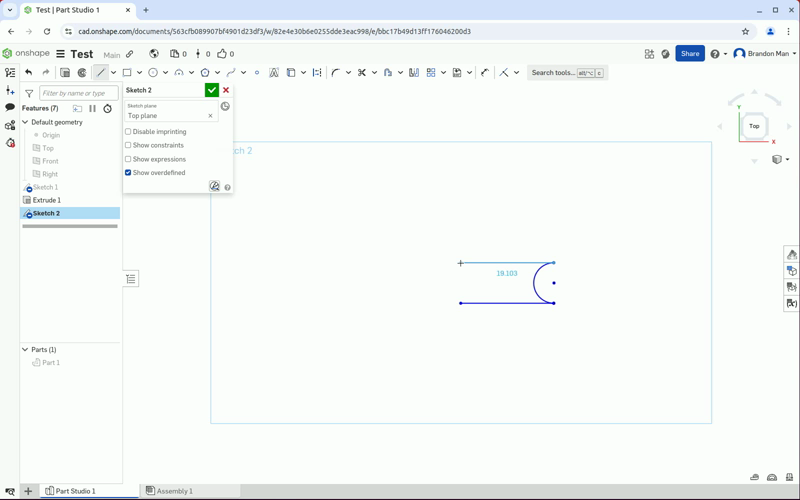
click(460, 262)
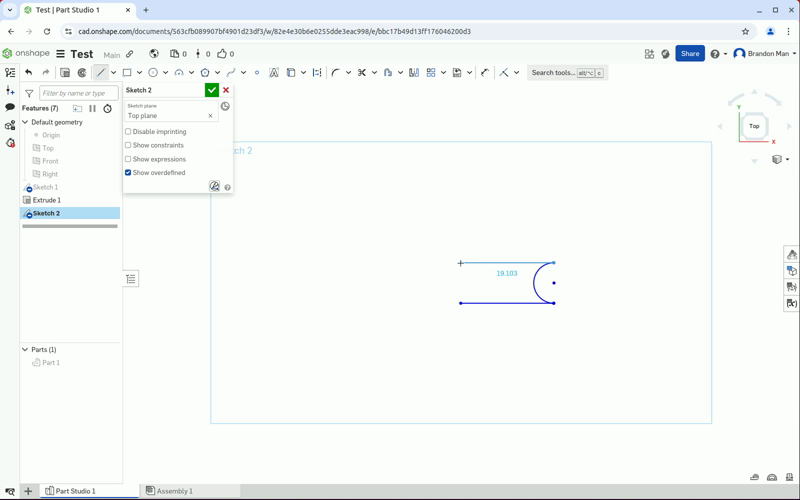
key_up(shift)
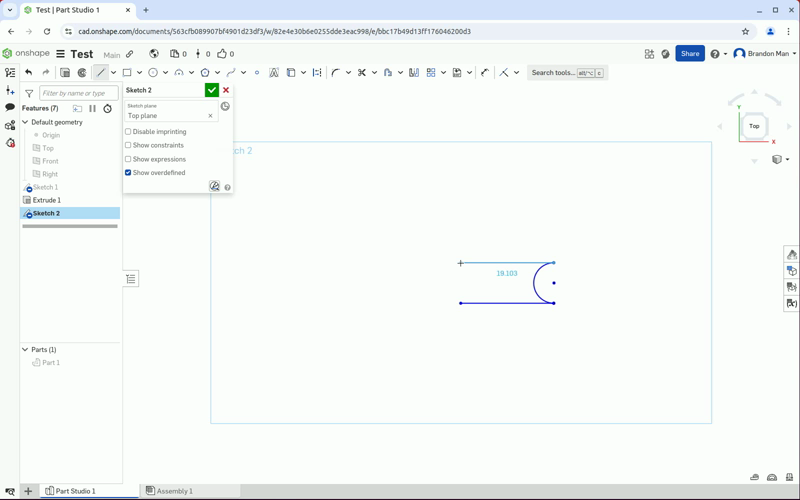
key(esc)
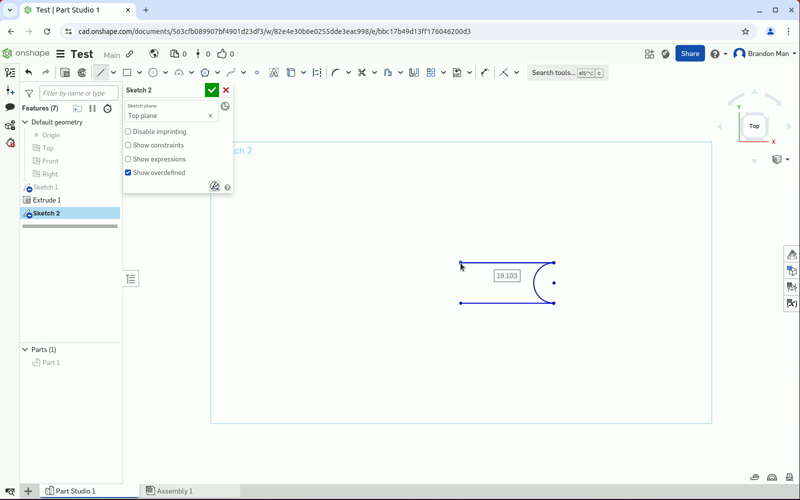
key(a)
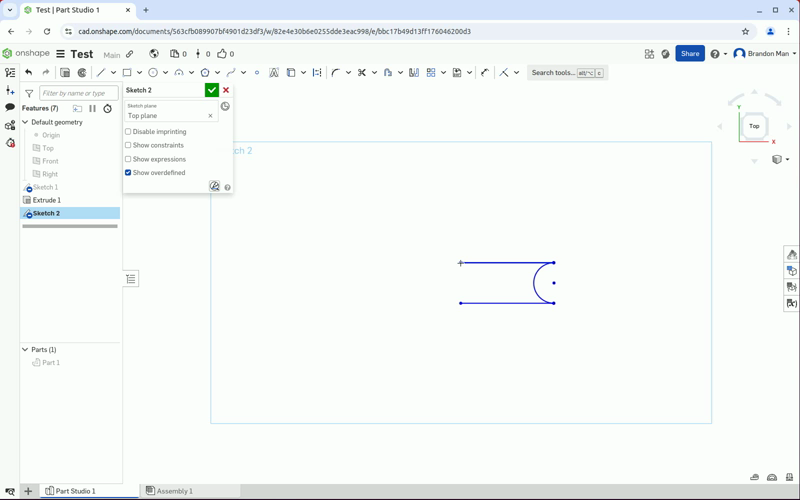
mouse_move(460, 262)
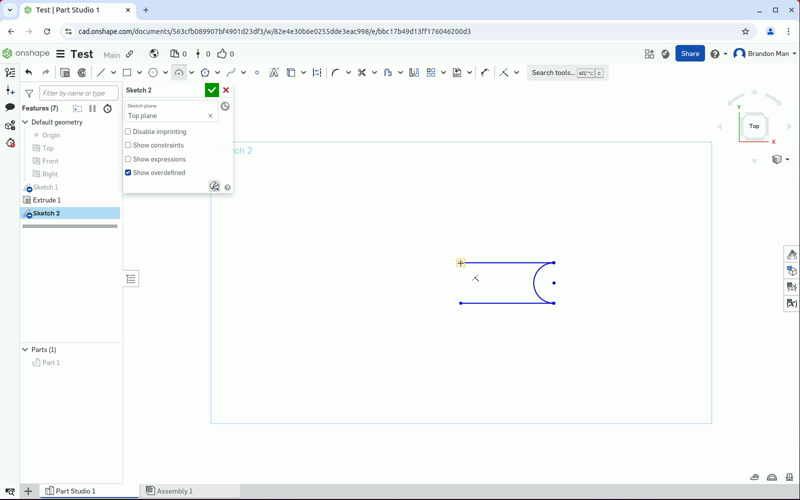
click(460, 262)
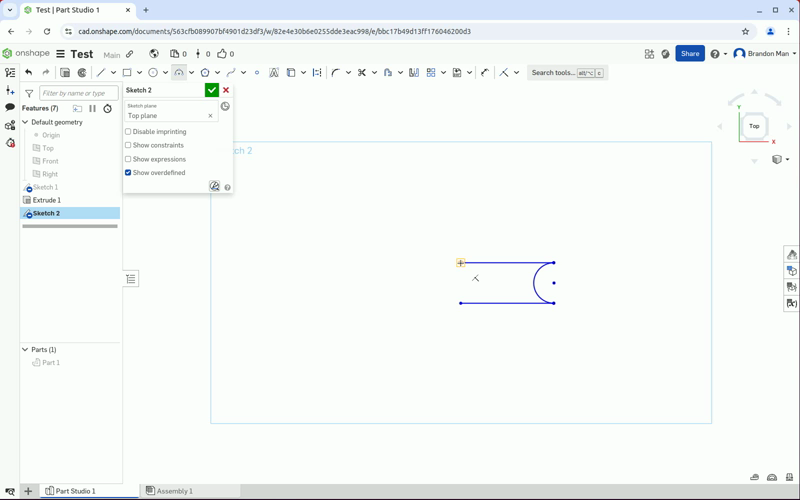
mouse_move(460, 303)
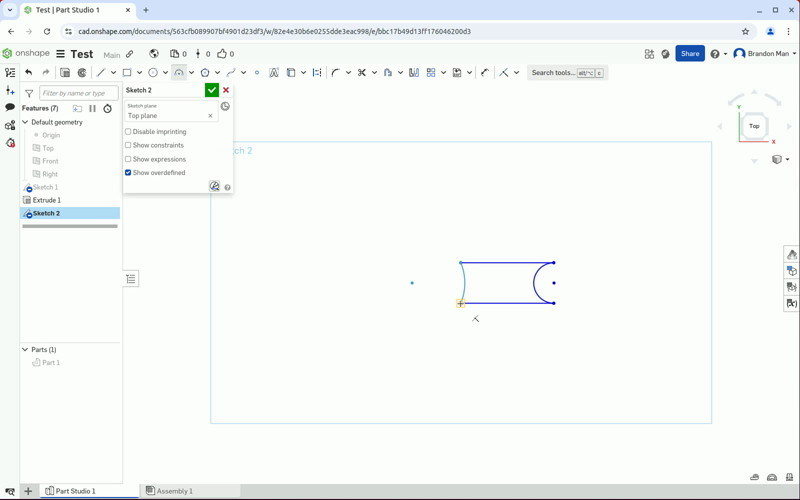
click(460, 303)
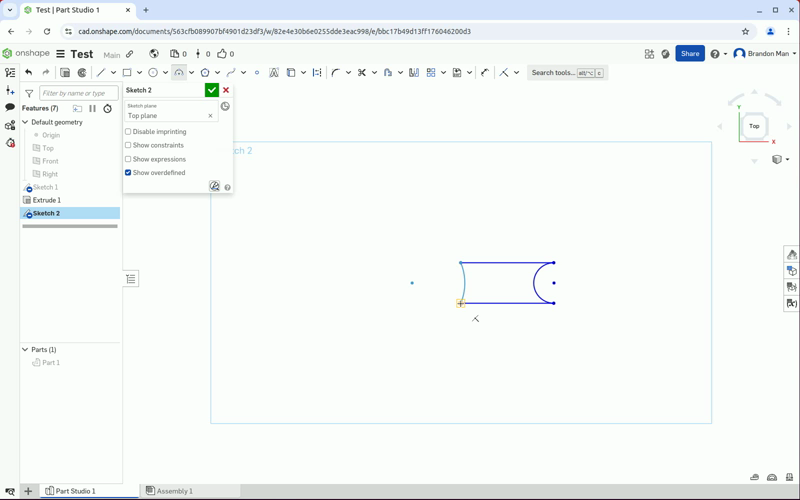
key_down(shift)
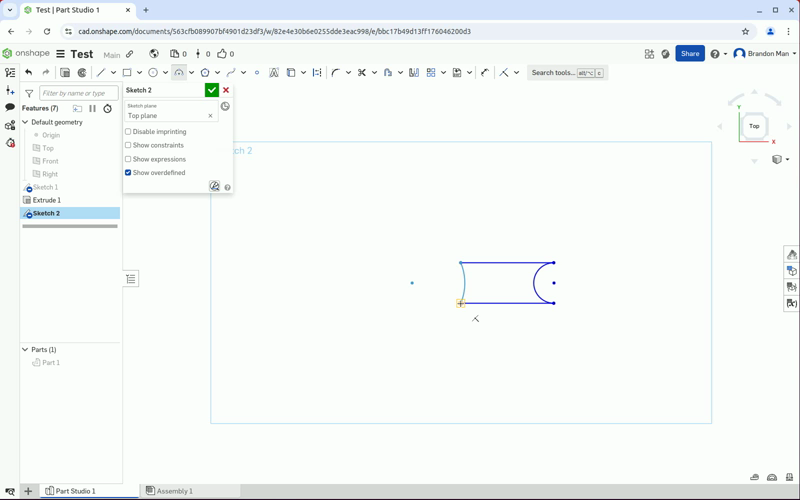
mouse_move(480, 282)
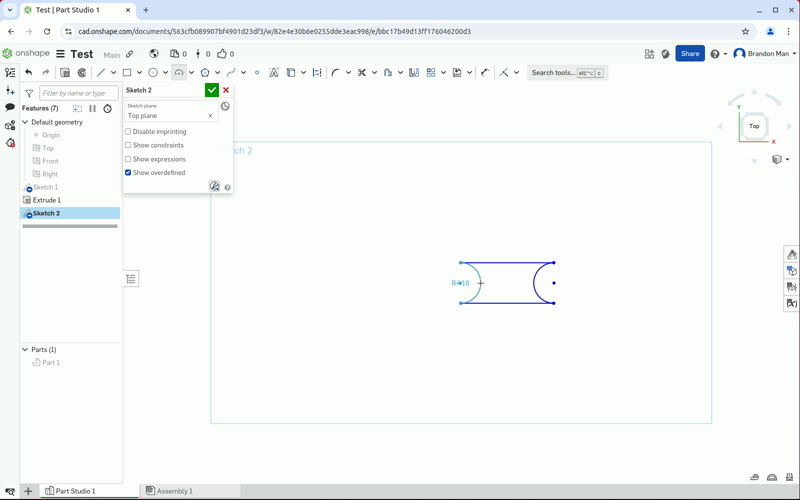
click(480, 282)
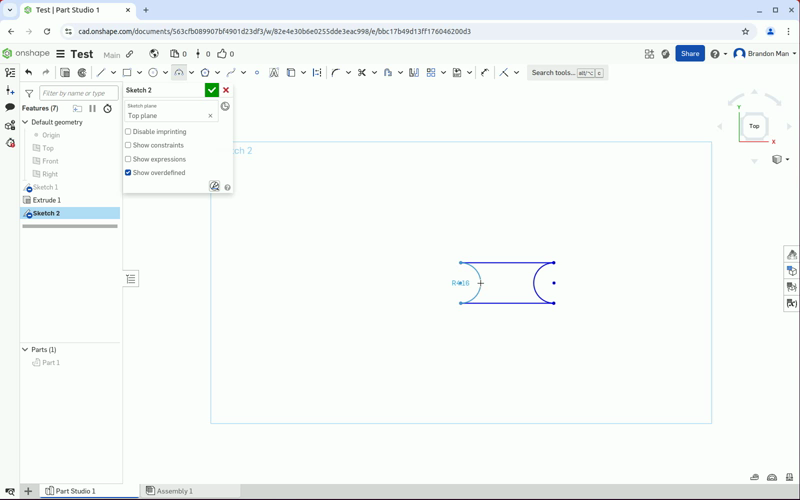
key_up(shift)
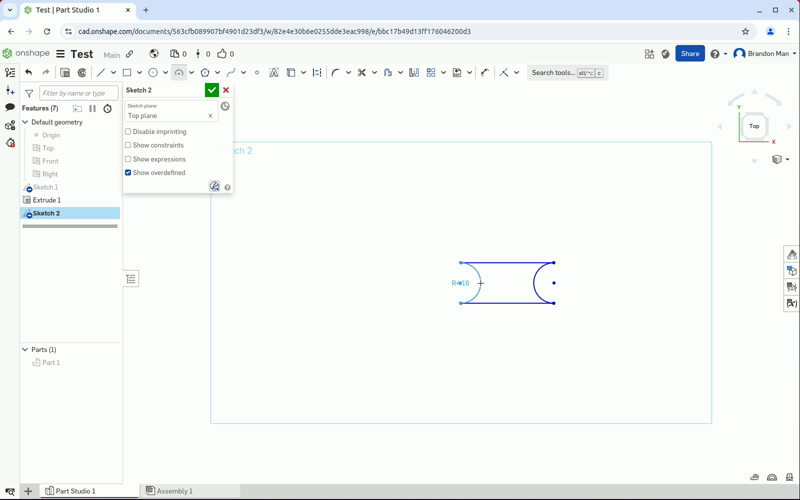
key(esc)
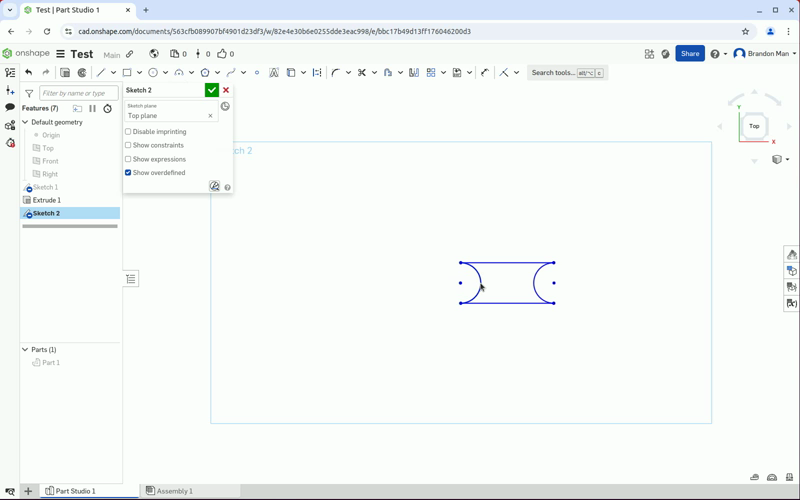
mouse_move(502, 294)
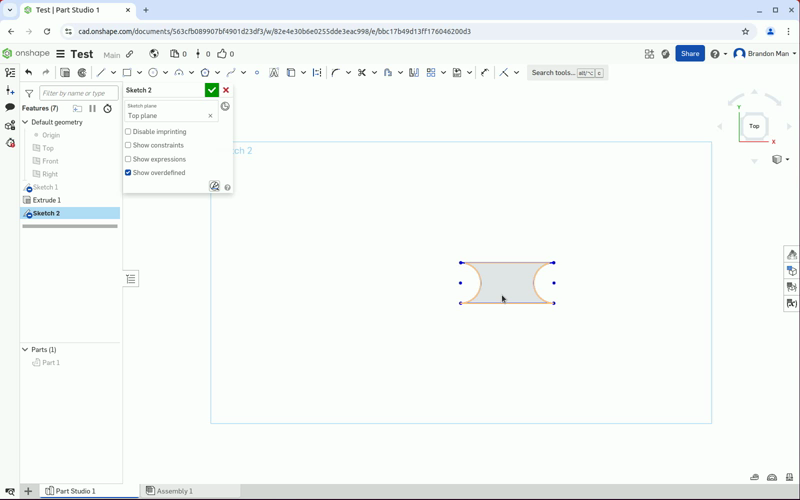
scroll(6)
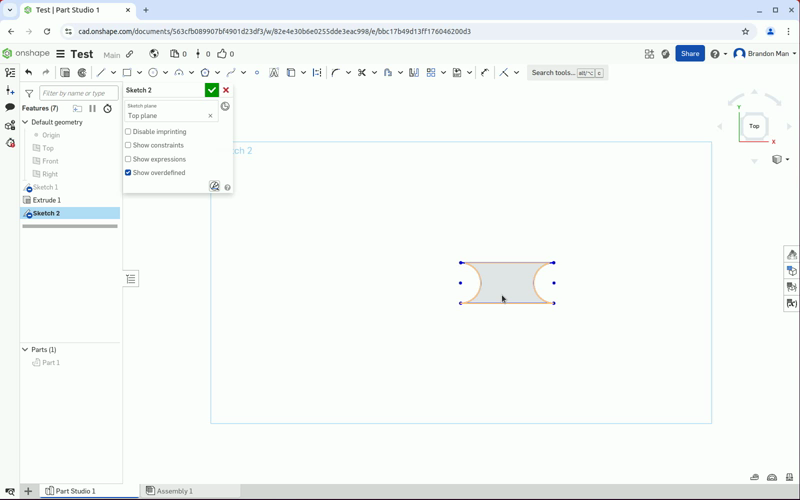
scroll(6)
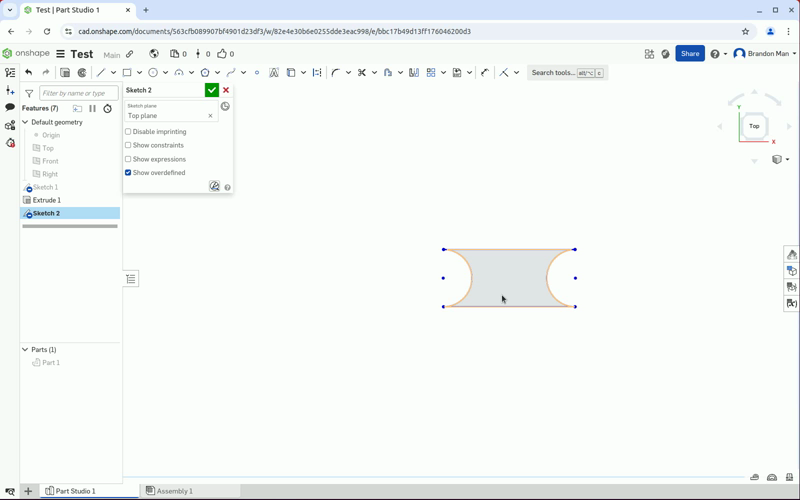
scroll(6)
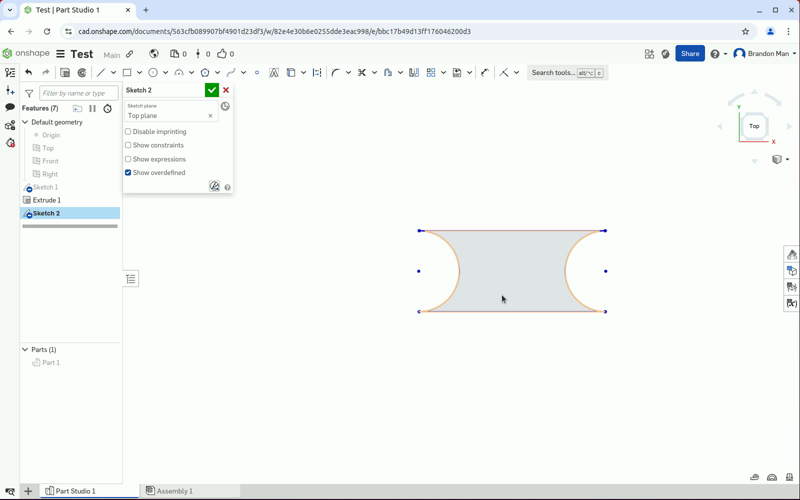
scroll(6)
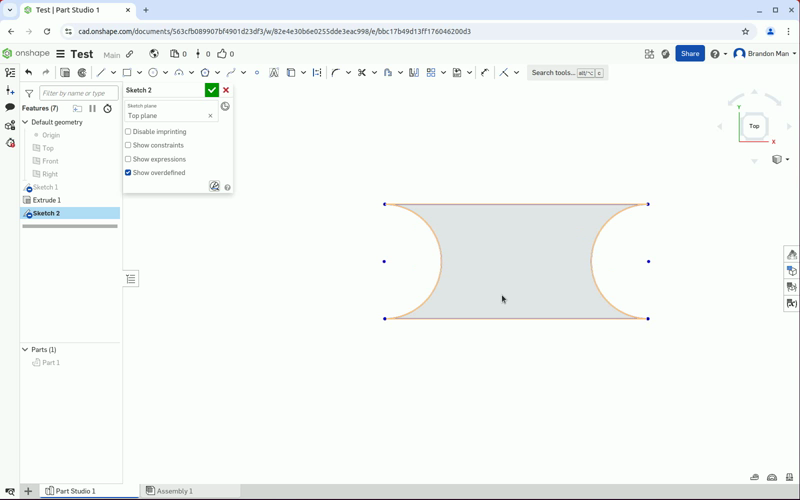
scroll(6)
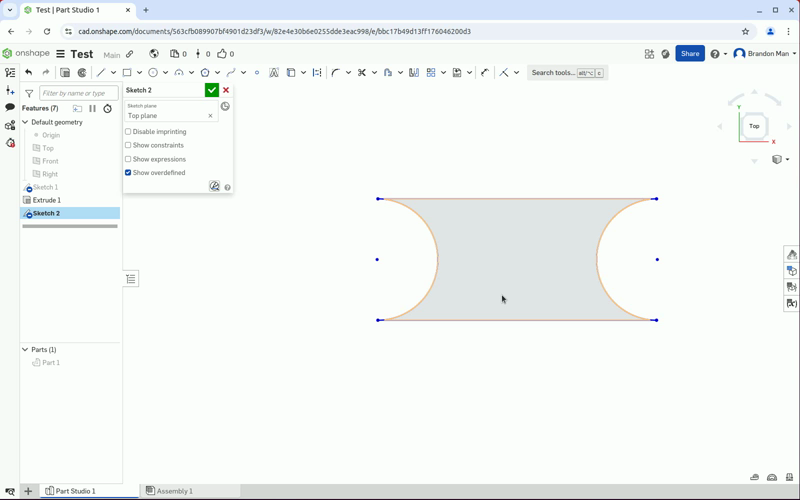
scroll(6)
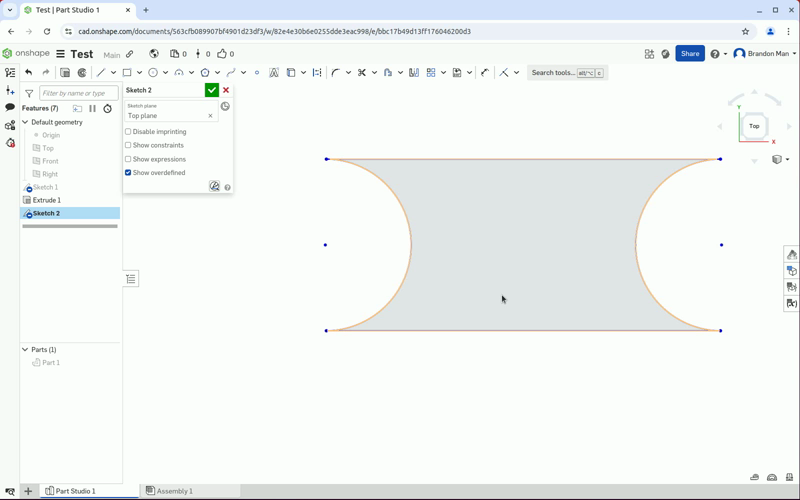
scroll(6)
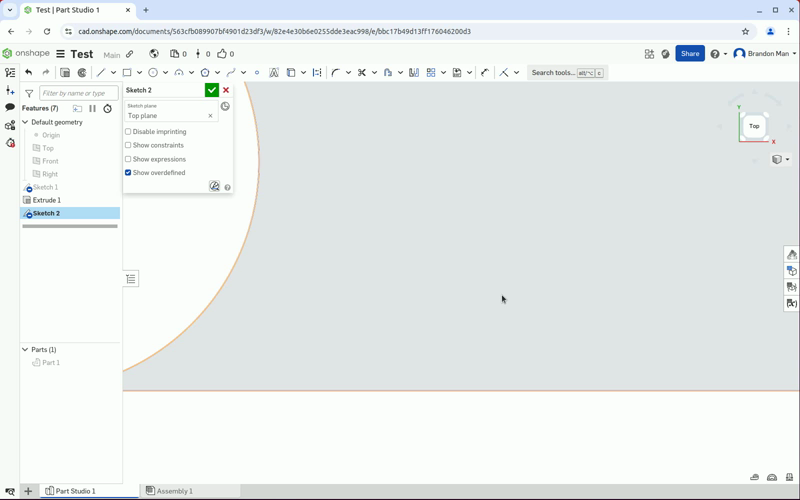
click(502, 294)
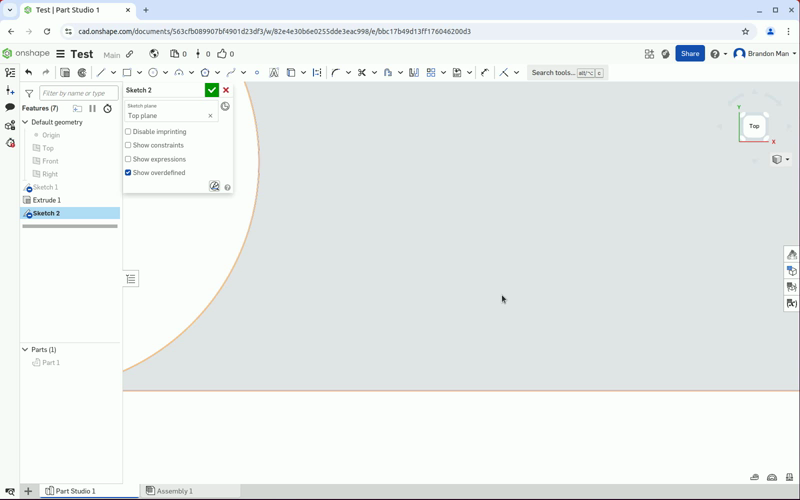
scroll(-6)
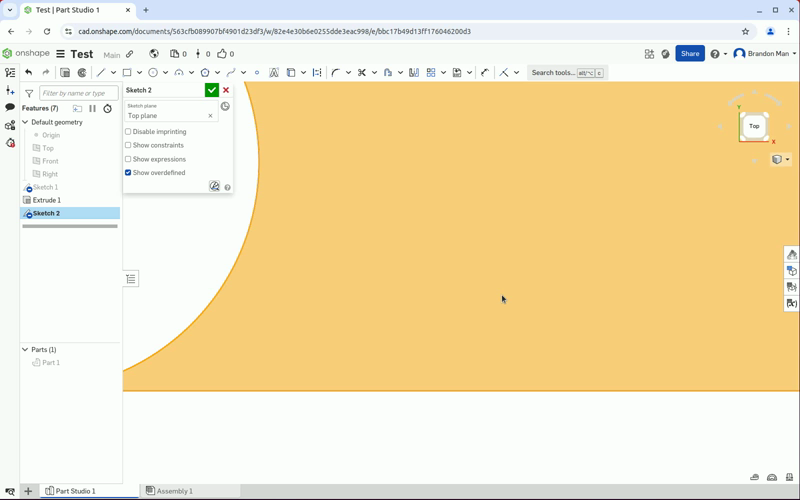
scroll(-6)
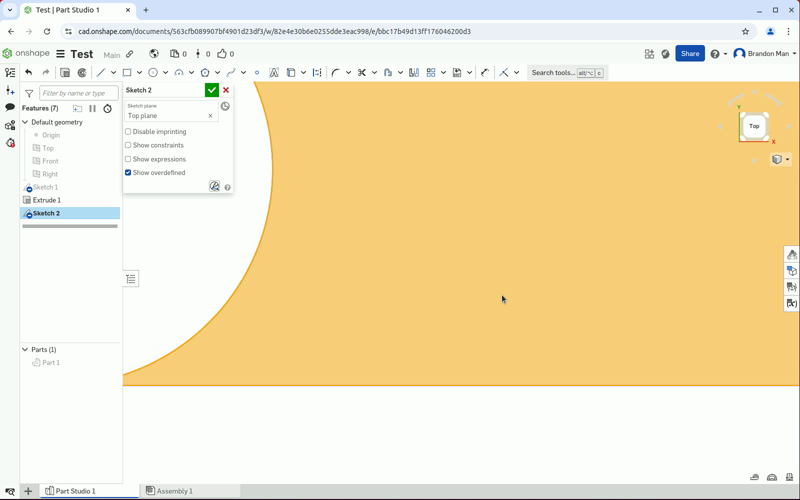
scroll(-6)
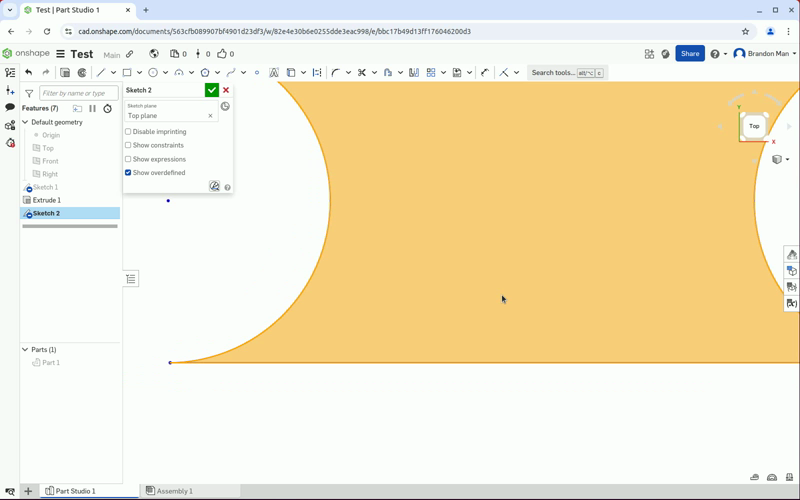
scroll(-6)
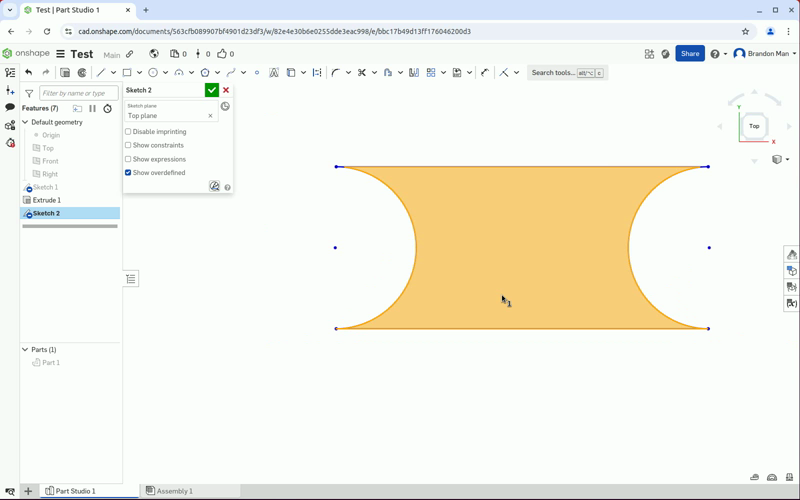
scroll(-6)
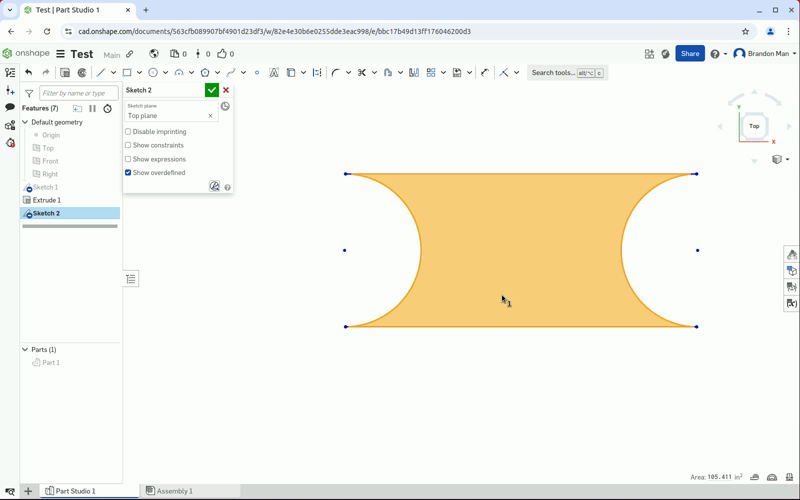
scroll(-6)
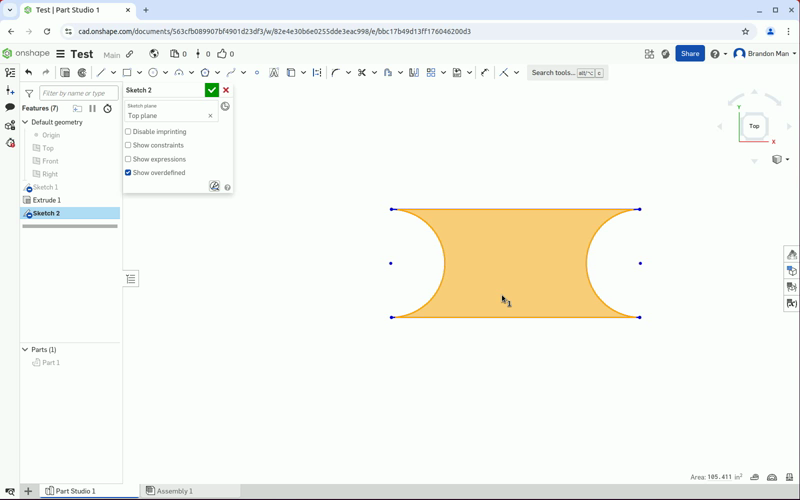
scroll(-6)
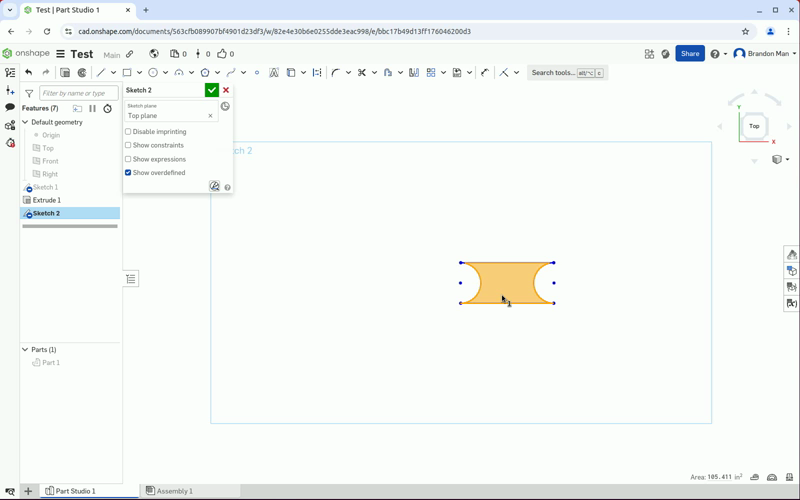
mouse_move(73, 352)
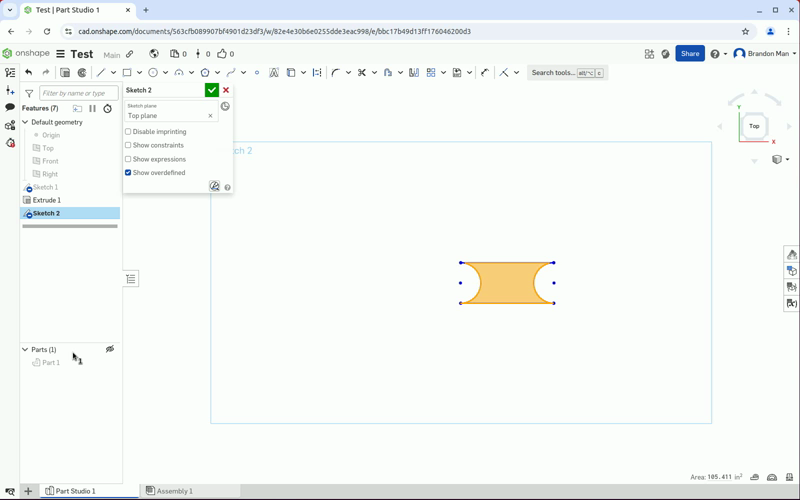
key(shift+y)
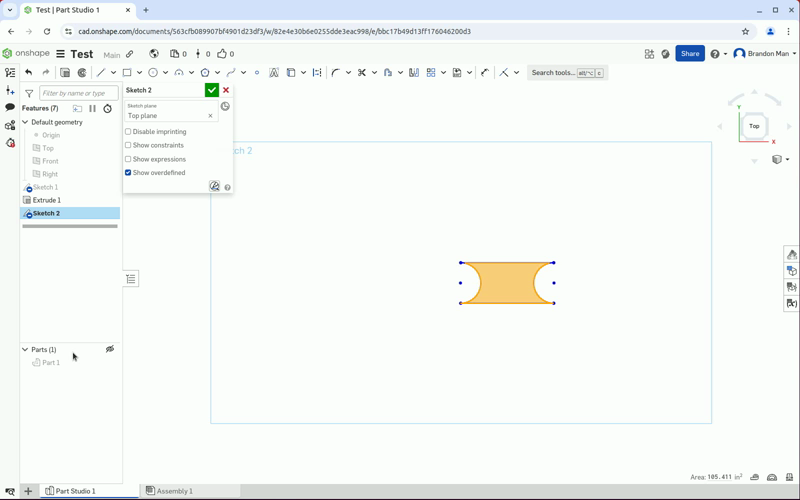
key(shift+e)
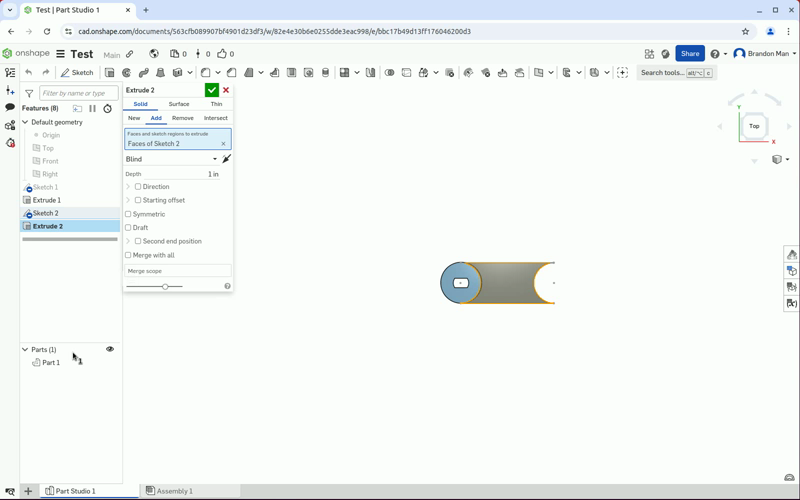
mouse_move(143, 106)
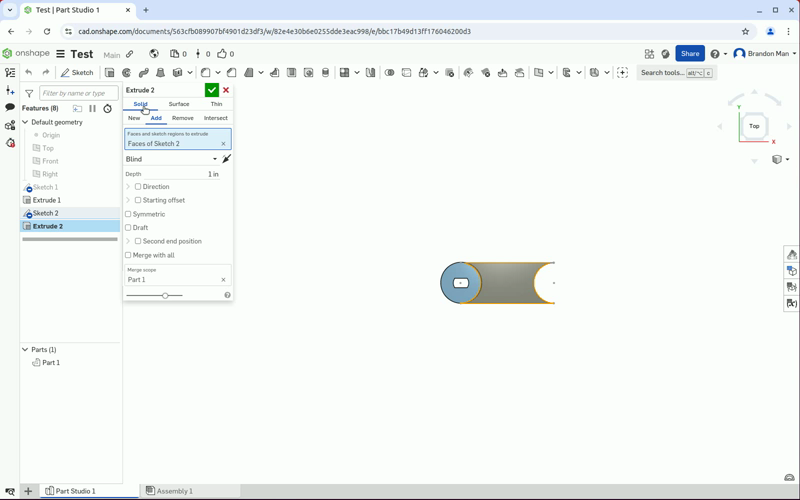
click(143, 106)
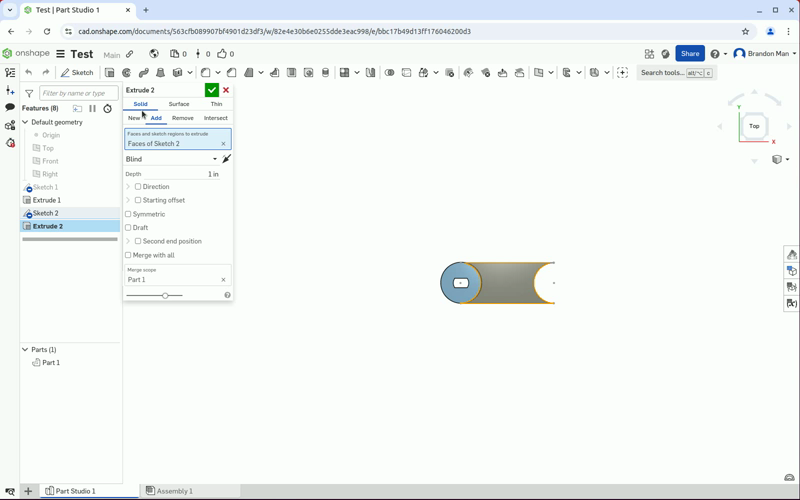
mouse_move(137, 120)
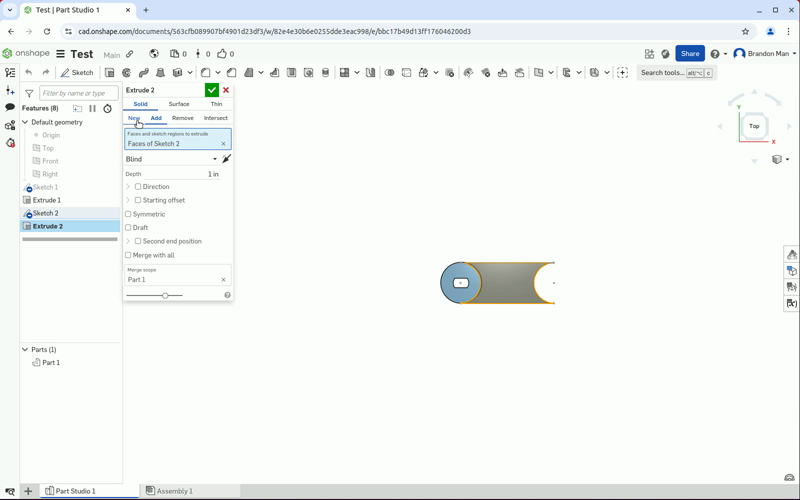
click(137, 120)
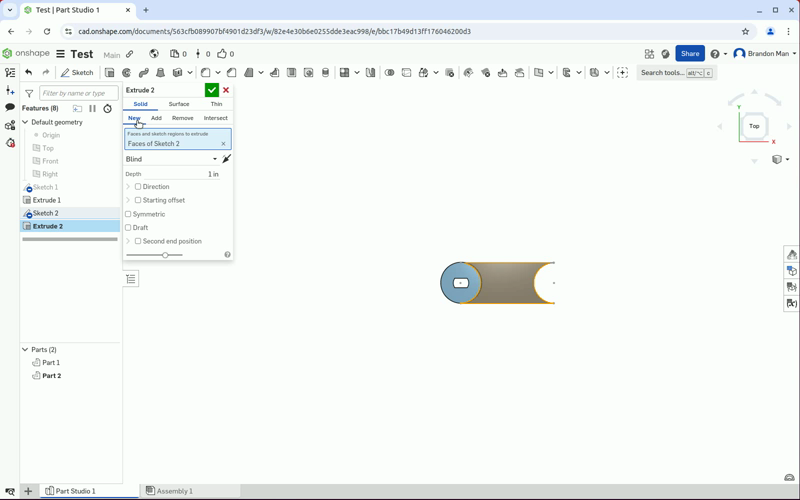
key(tab, 4)
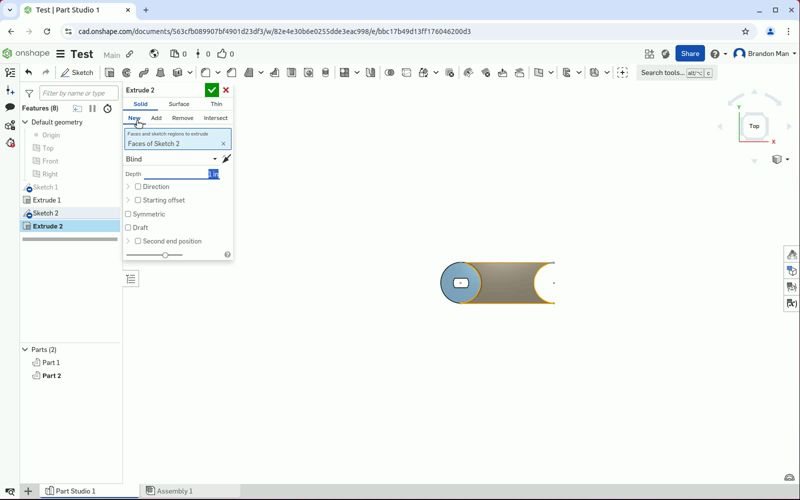
text(1.926)
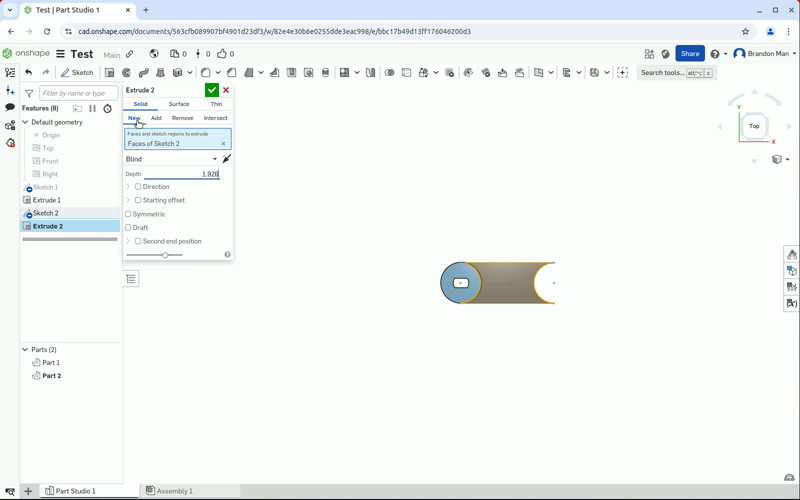
key(enter)
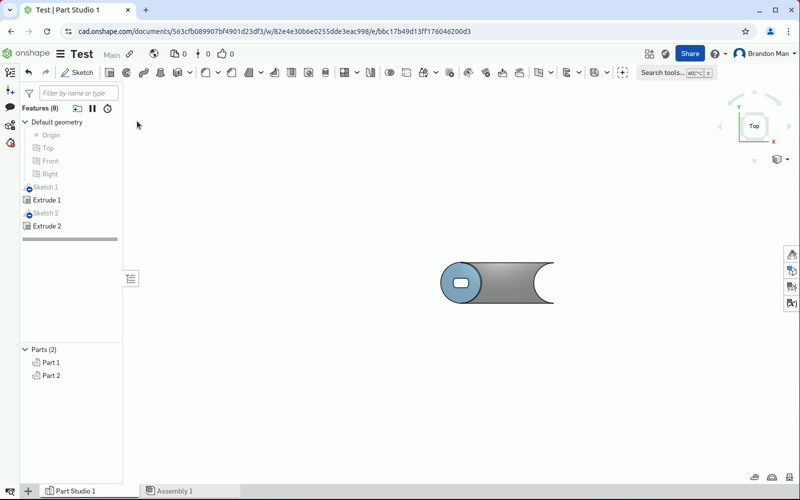
key(shift+h)
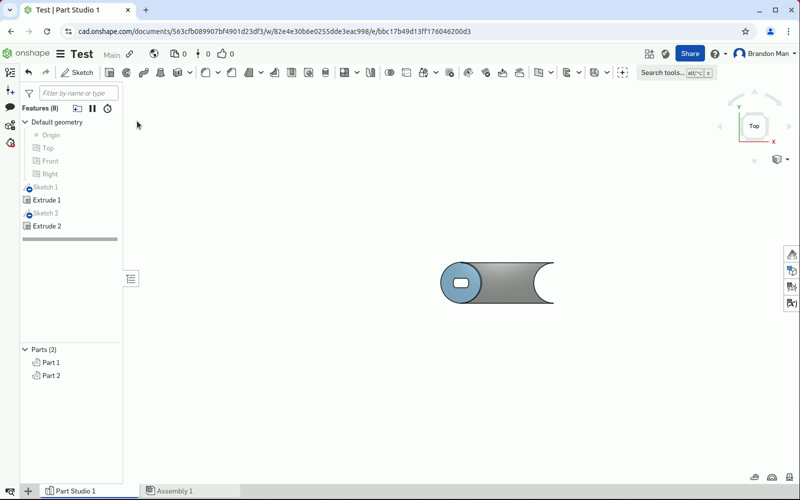
key(shift+h)
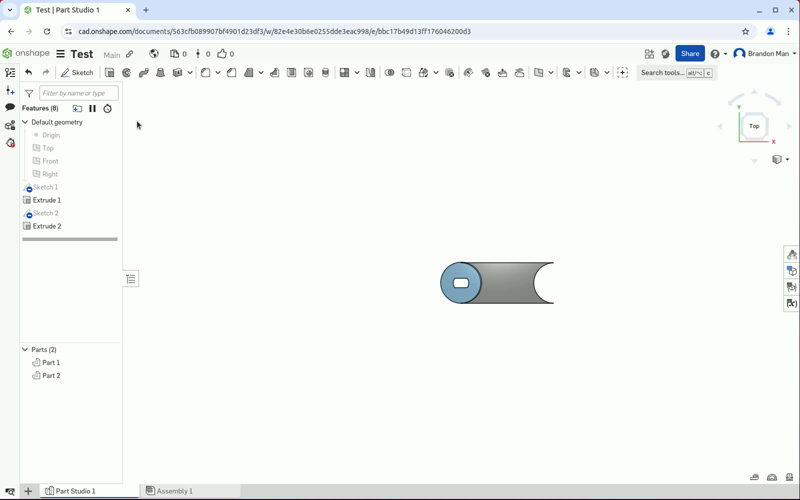
mouse_move(73, 189)
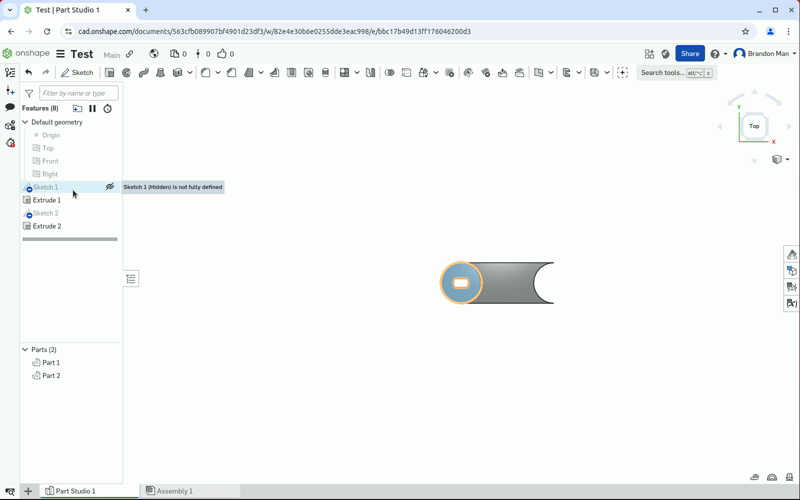
click(73, 189)
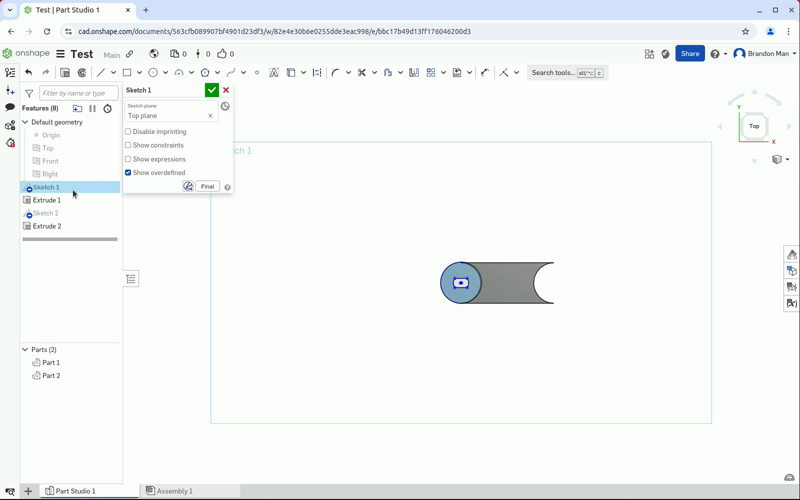
mouse_move(229, 92)
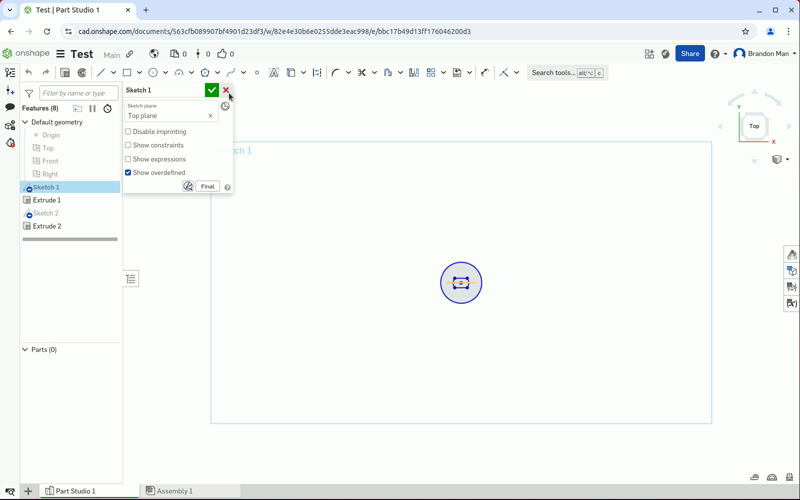
click(229, 92)
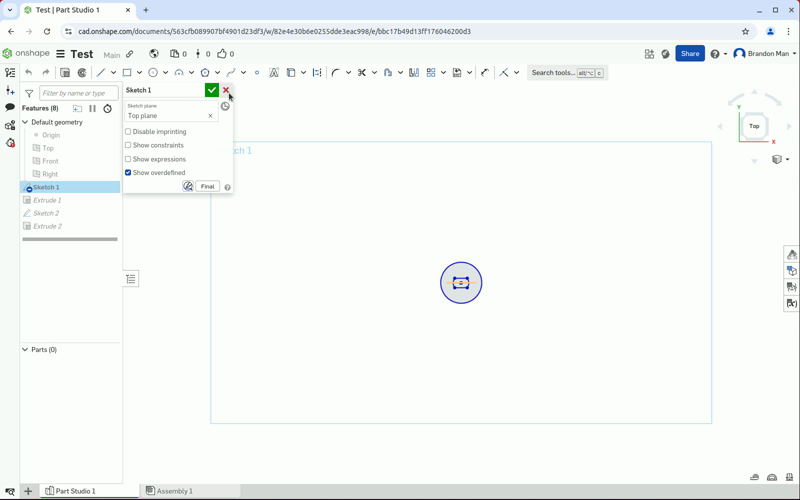
key(shift+s)
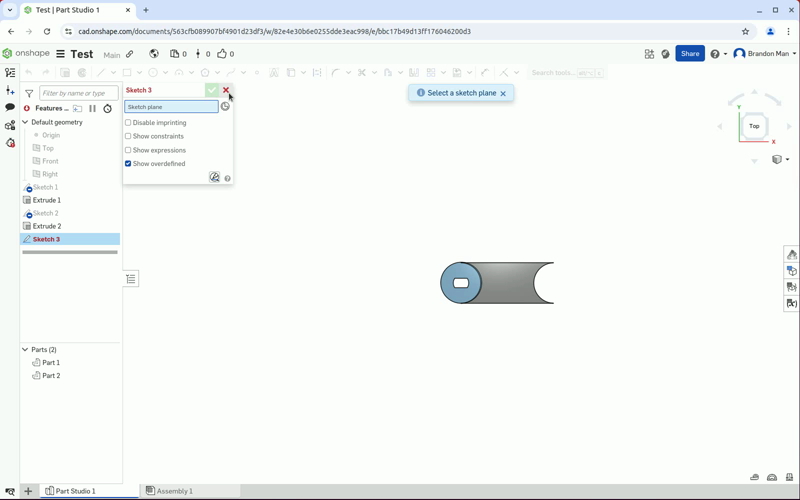
mouse_move(73, 150)
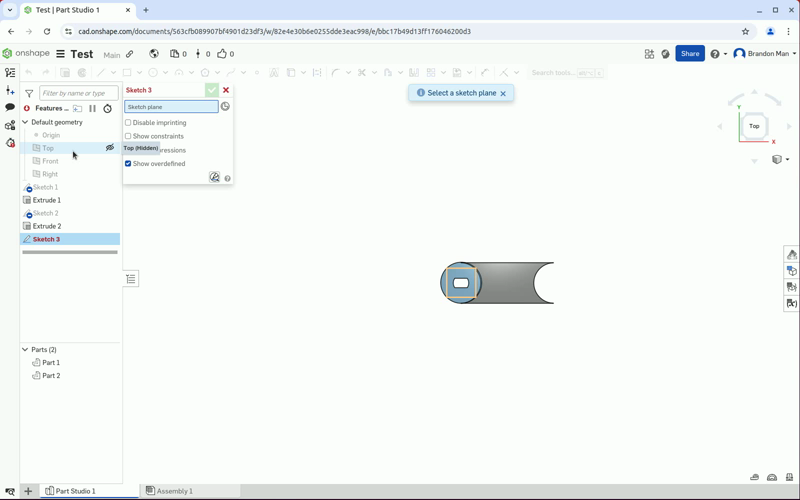
click(73, 150)
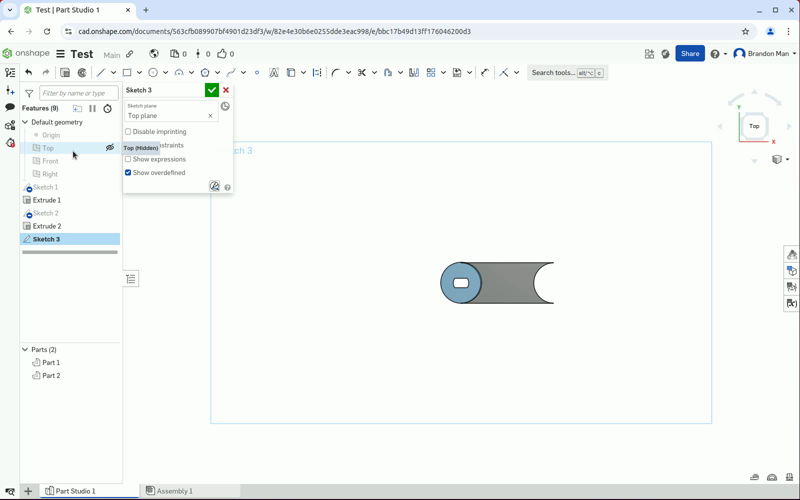
mouse_move(73, 352)
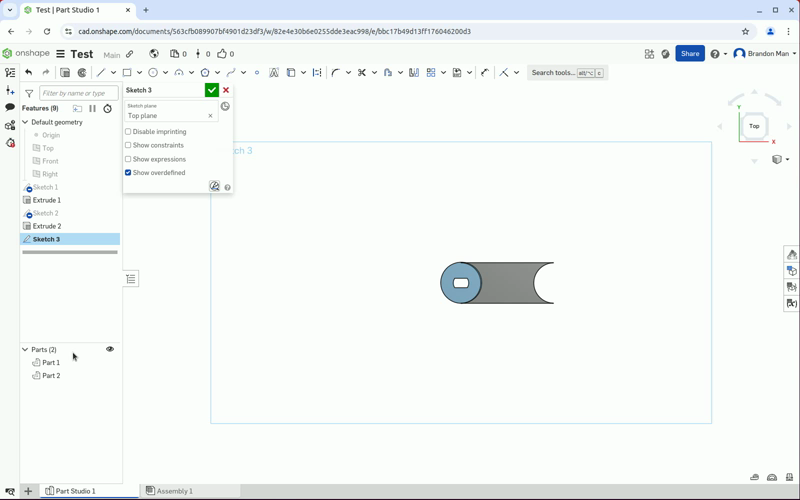
key(y)
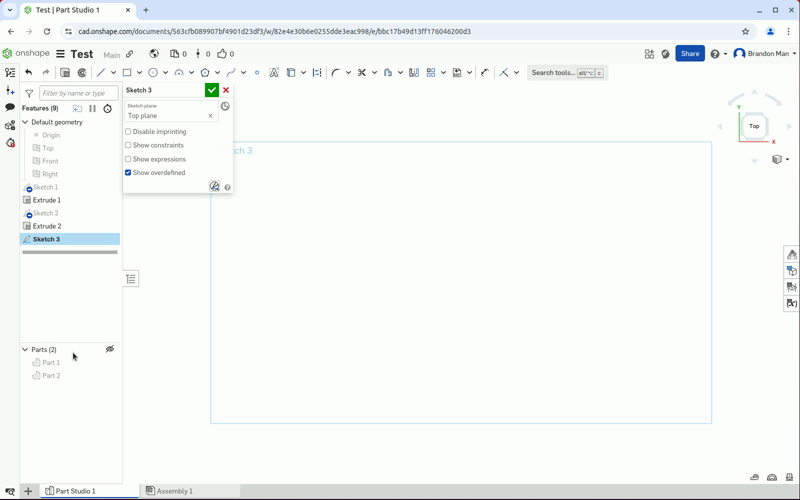
key(c)
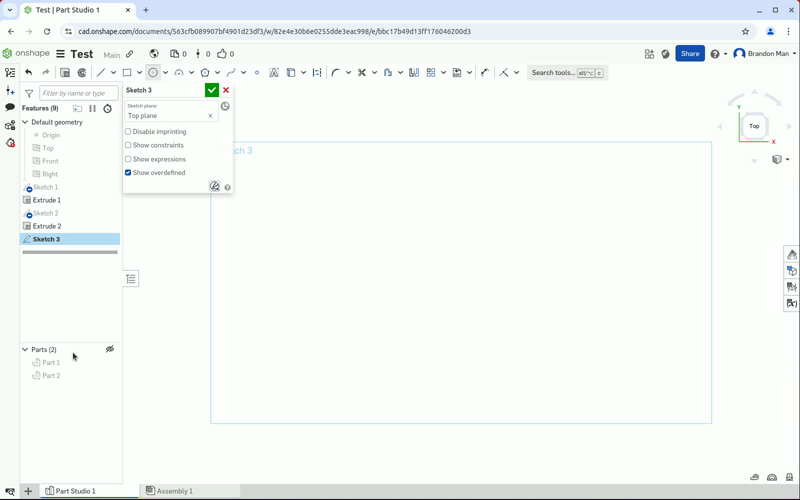
key_down(shift)
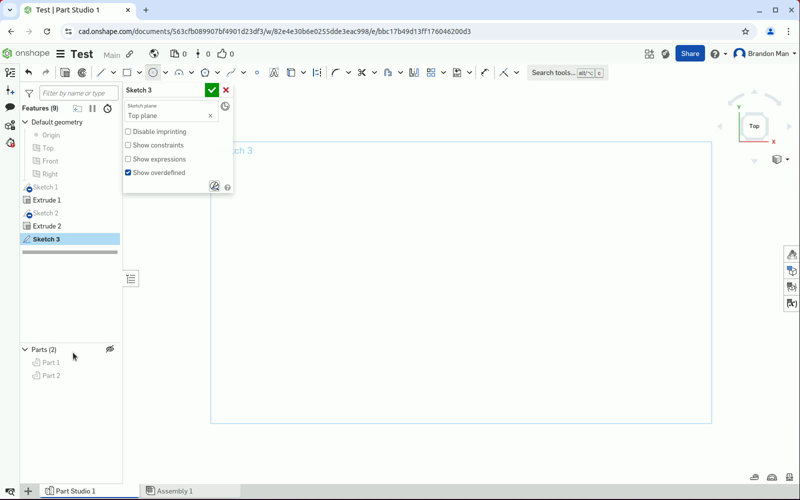
mouse_move(553, 282)
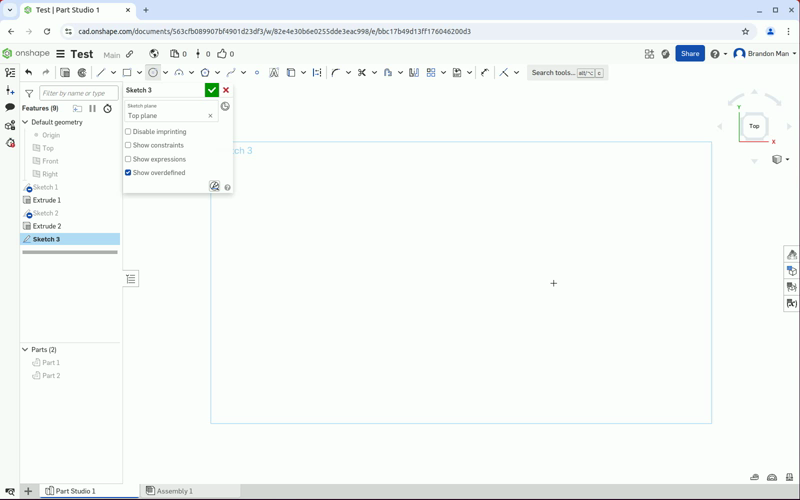
click(553, 282)
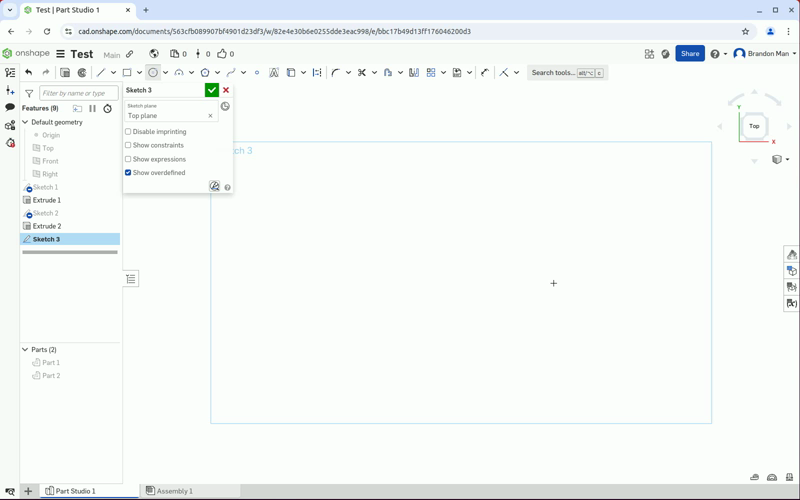
key_up(shift)
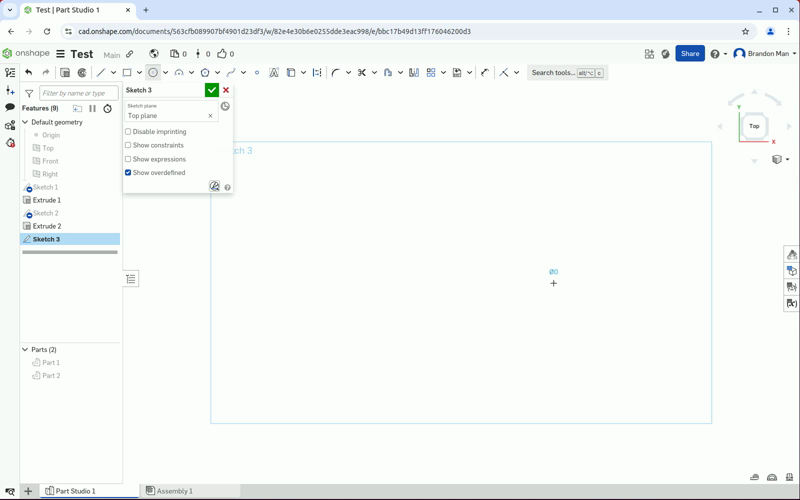
mouse_move(574, 282)
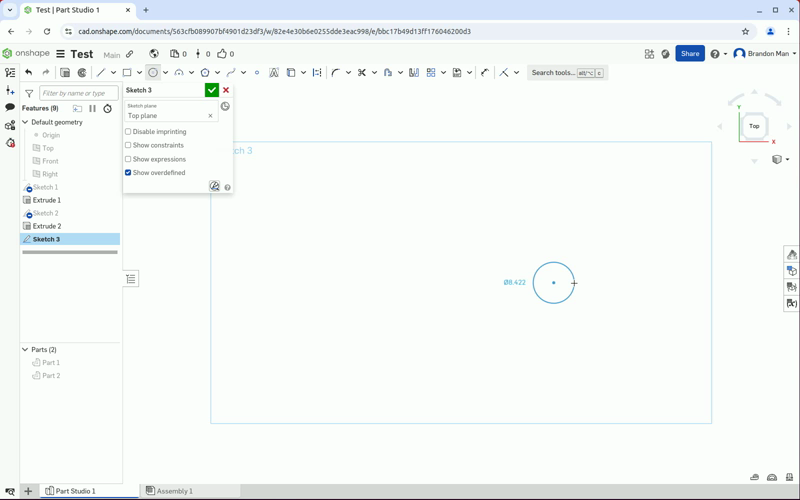
click(574, 282)
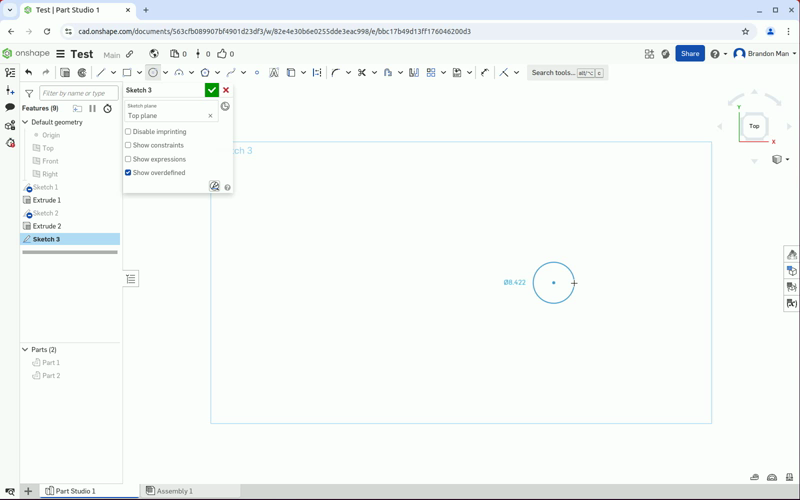
key(esc)
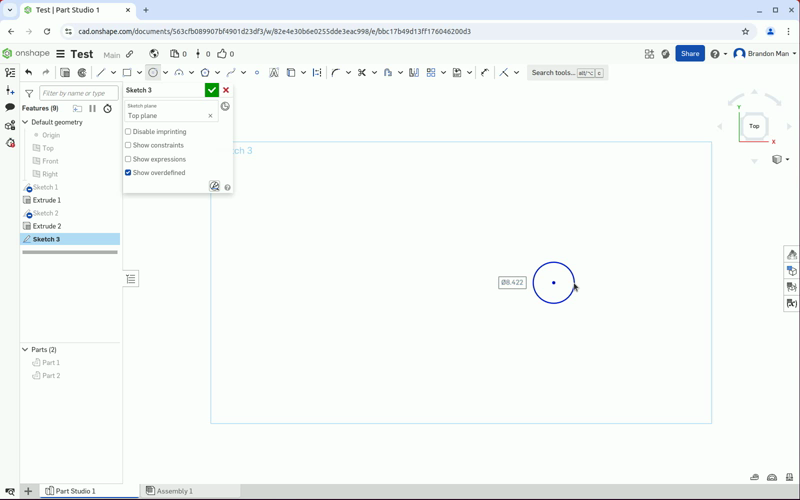
key(c)
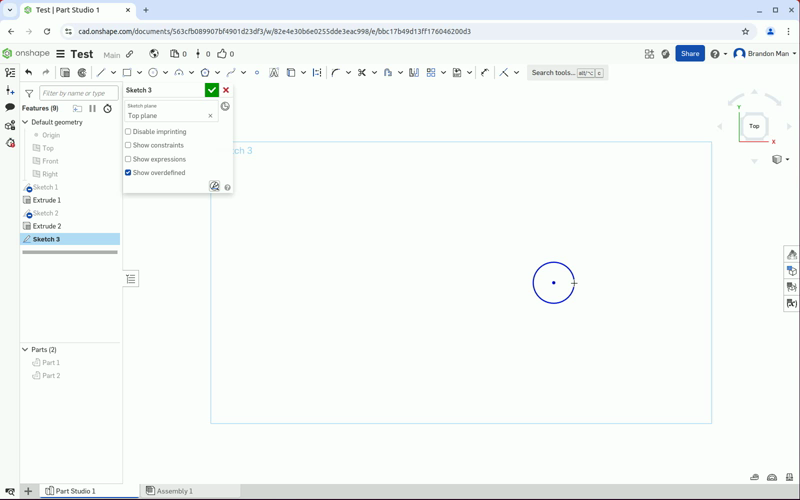
key_down(shift)
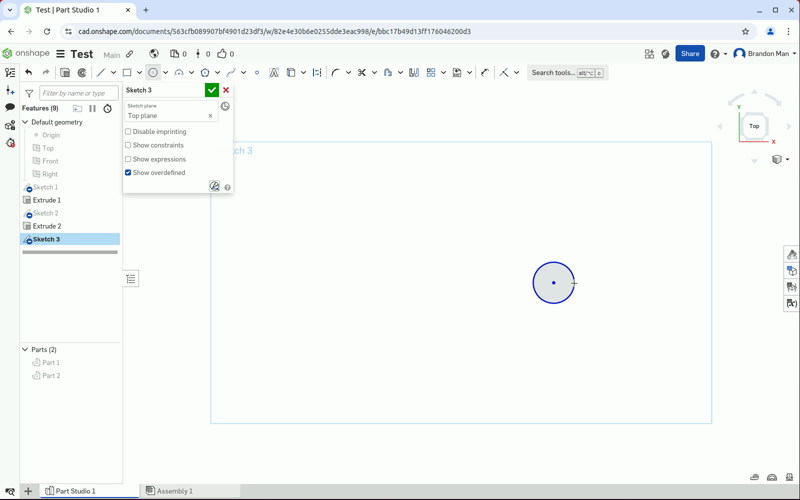
mouse_move(553, 282)
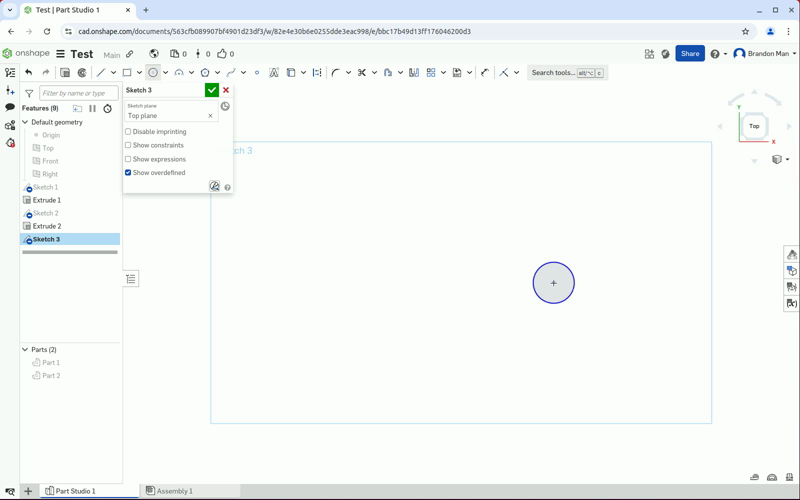
click(553, 282)
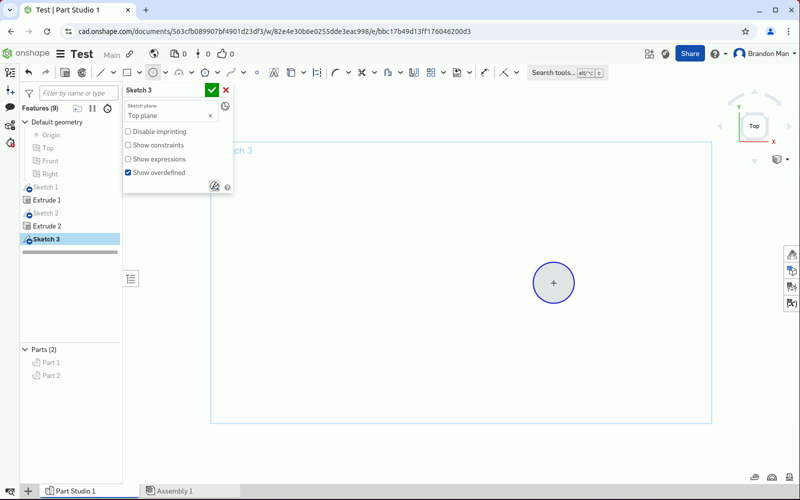
key_up(shift)
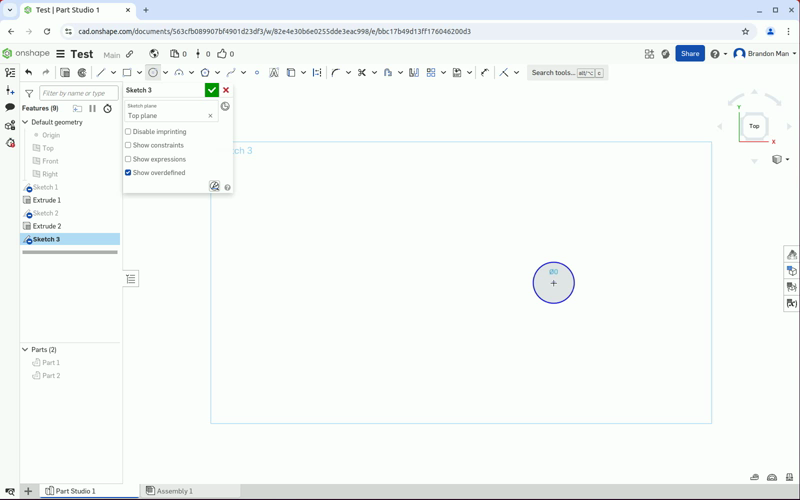
mouse_move(555, 282)
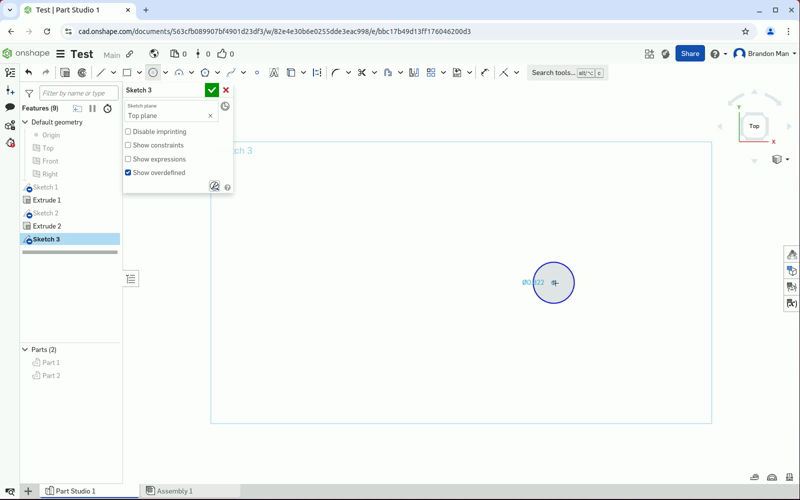
scroll(6)
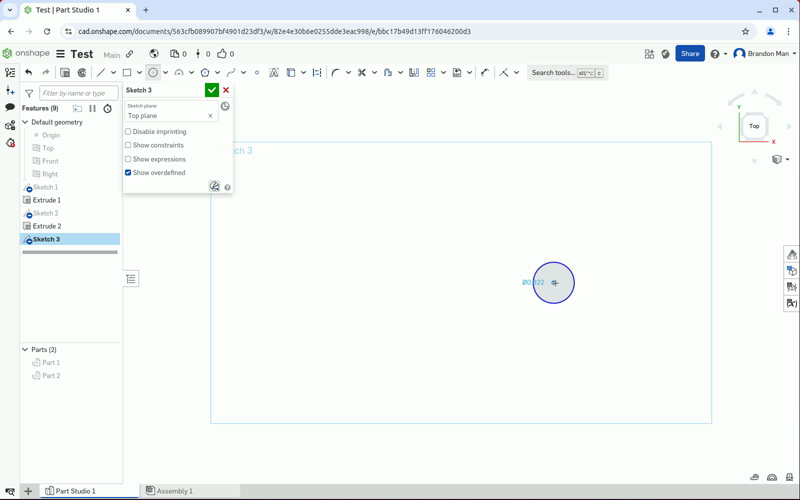
scroll(6)
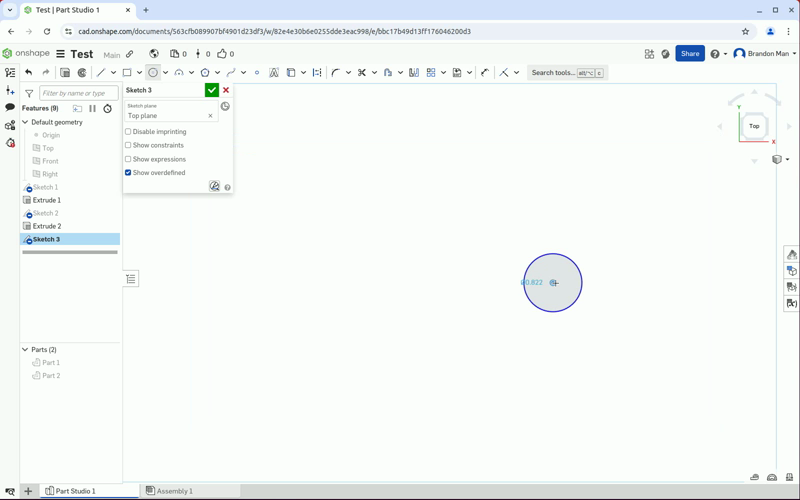
scroll(6)
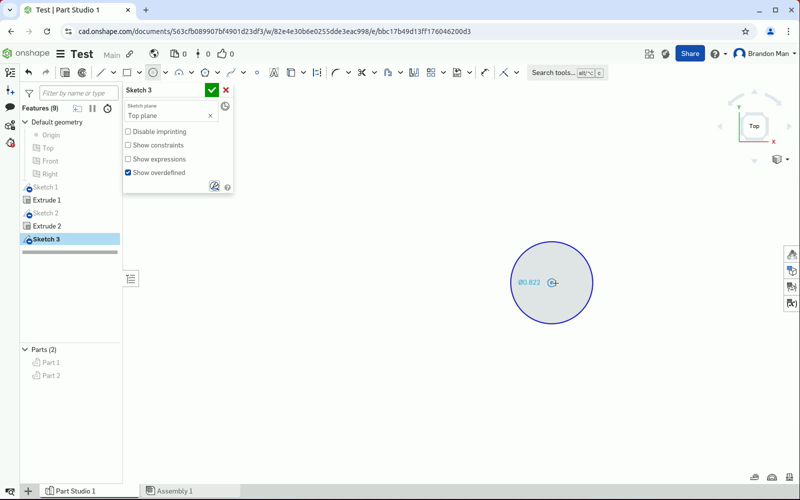
scroll(6)
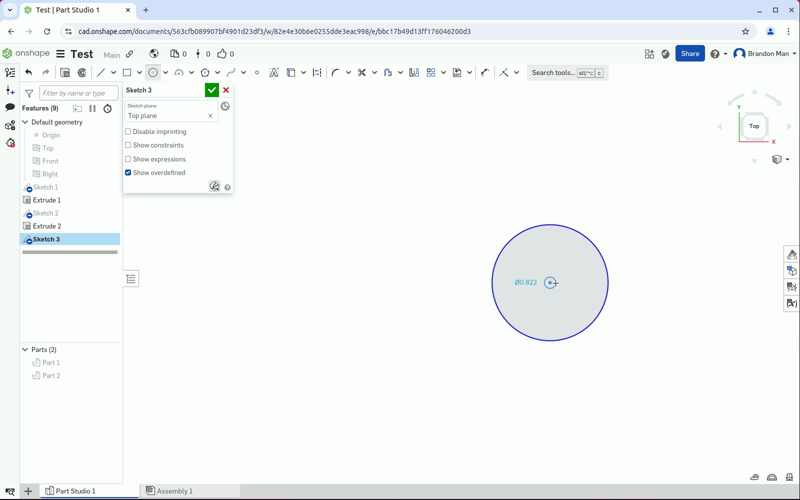
scroll(6)
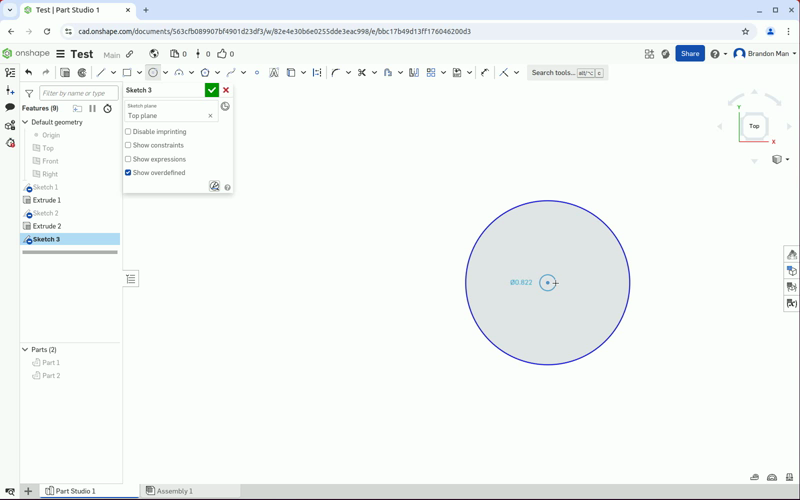
scroll(6)
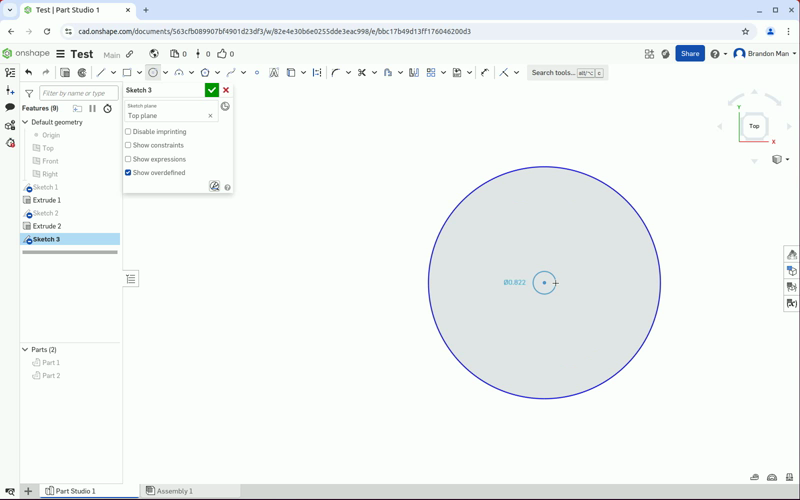
scroll(6)
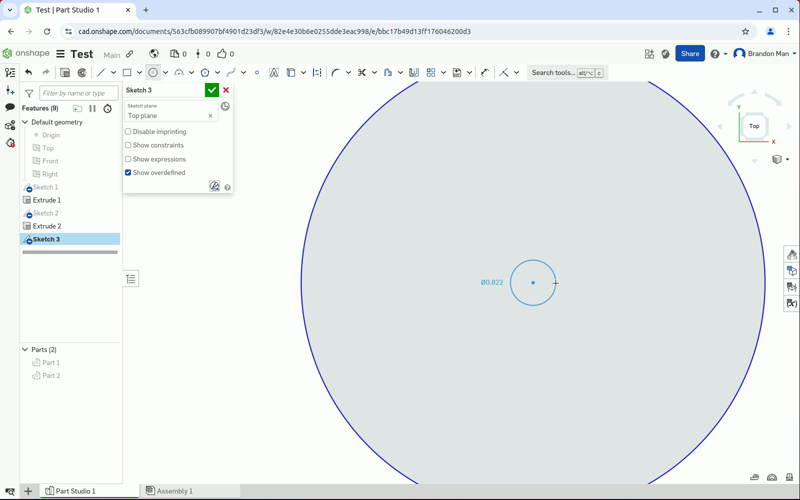
click(555, 282)
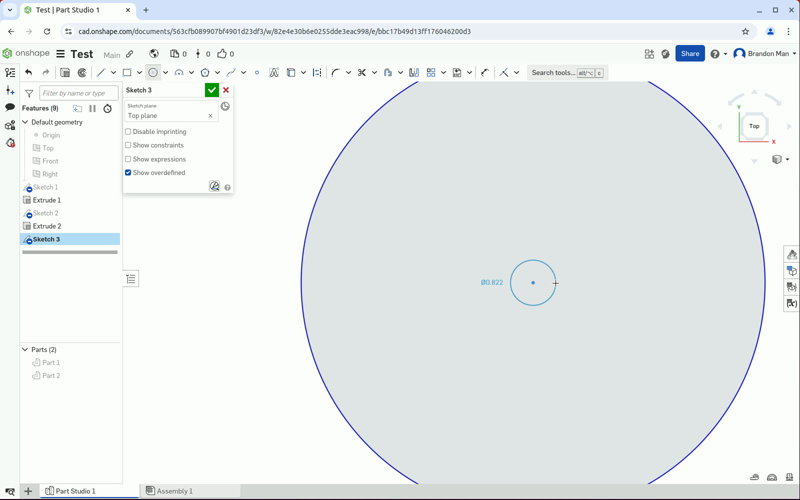
scroll(-6)
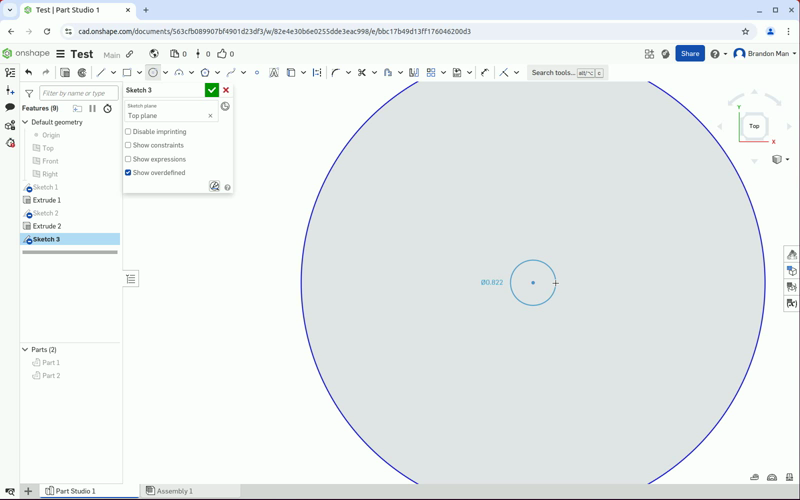
scroll(-6)
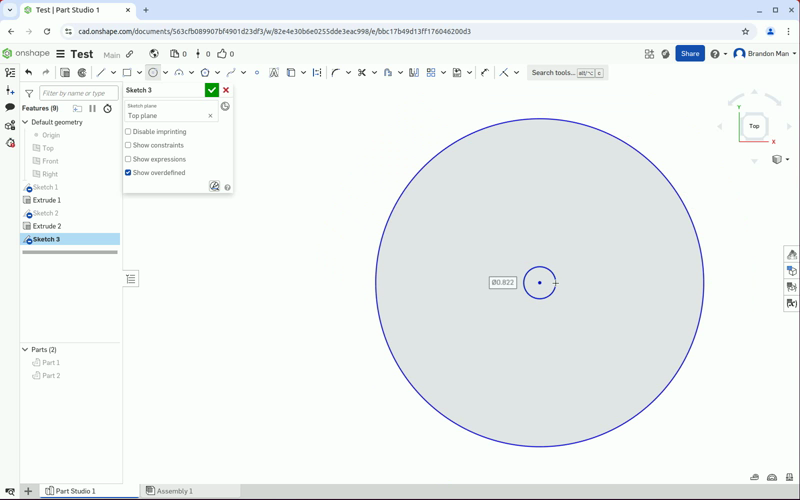
scroll(-6)
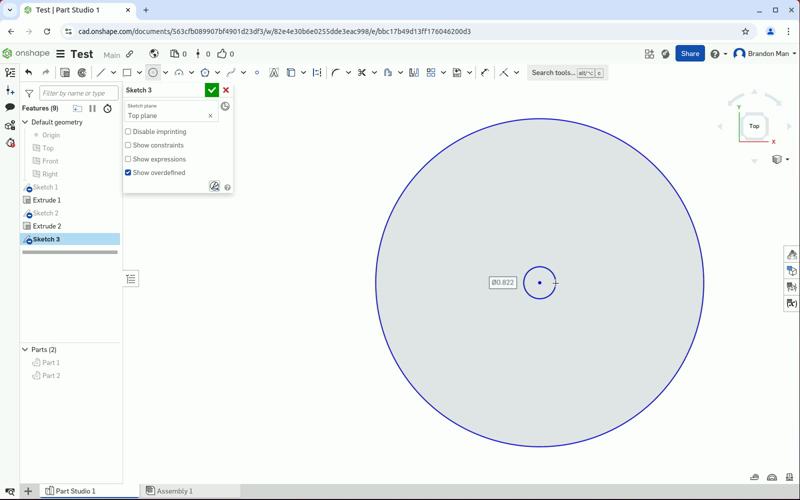
scroll(-6)
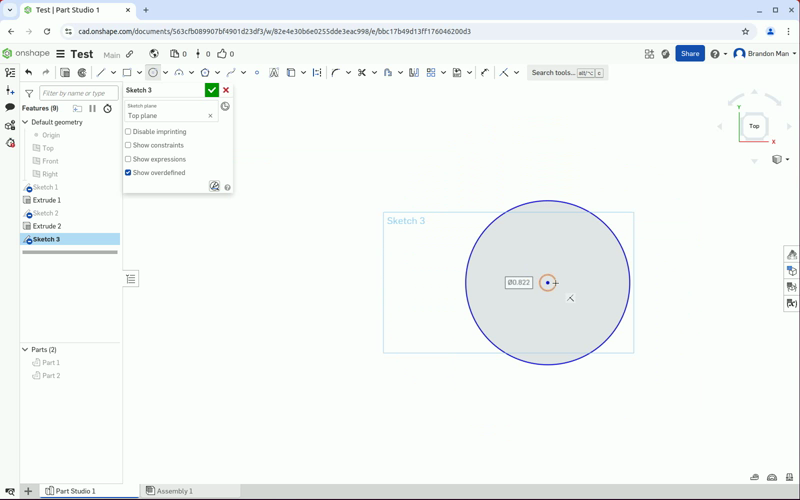
scroll(-6)
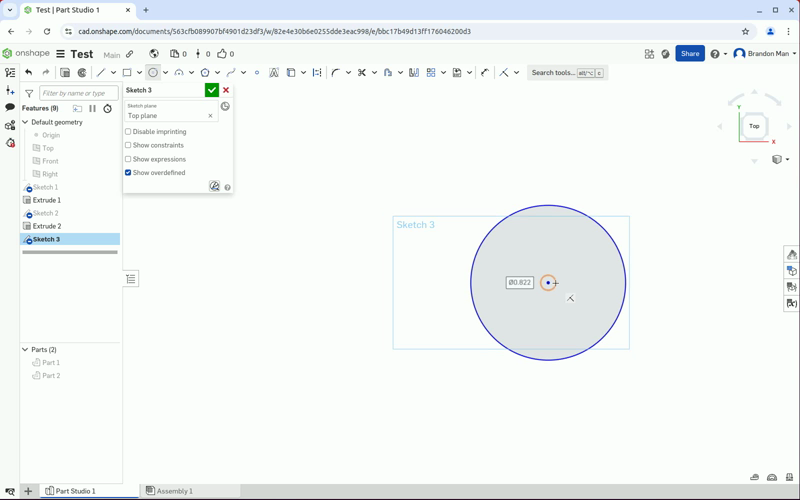
scroll(-6)
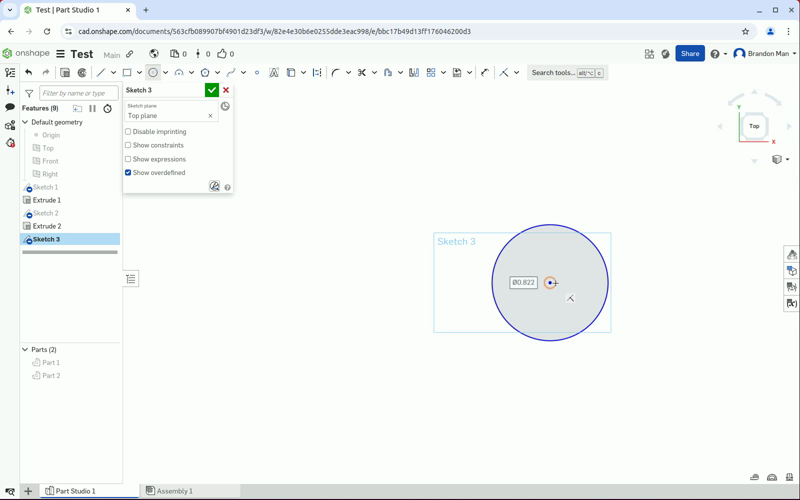
scroll(-6)
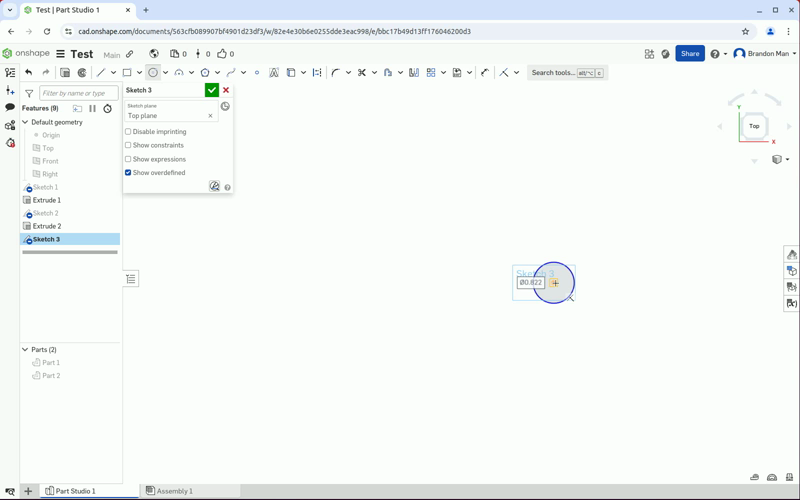
key(esc)
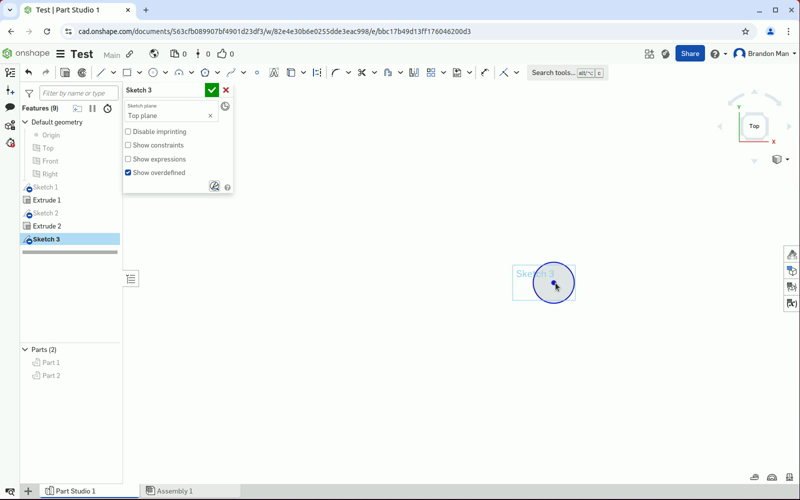
mouse_move(565, 282)
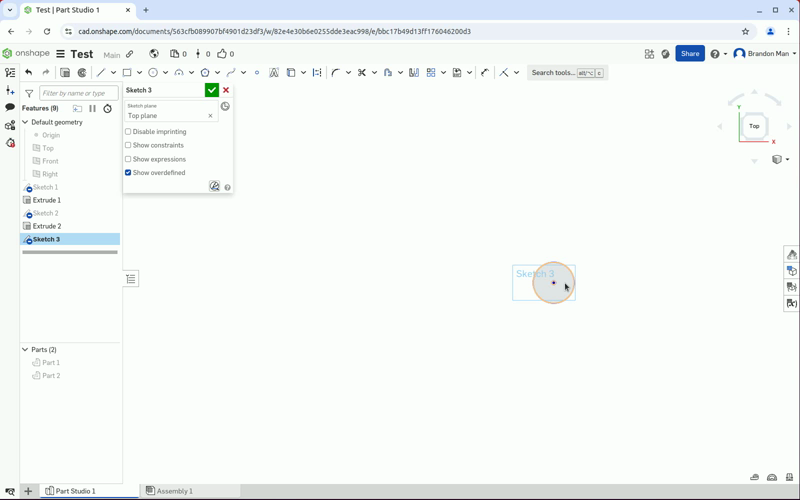
scroll(6)
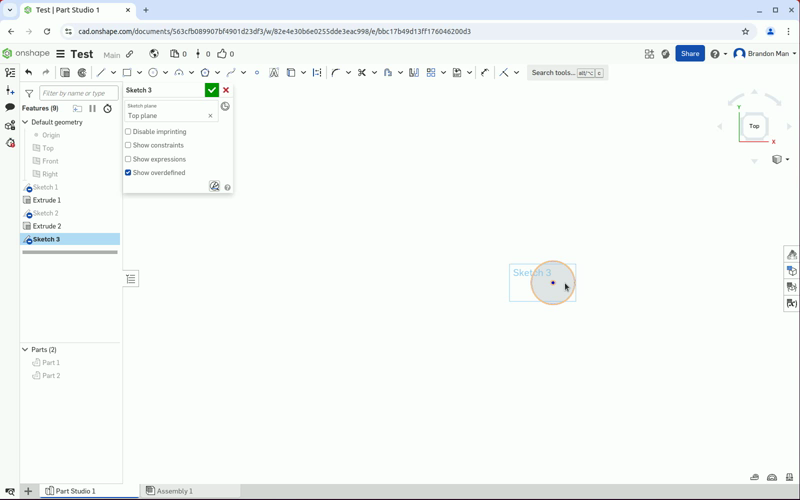
scroll(6)
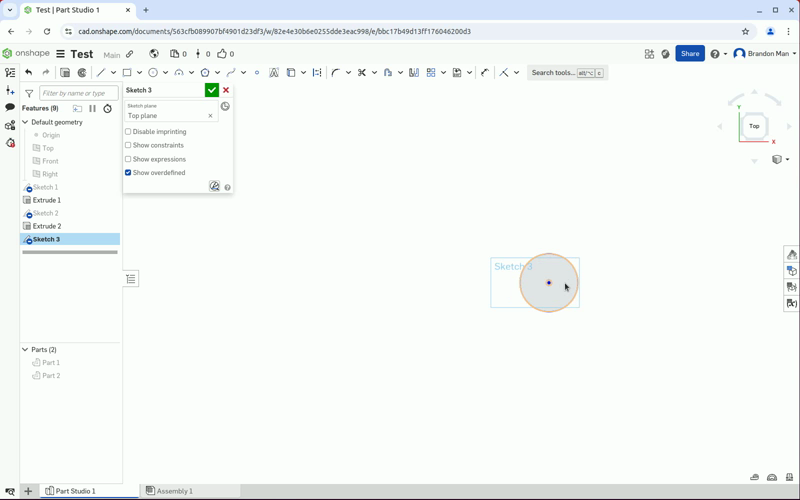
scroll(6)
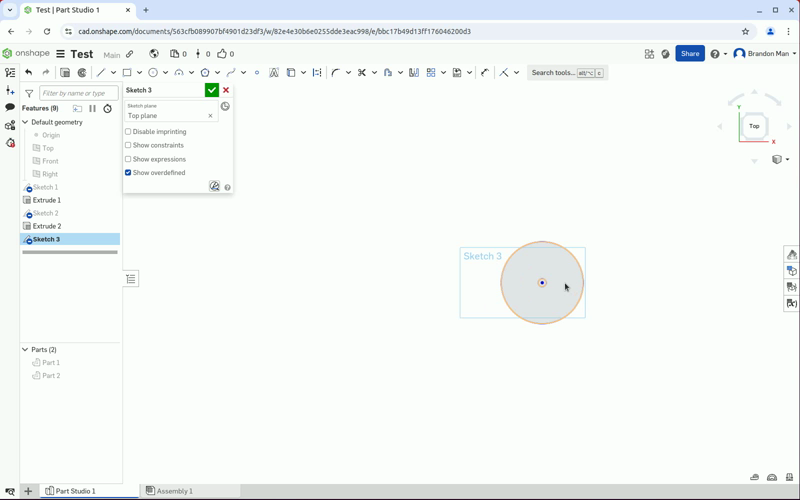
scroll(6)
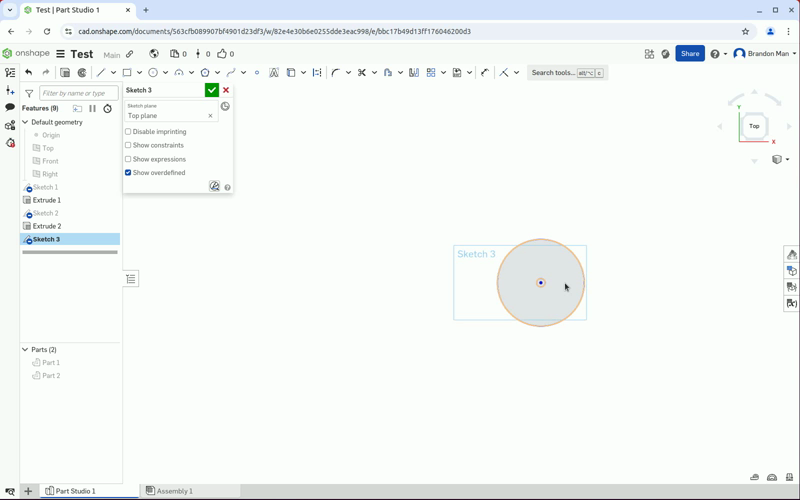
scroll(6)
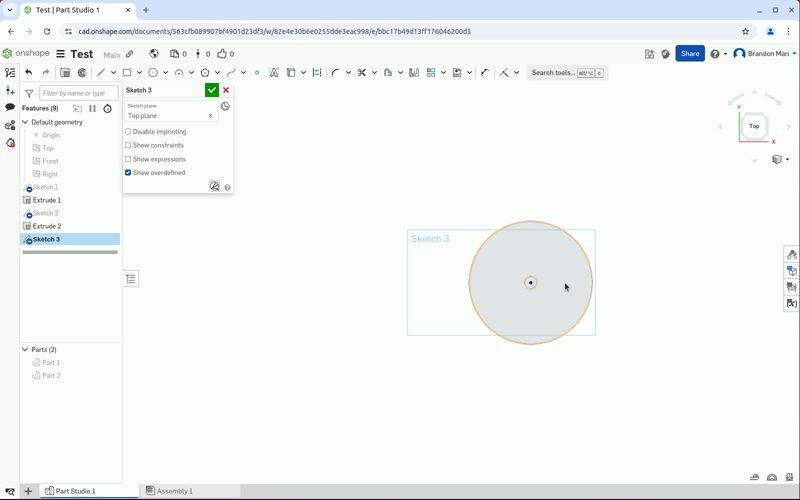
scroll(6)
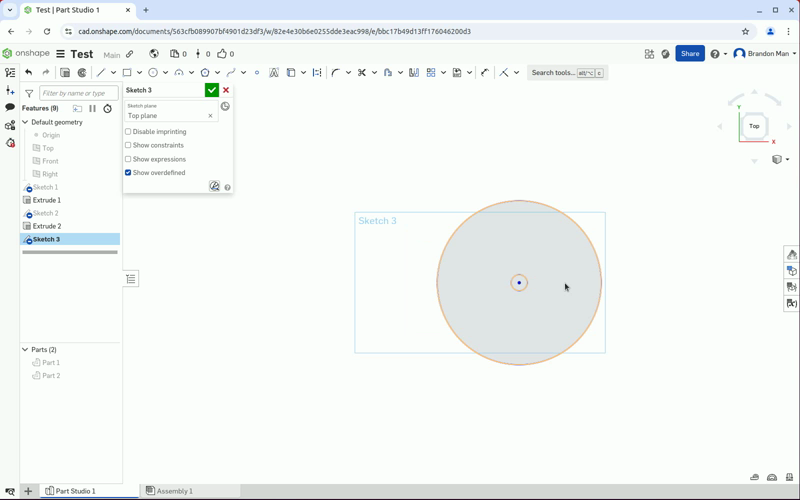
scroll(6)
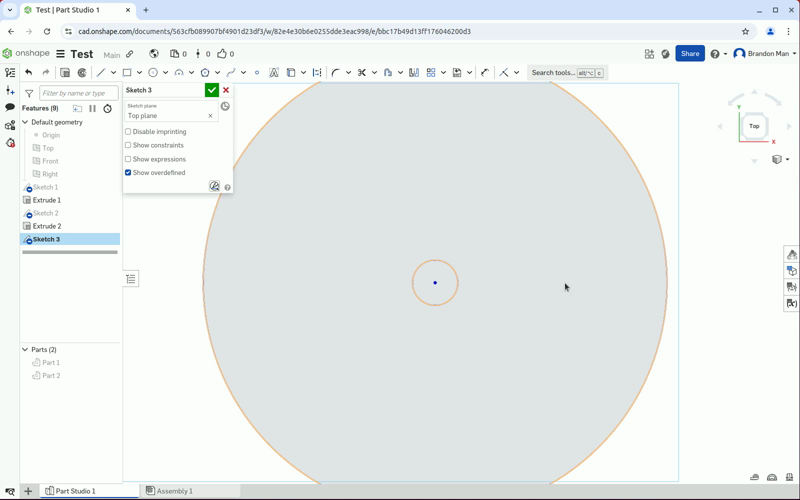
click(565, 282)
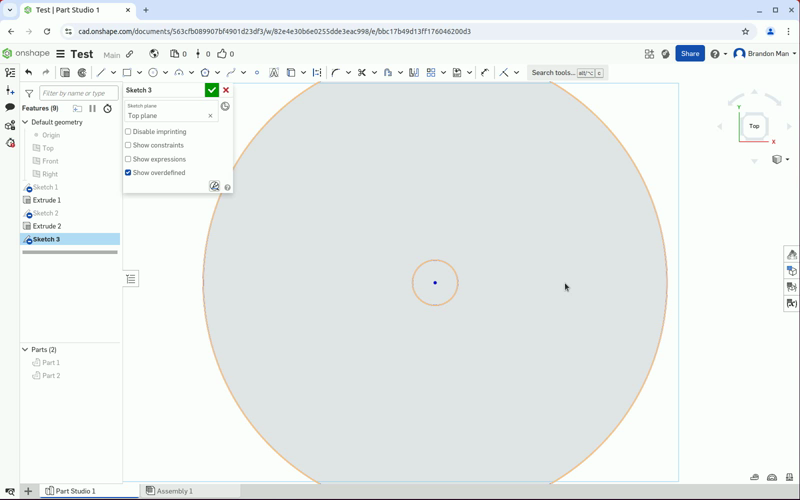
scroll(-6)
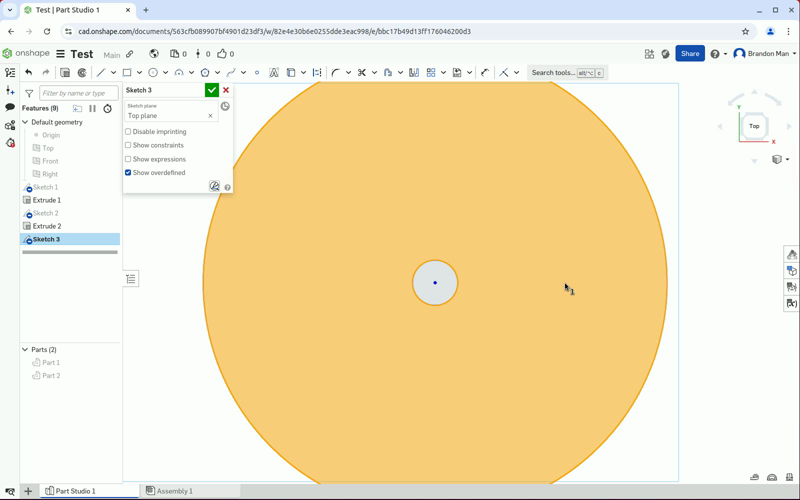
scroll(-6)
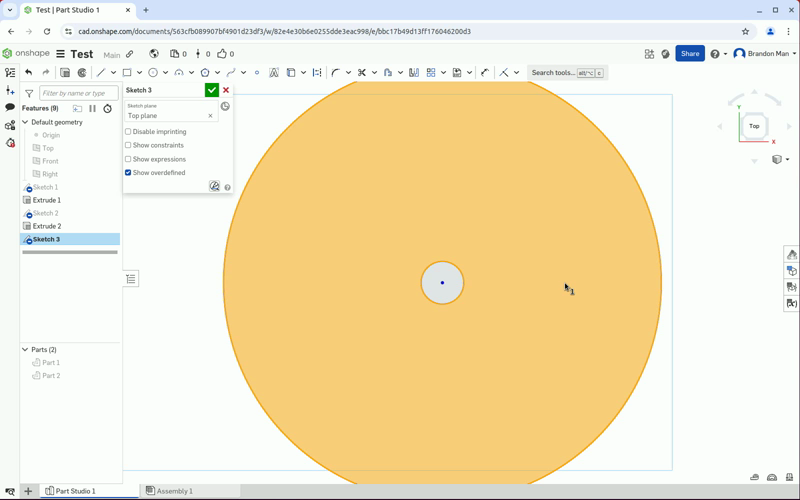
scroll(-6)
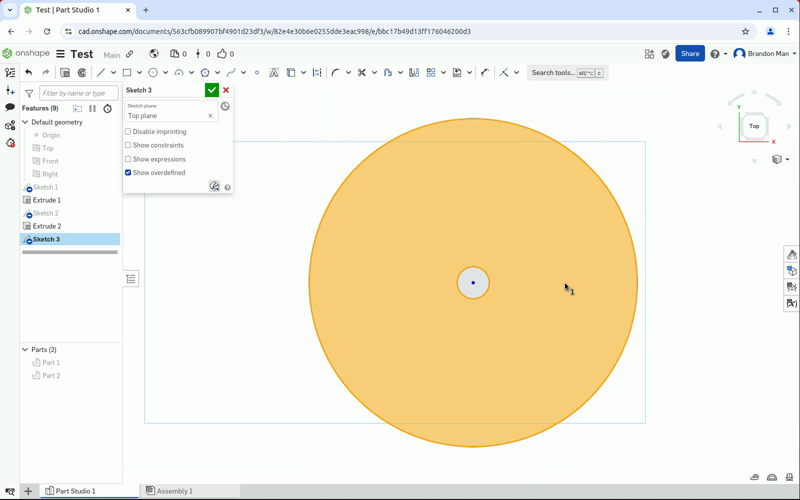
scroll(-6)
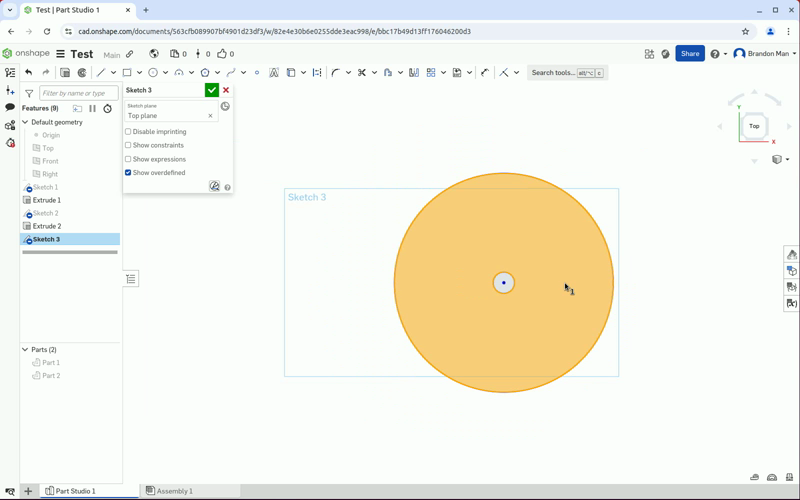
scroll(-6)
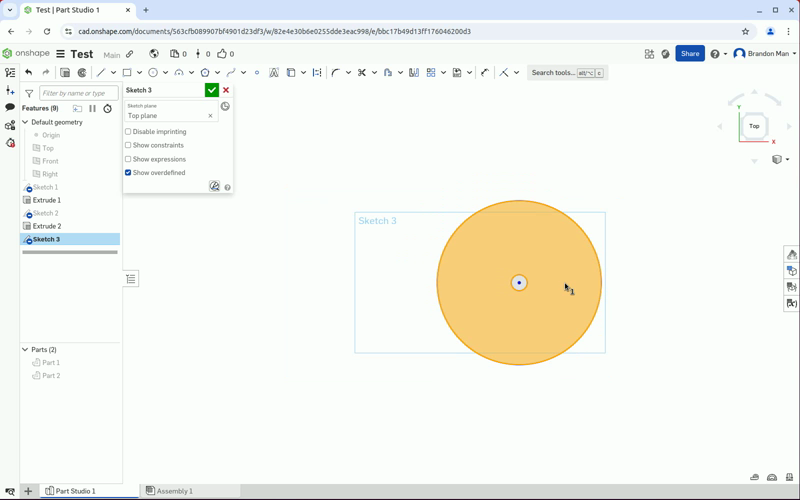
scroll(-6)
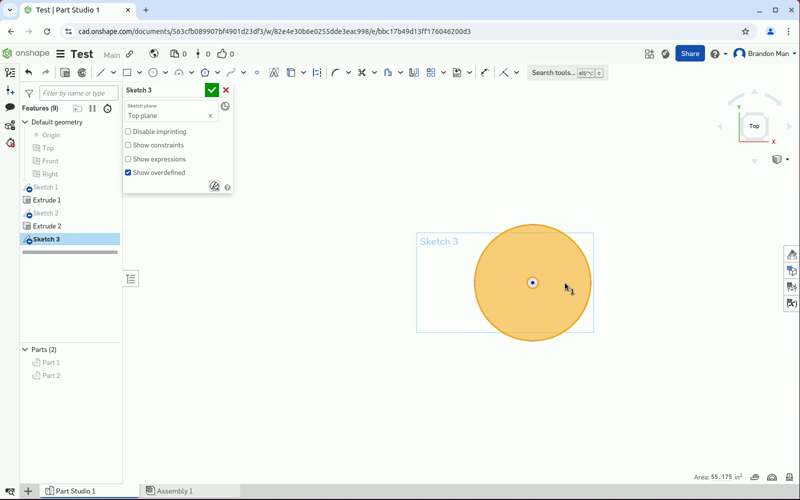
scroll(-6)
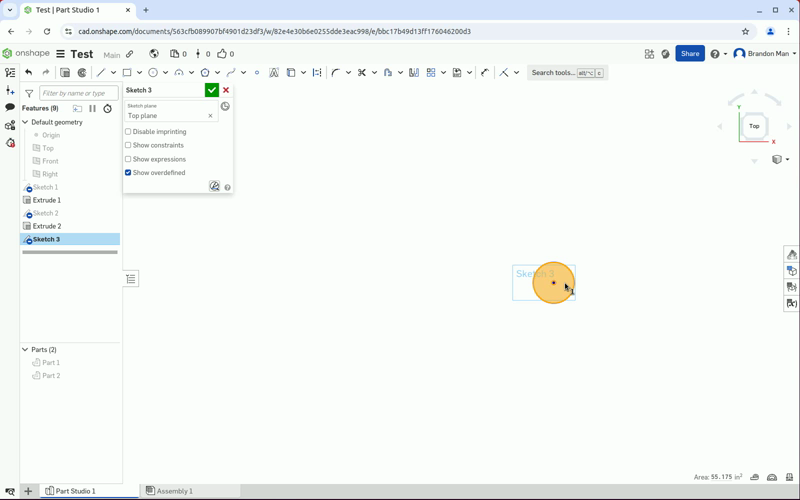
mouse_move(73, 352)
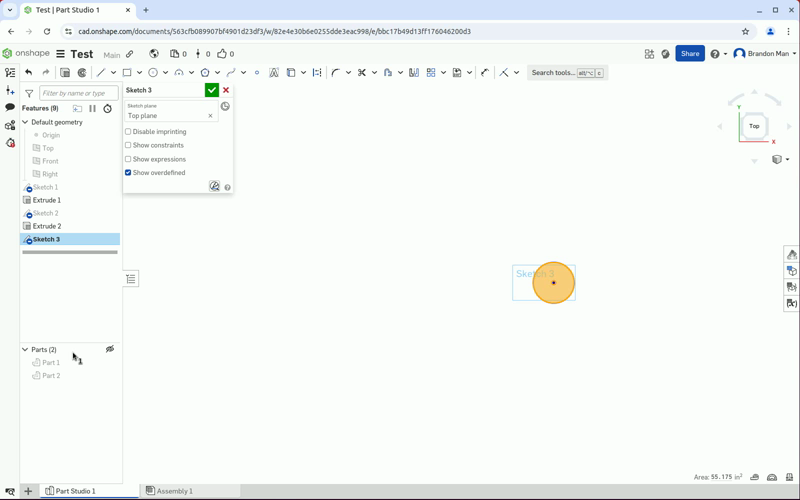
key(shift+y)
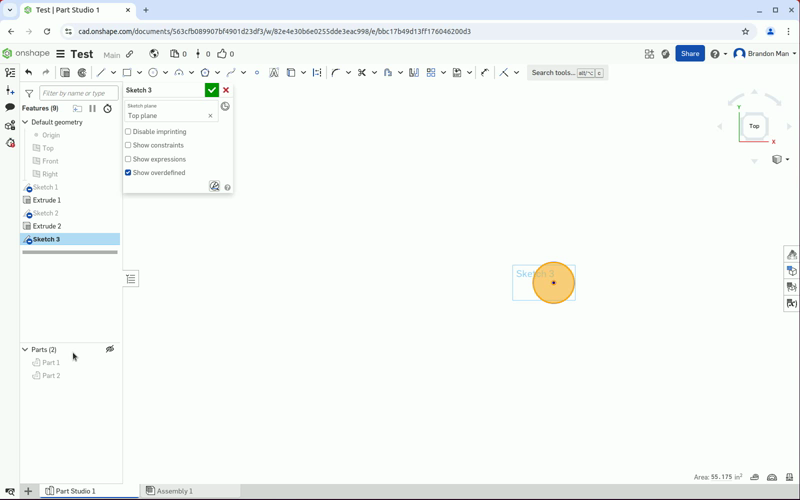
key(shift+e)
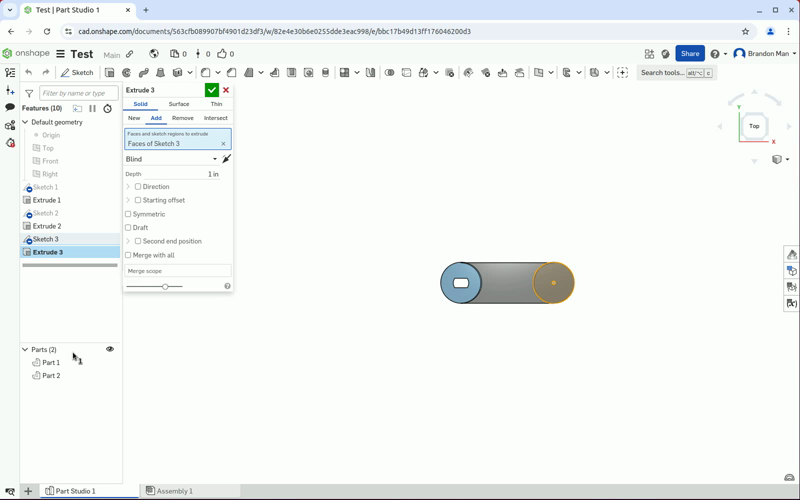
mouse_move(143, 106)
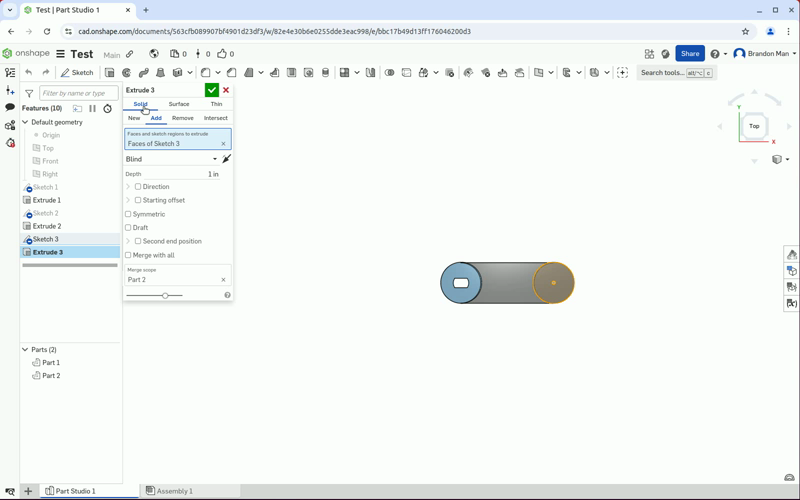
click(143, 106)
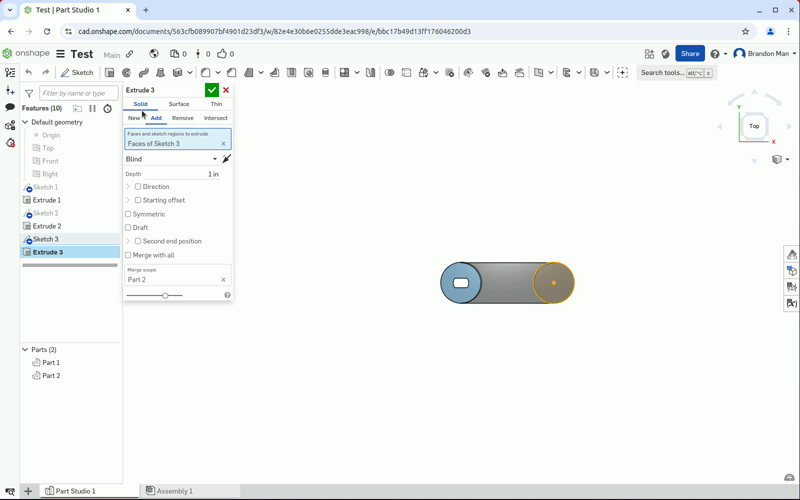
mouse_move(137, 120)
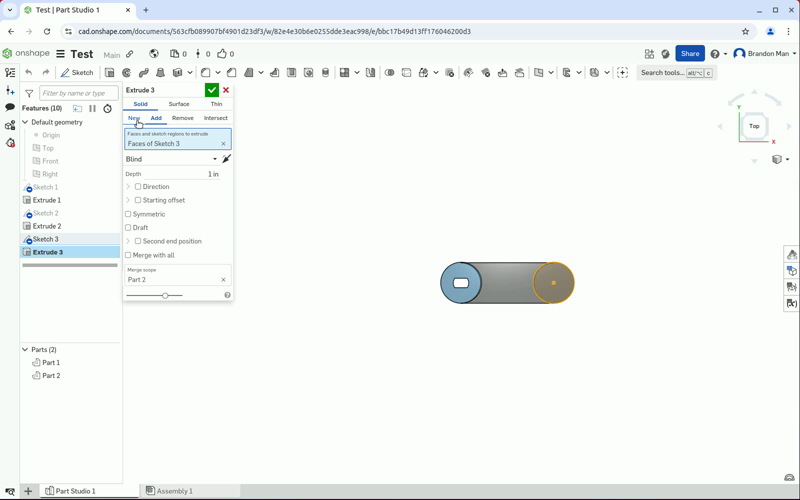
click(137, 120)
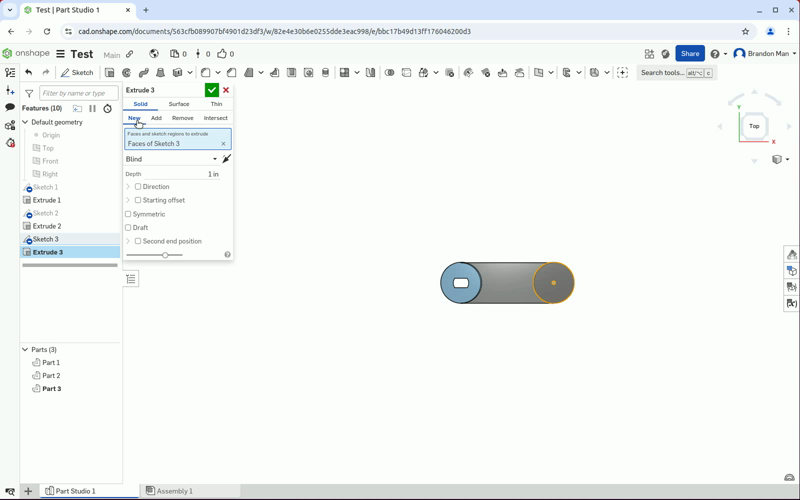
key(tab, 4)
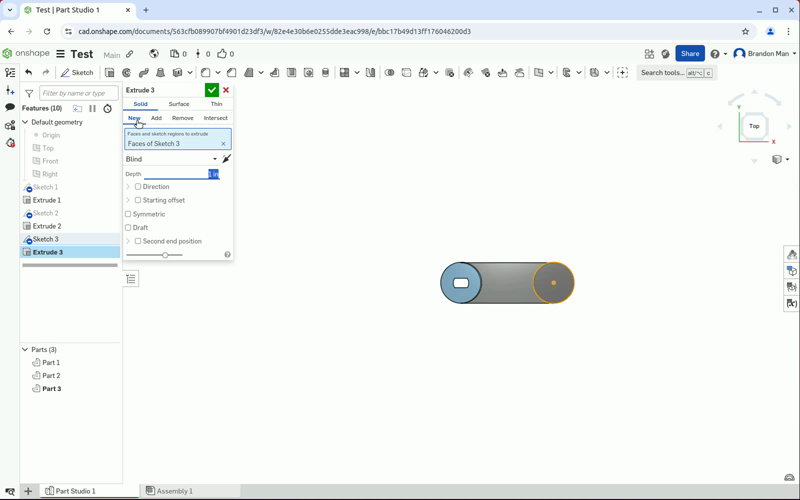
text(1.926)
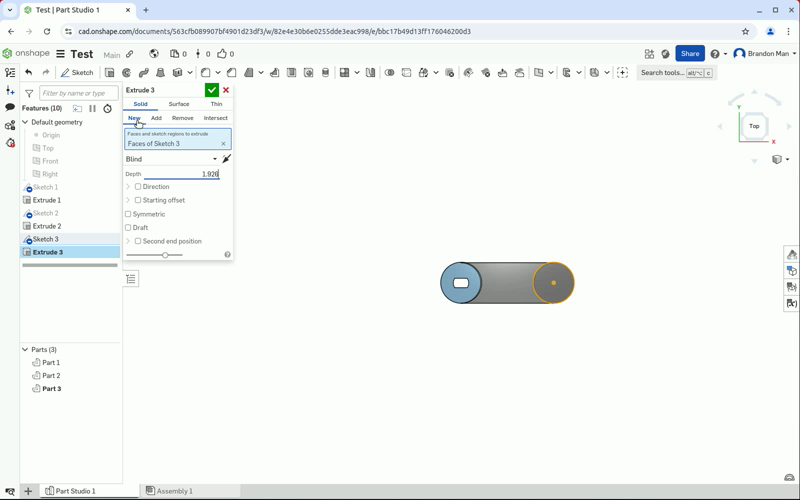
key(enter)
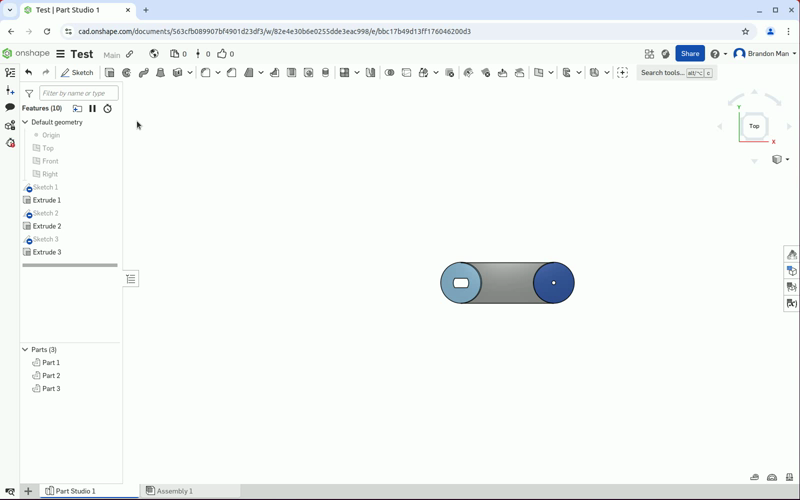
key(shift+h)
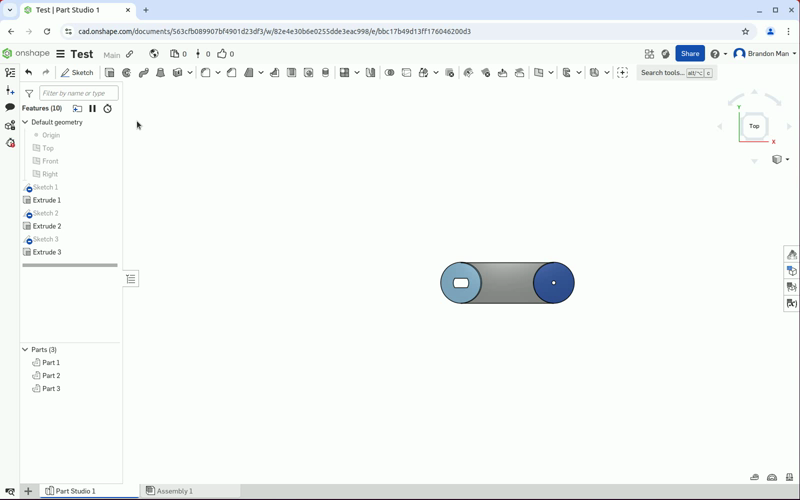
key(shift+h)
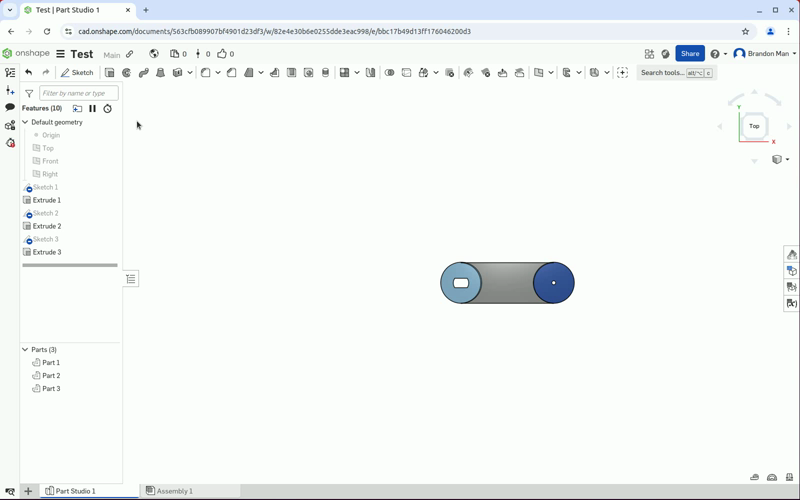
mouse_move(73, 189)
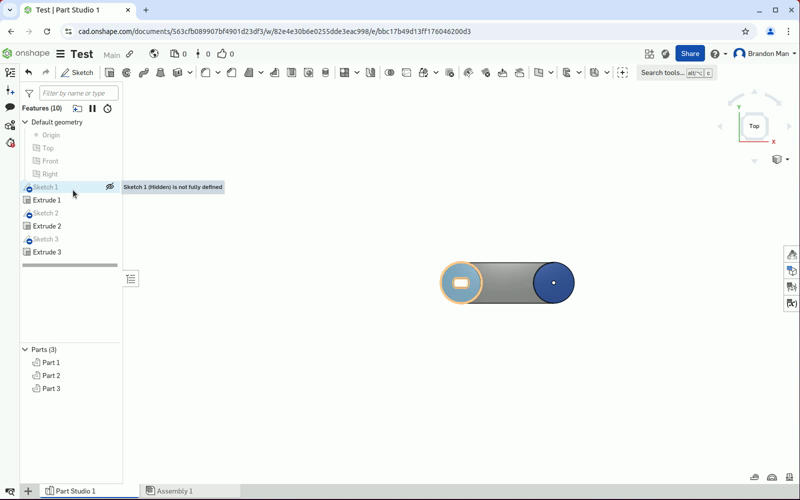
click(73, 189)
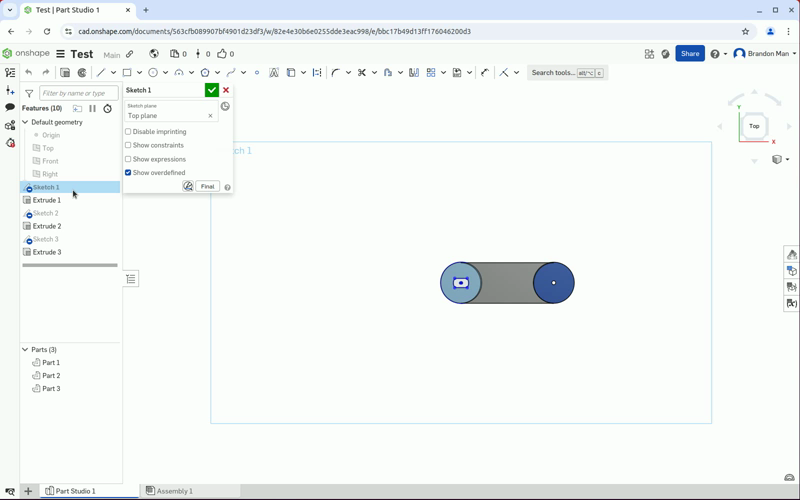
mouse_move(229, 92)
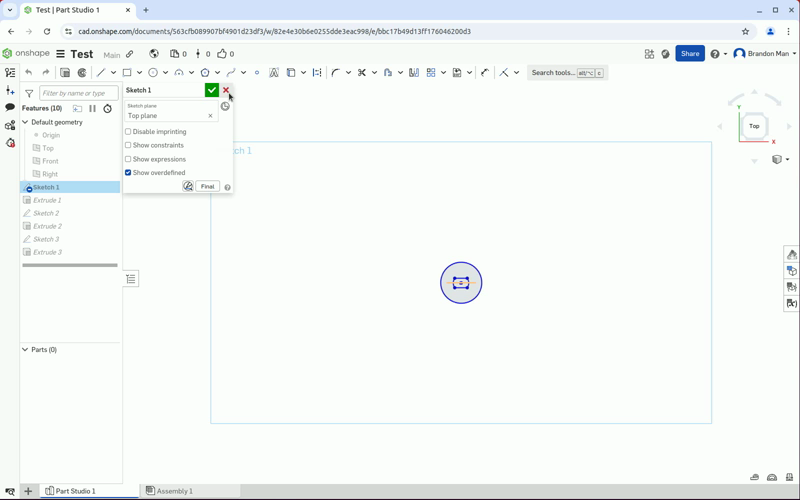
click(229, 92)
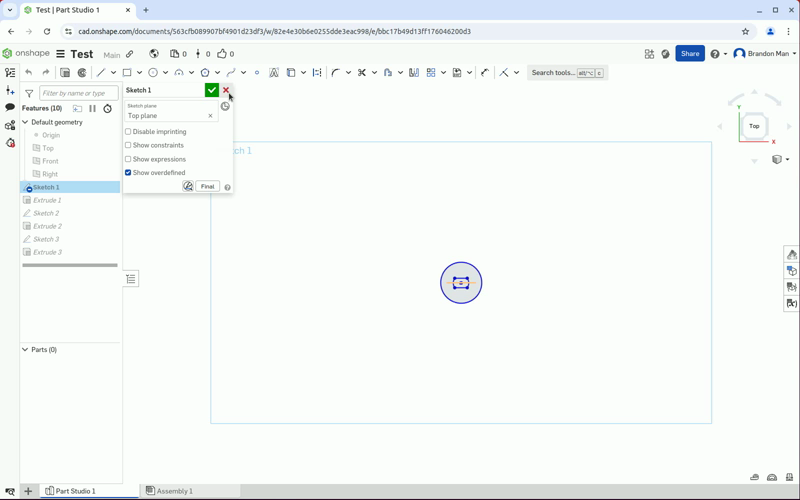
key(shift+s)
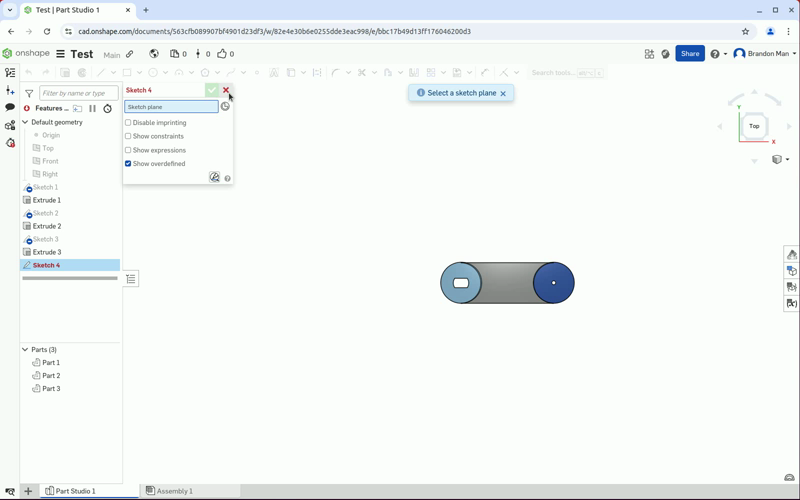
mouse_move(73, 150)
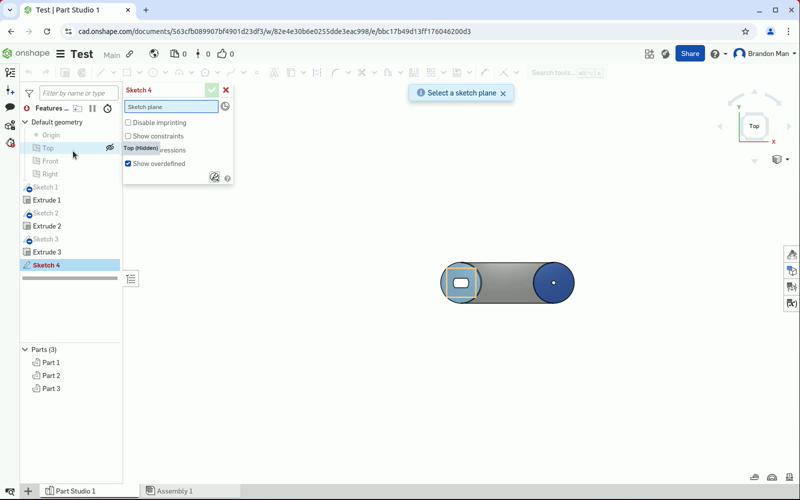
click(73, 150)
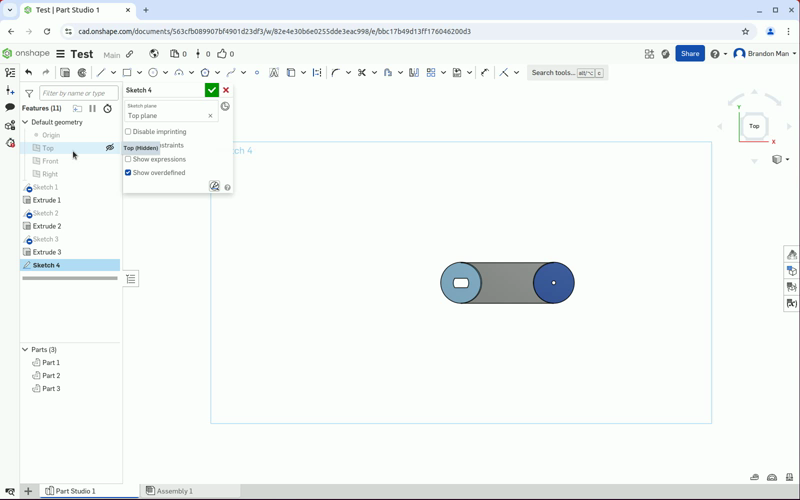
mouse_move(73, 352)
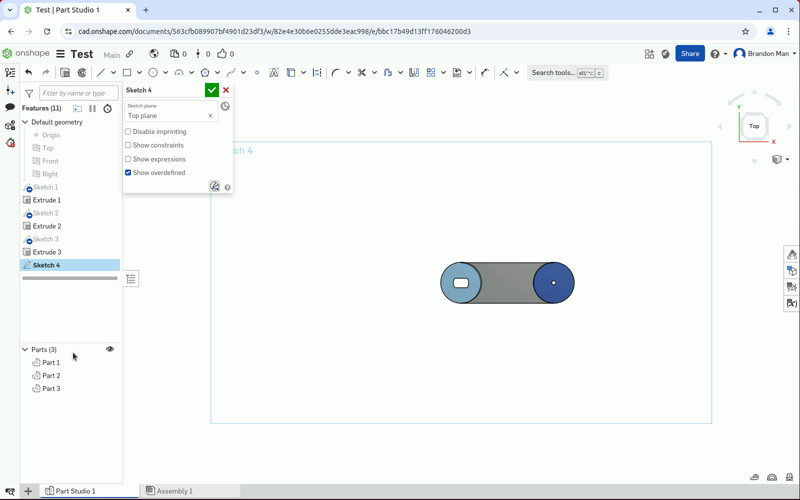
key(y)
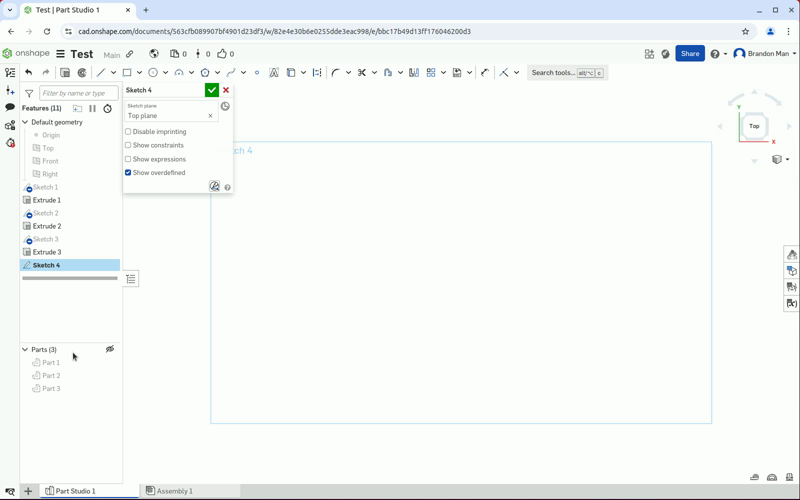
key(c)
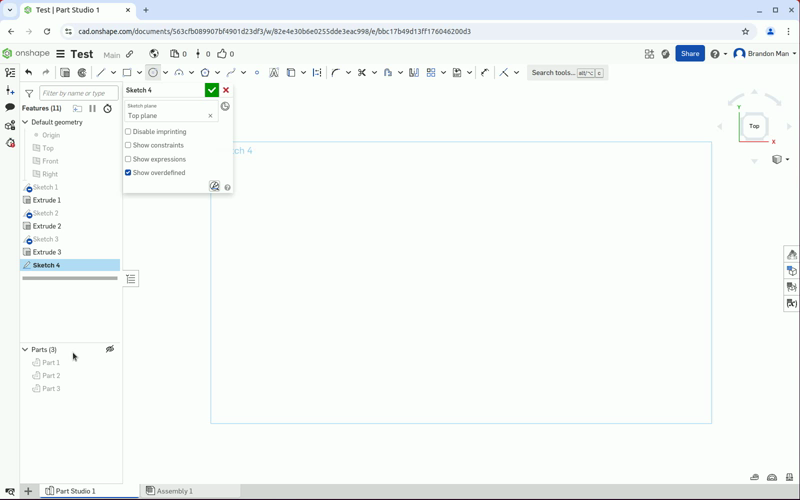
key_down(shift)
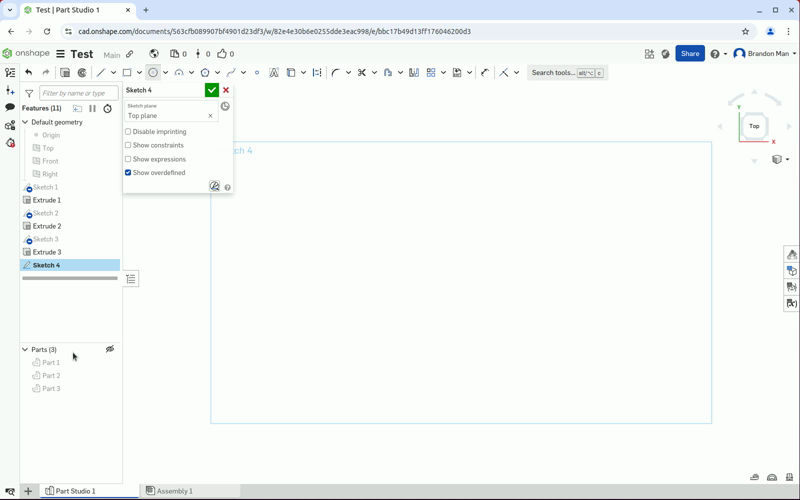
mouse_move(461, 282)
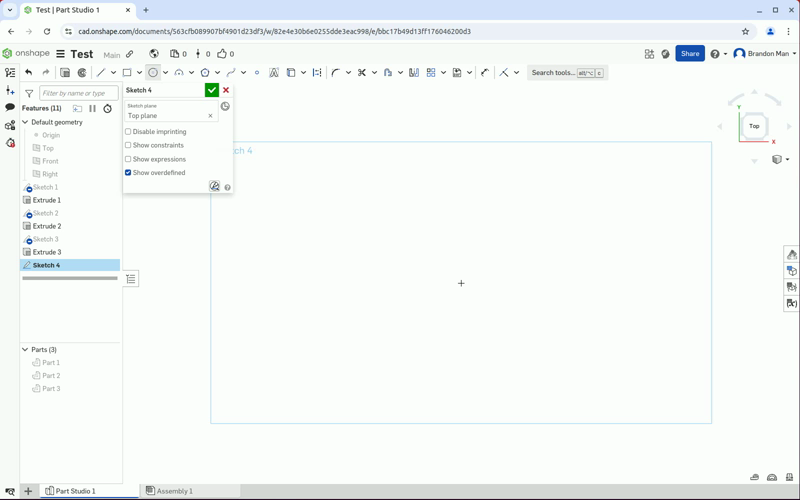
click(461, 282)
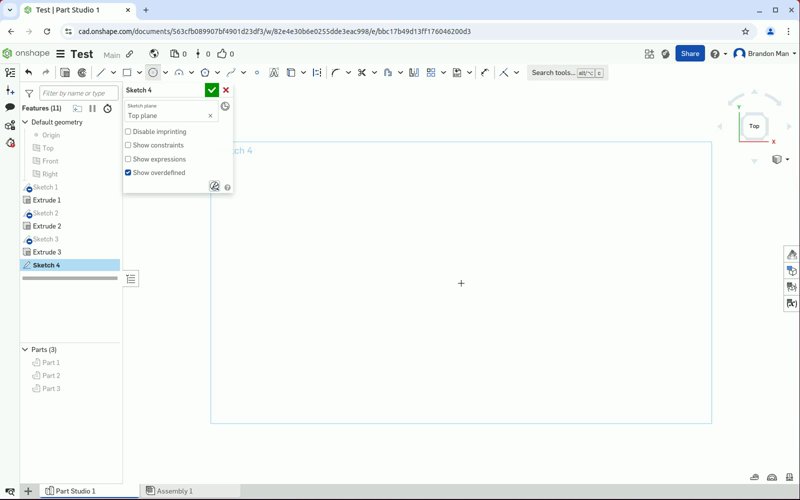
key_up(shift)
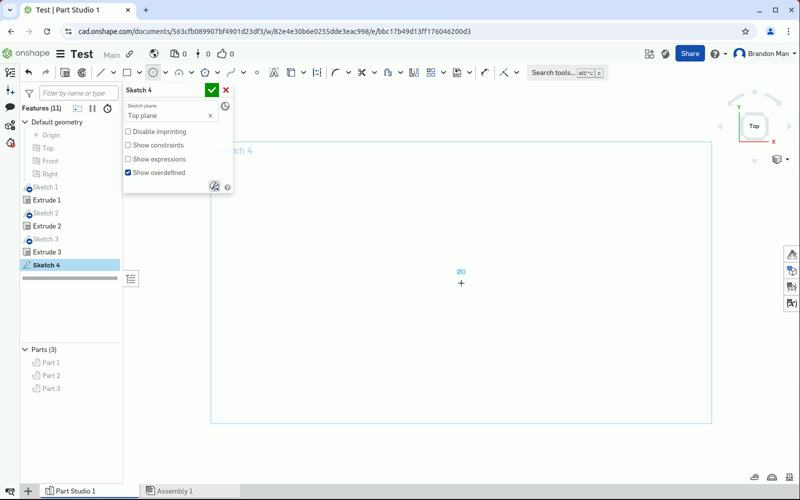
mouse_move(481, 282)
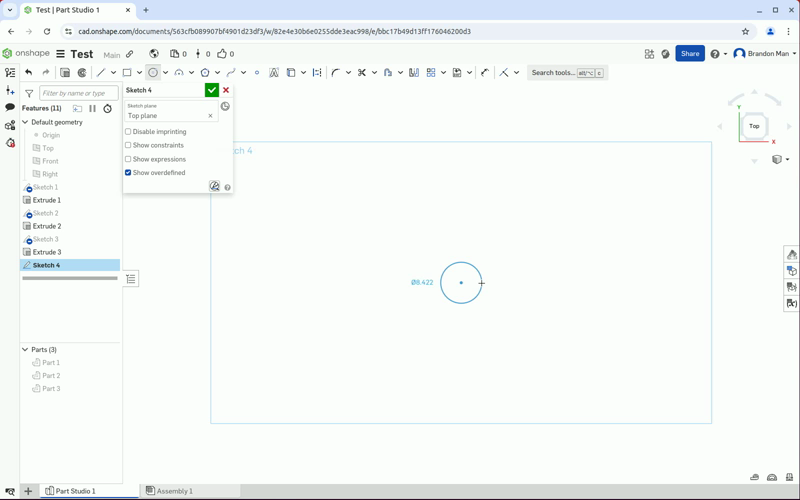
click(481, 282)
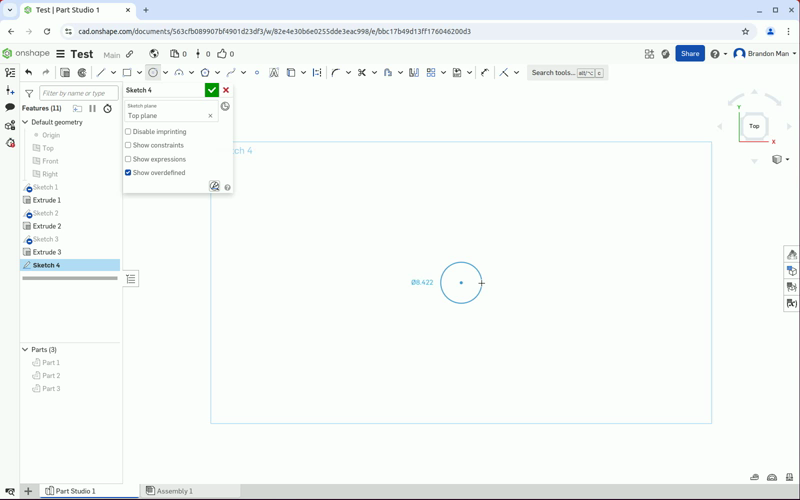
key(esc)
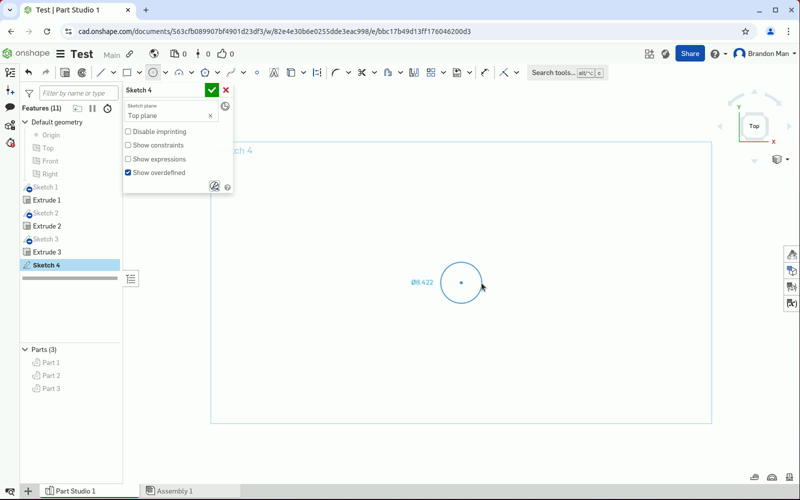
key(l)
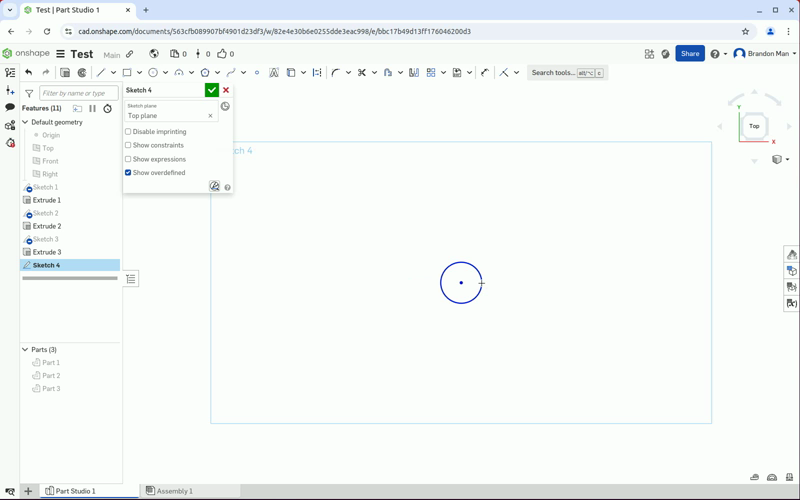
key_down(shift)
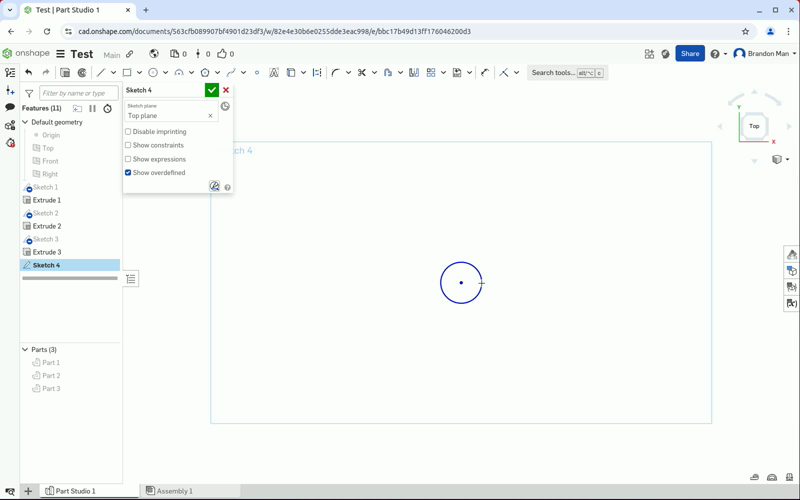
mouse_move(454, 287)
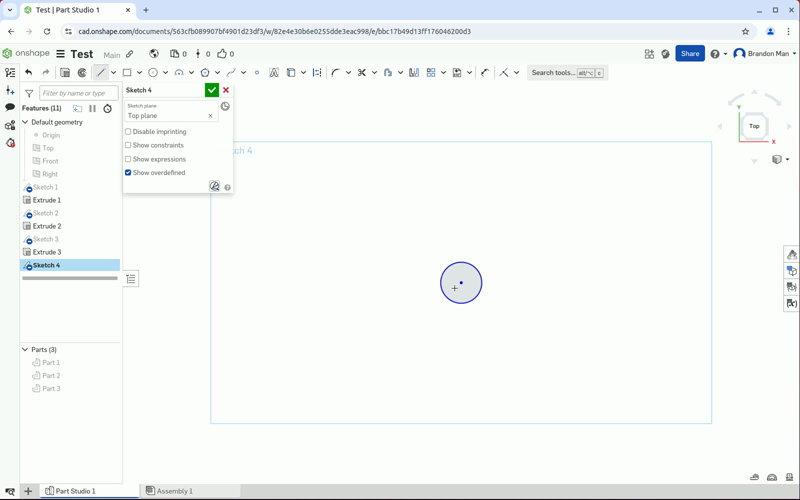
click(454, 287)
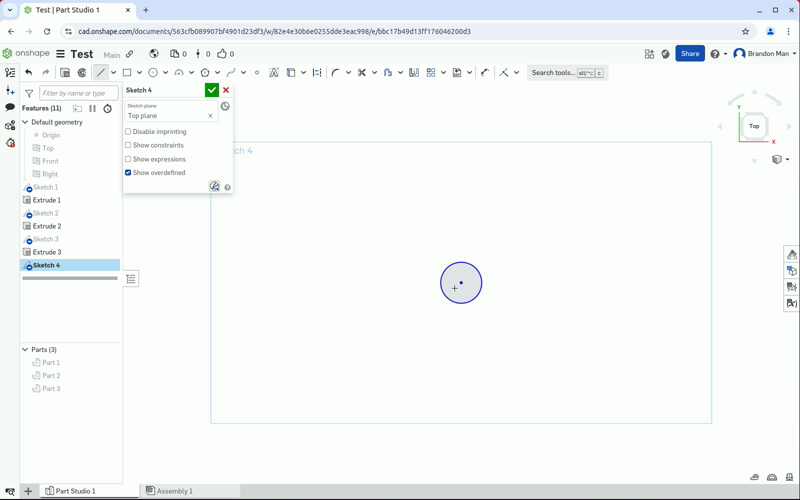
key_up(shift)
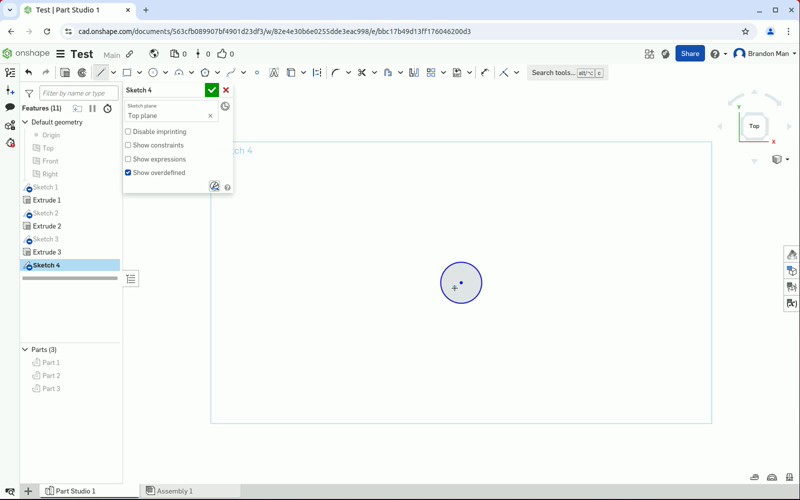
key_down(shift)
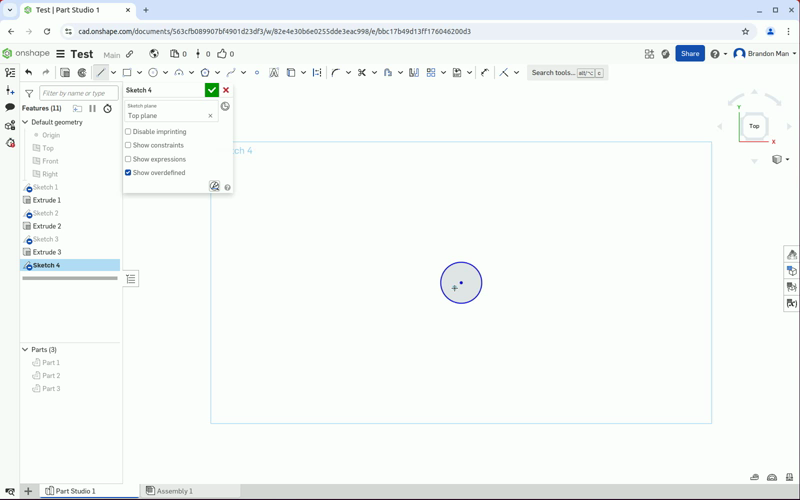
mouse_move(484, 287)
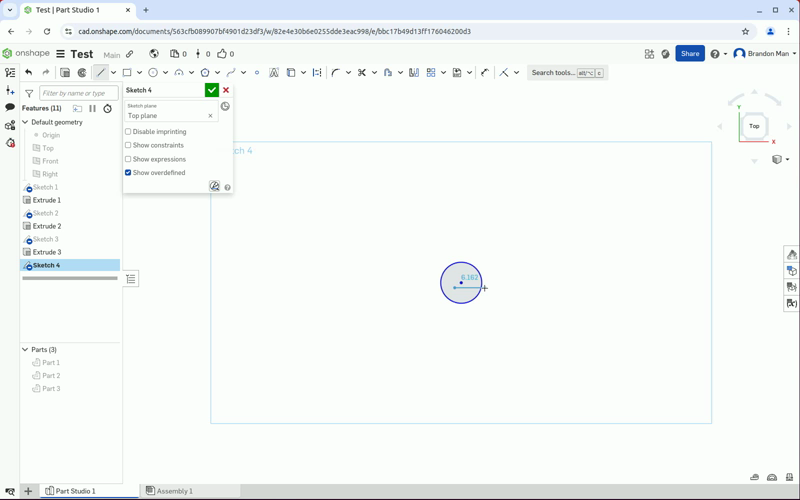
mouse_move(467, 287)
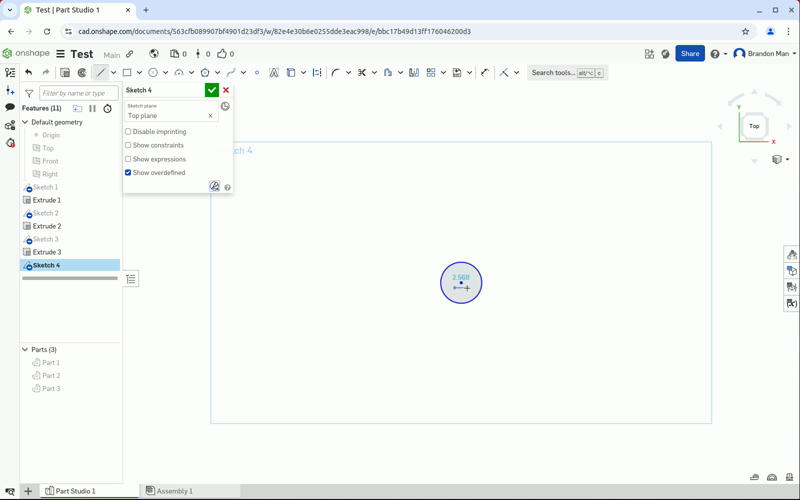
click(467, 287)
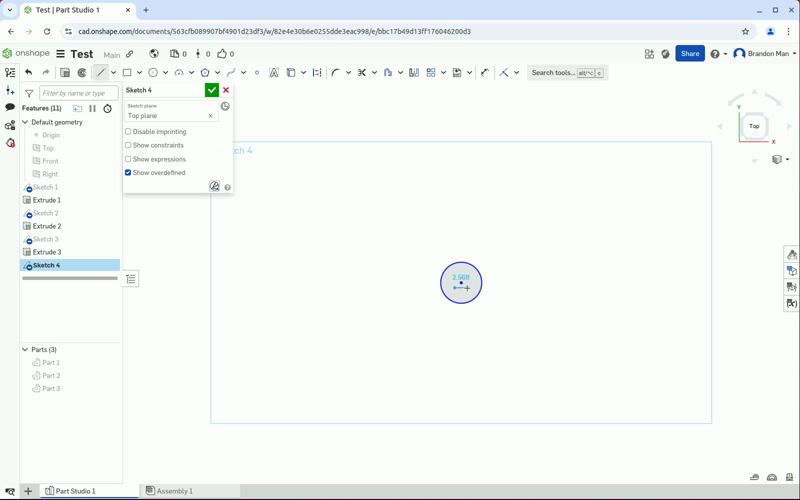
key_up(shift)
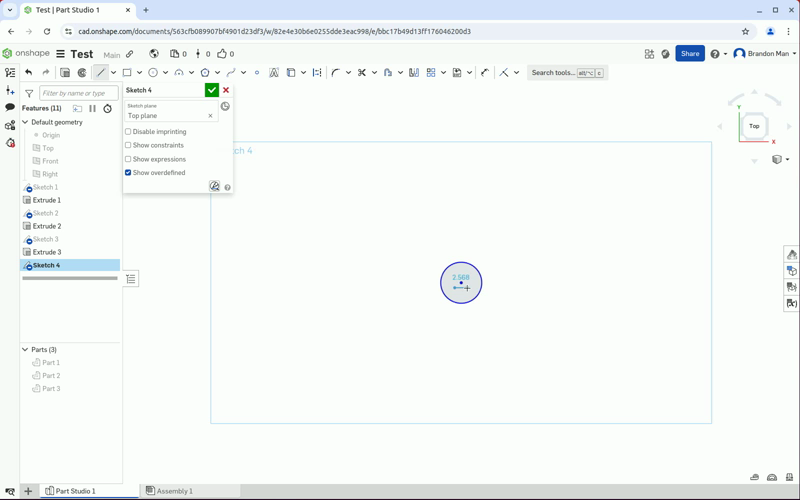
key(esc)
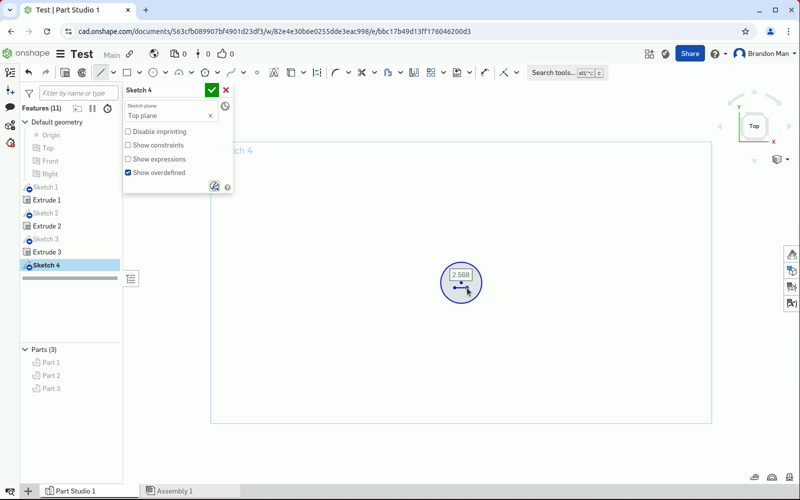
key(a)
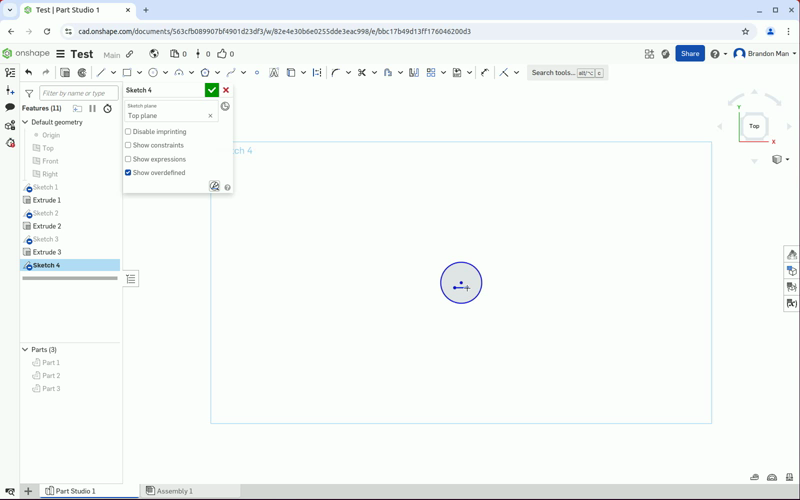
mouse_move(467, 287)
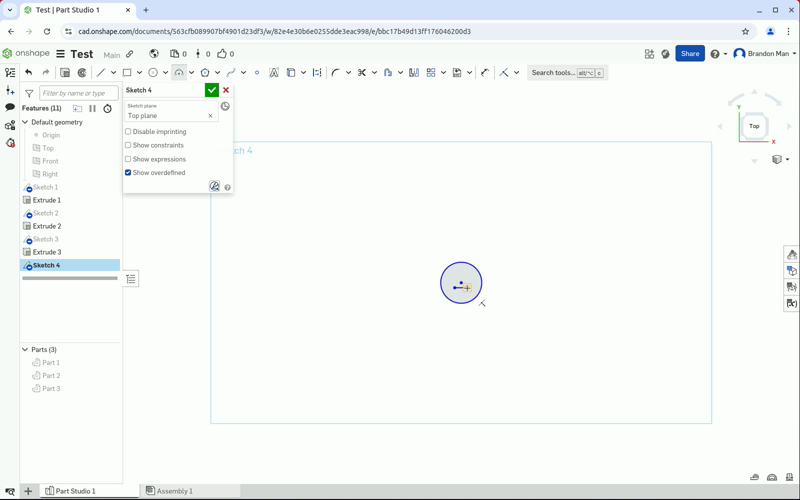
click(467, 287)
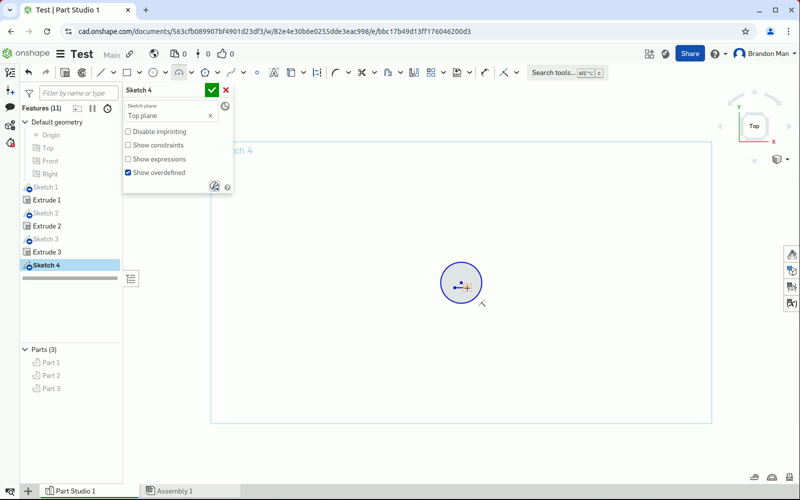
key_down(shift)
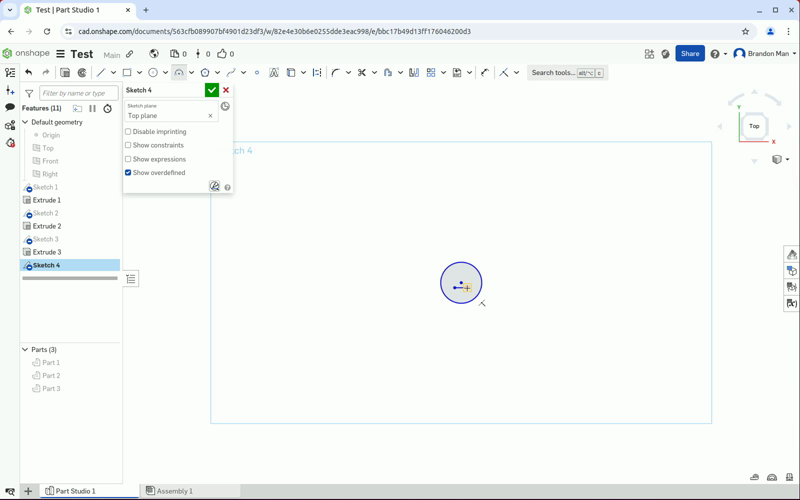
mouse_move(467, 278)
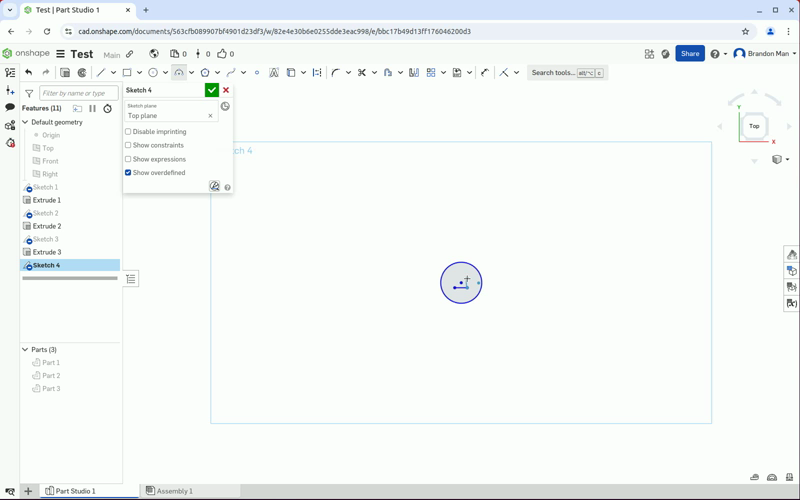
click(467, 278)
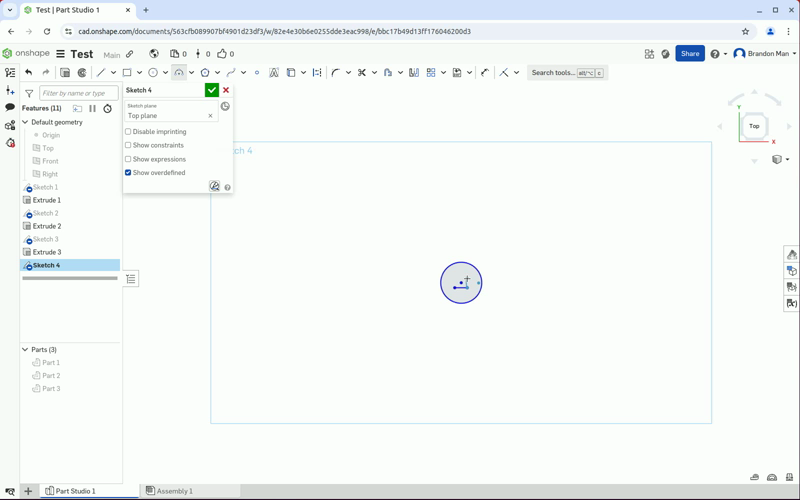
mouse_move(468, 282)
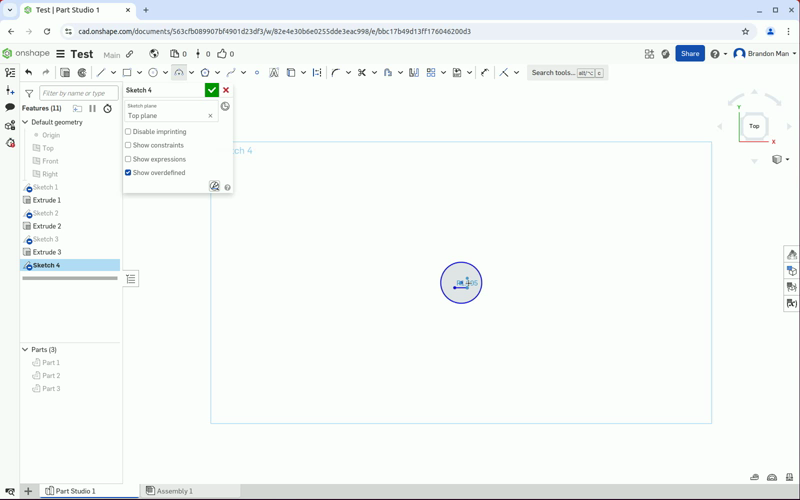
click(468, 282)
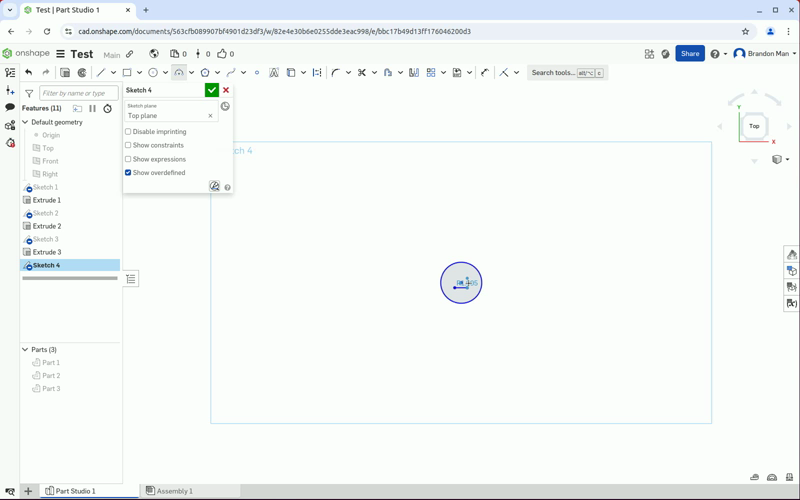
key_up(shift)
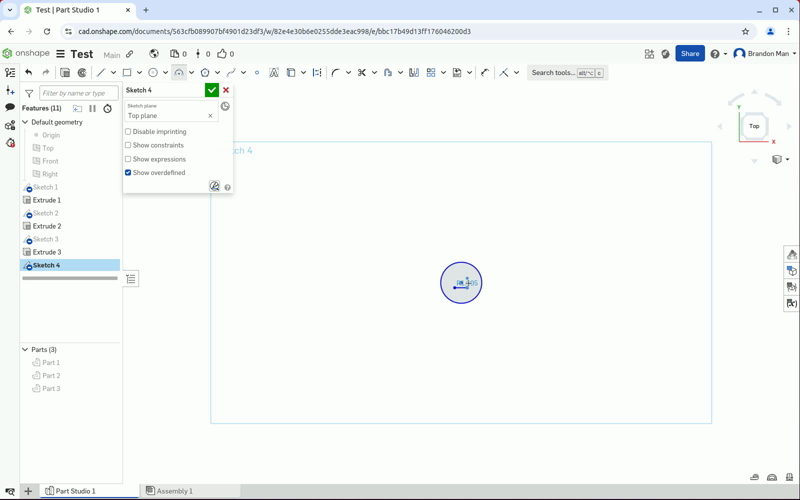
key(esc)
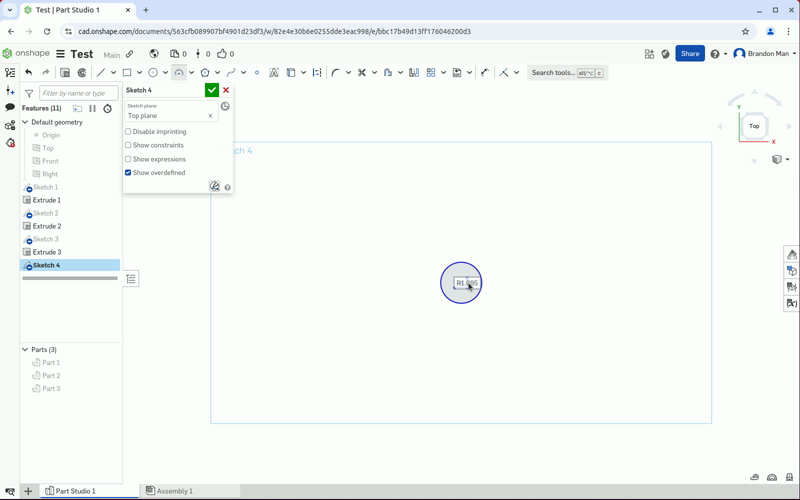
key(l)
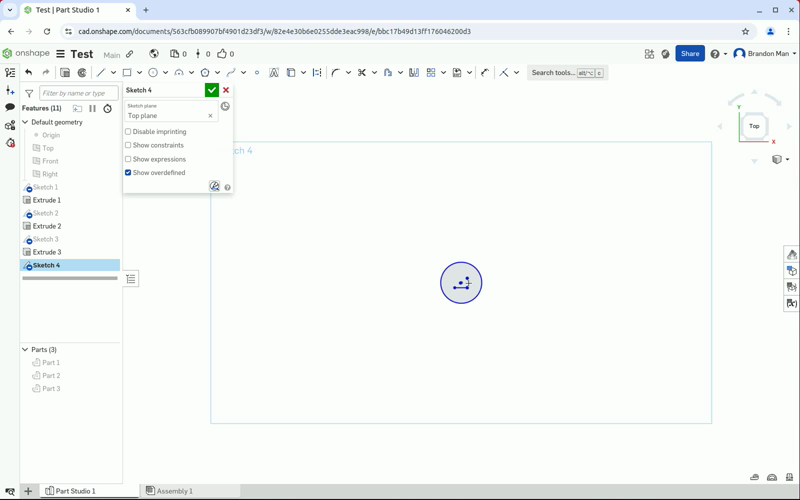
mouse_move(467, 278)
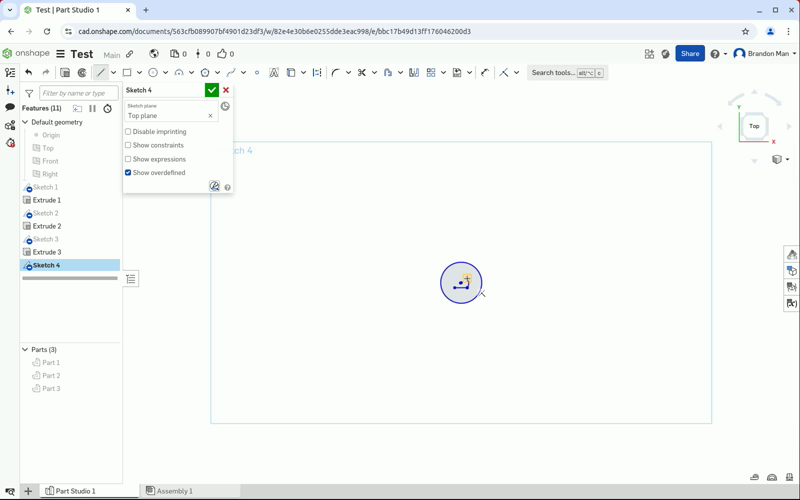
click(467, 278)
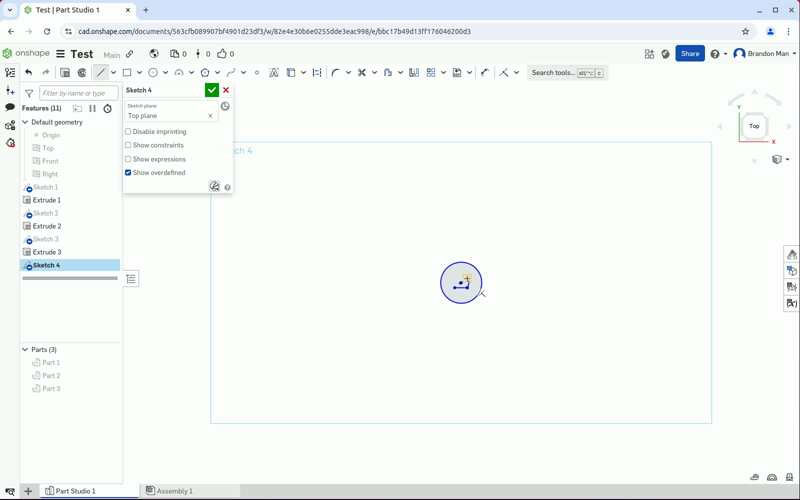
key_down(shift)
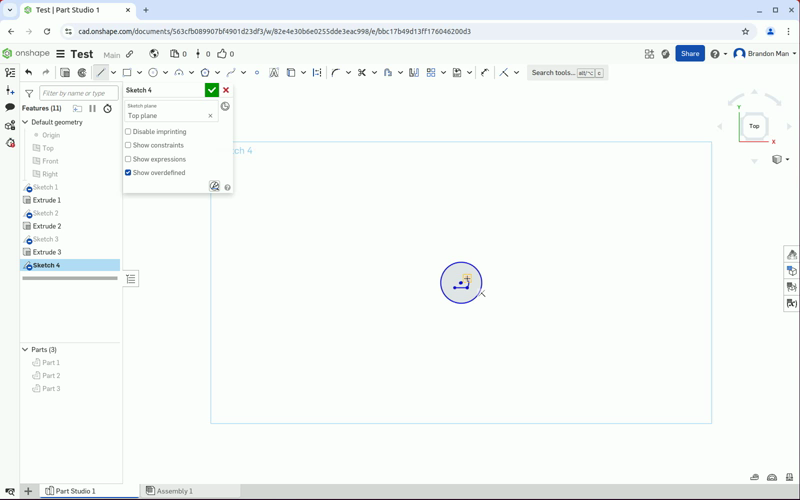
mouse_move(497, 278)
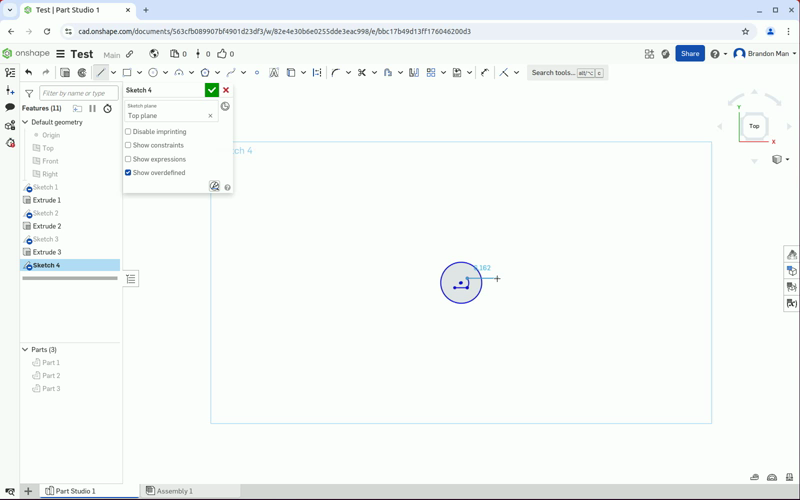
mouse_move(454, 278)
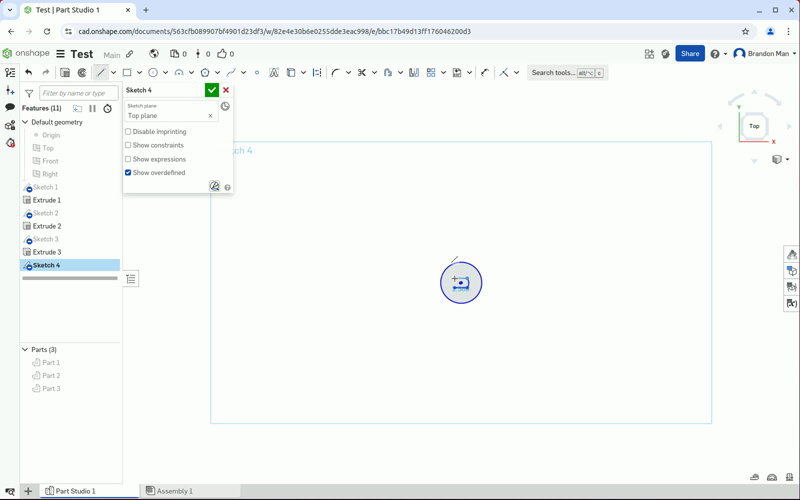
click(454, 278)
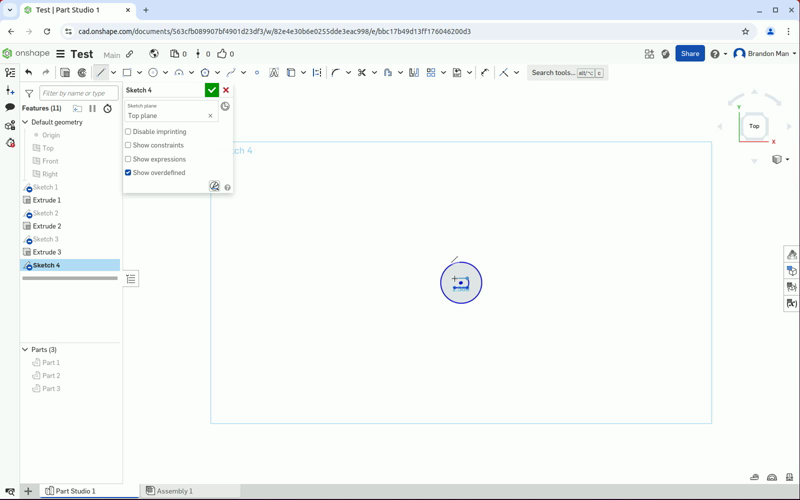
key_up(shift)
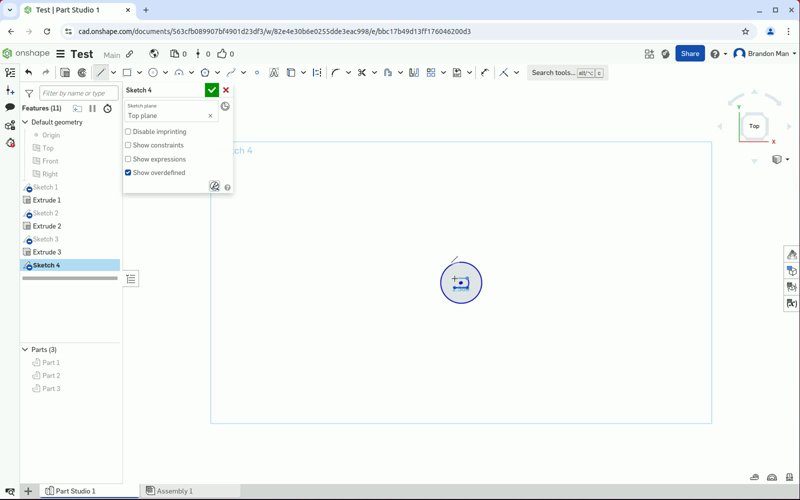
key(esc)
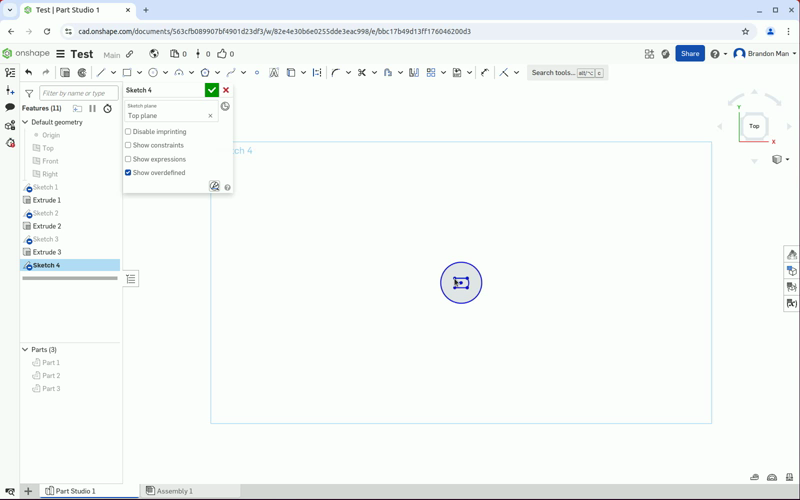
key(a)
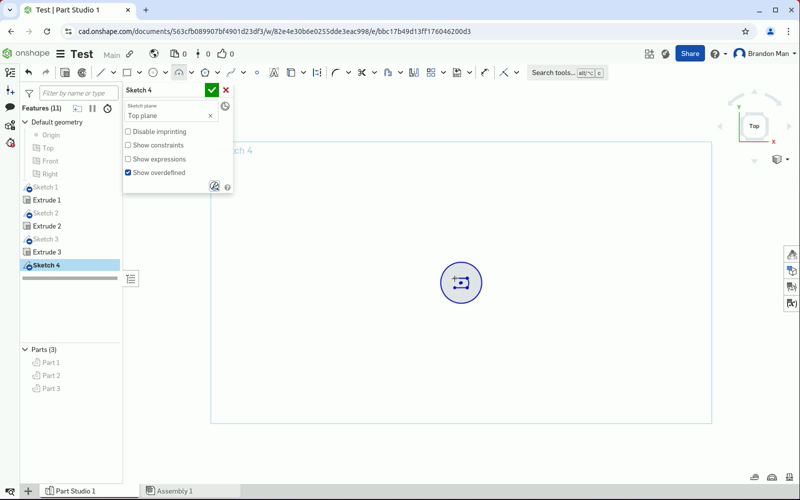
mouse_move(454, 278)
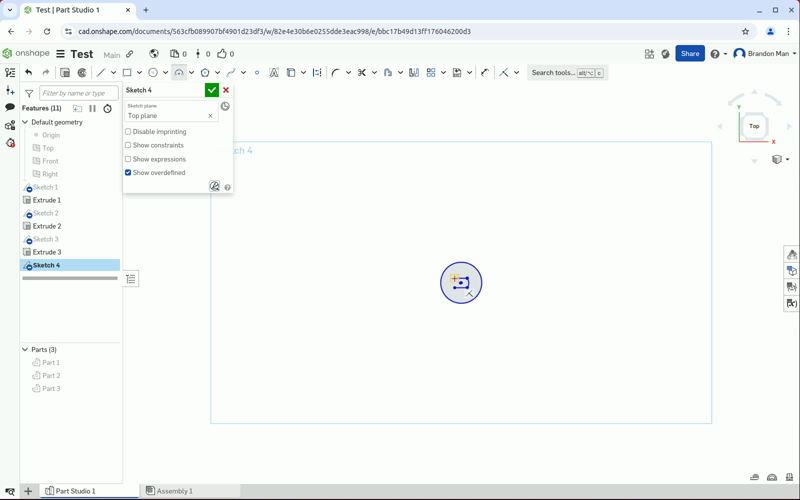
click(454, 278)
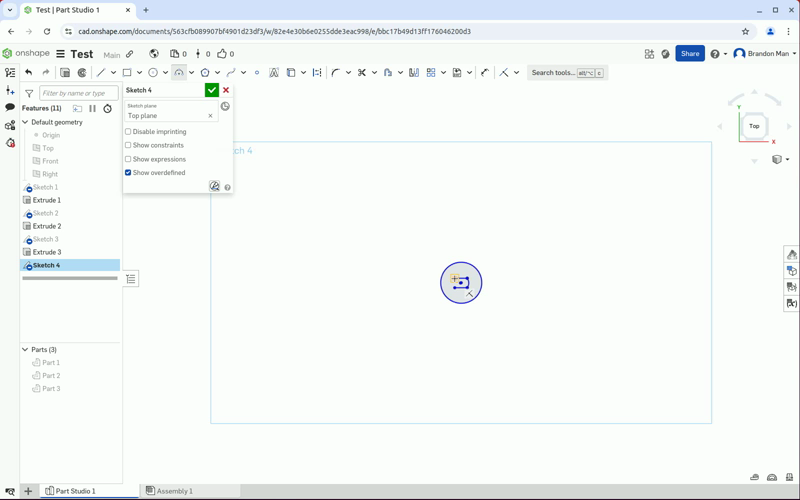
mouse_move(454, 287)
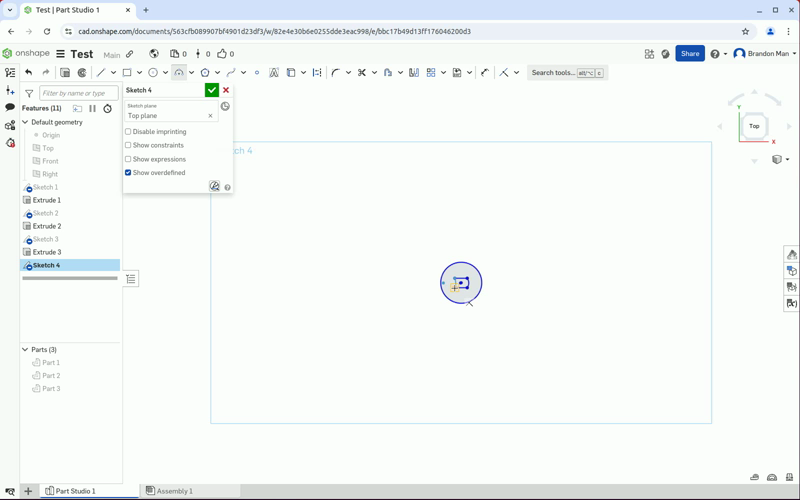
click(454, 287)
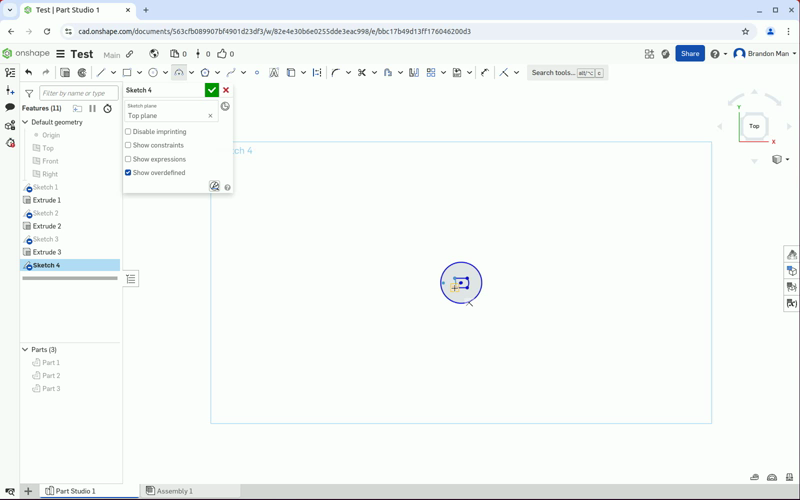
key_down(shift)
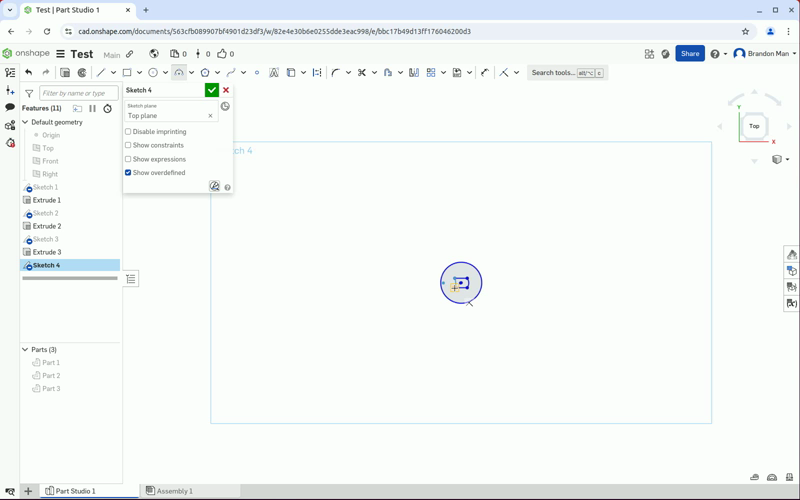
mouse_move(453, 282)
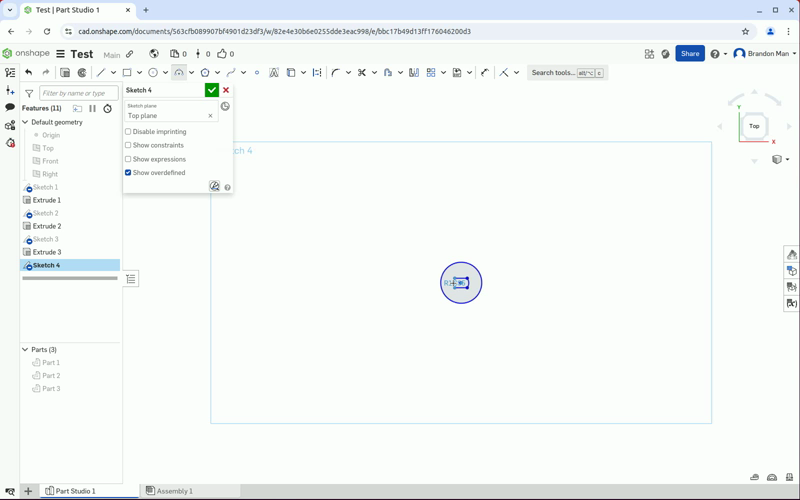
click(453, 282)
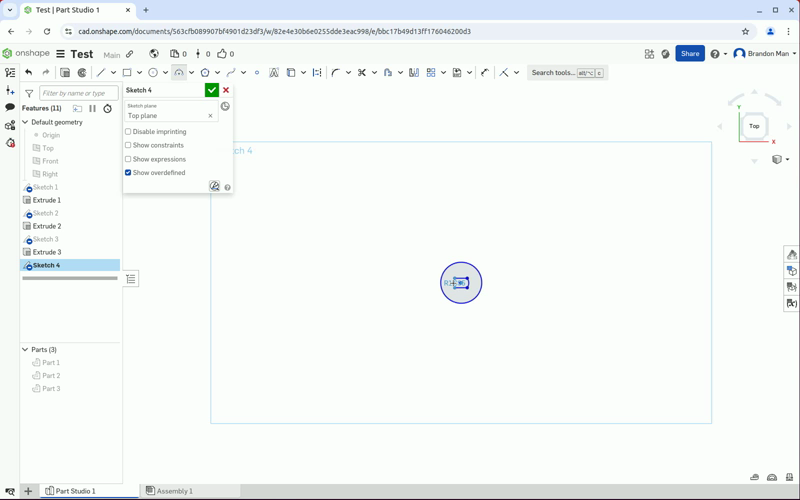
key_up(shift)
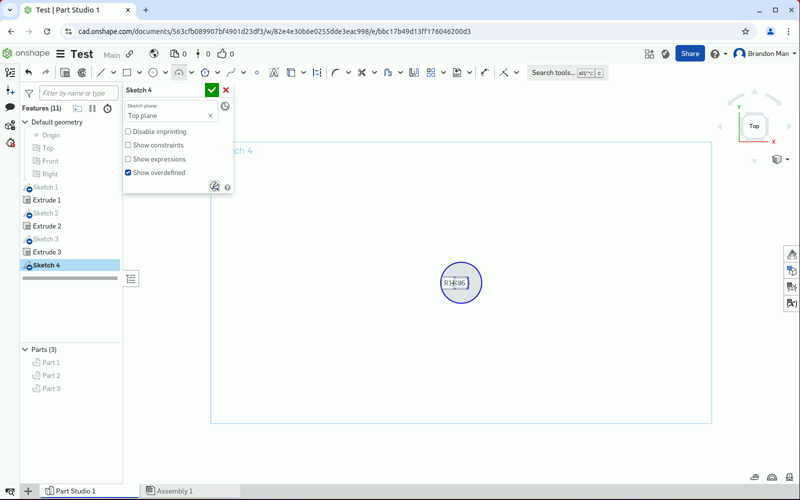
key(esc)
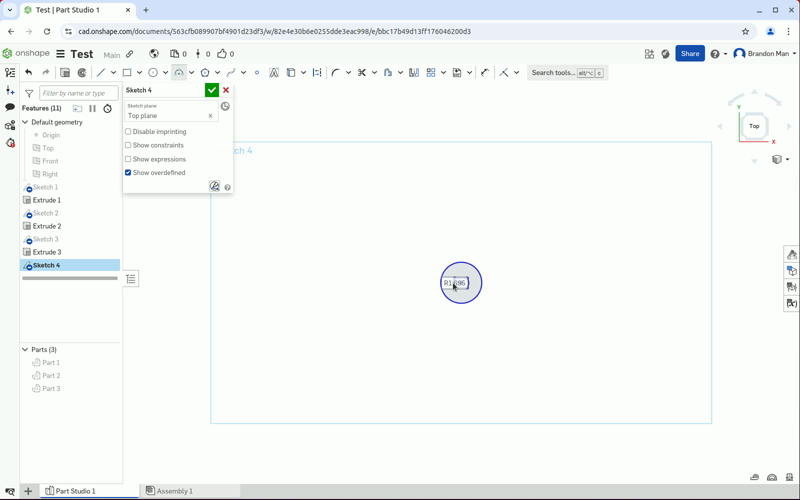
mouse_move(471, 287)
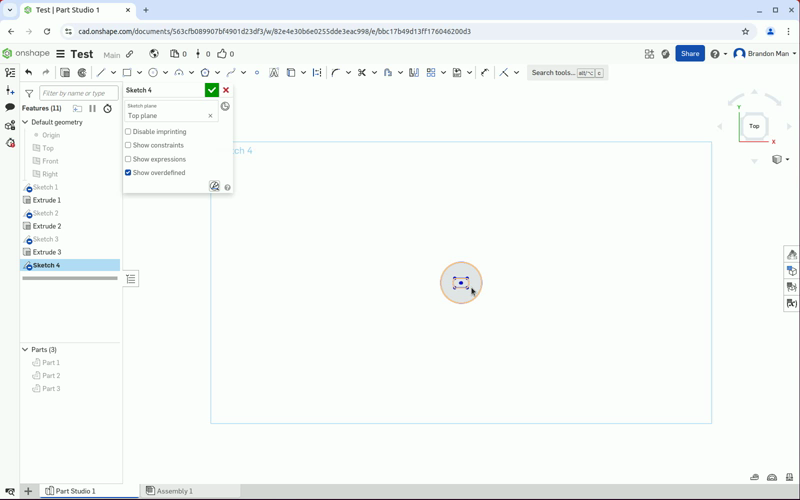
scroll(6)
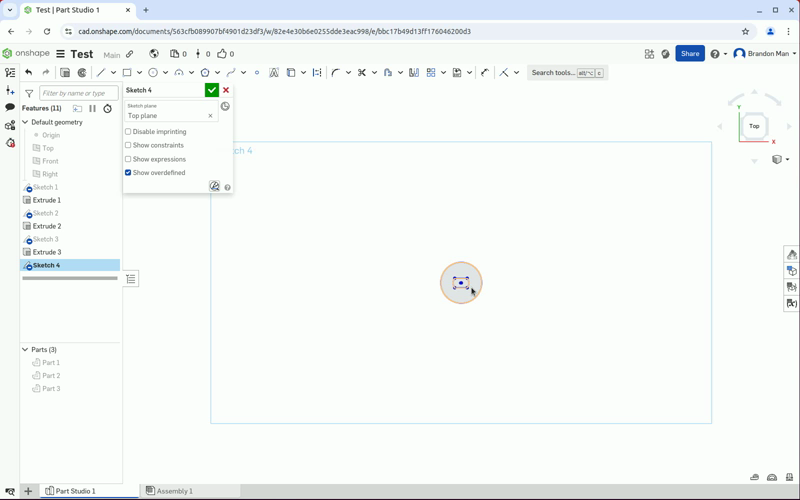
scroll(6)
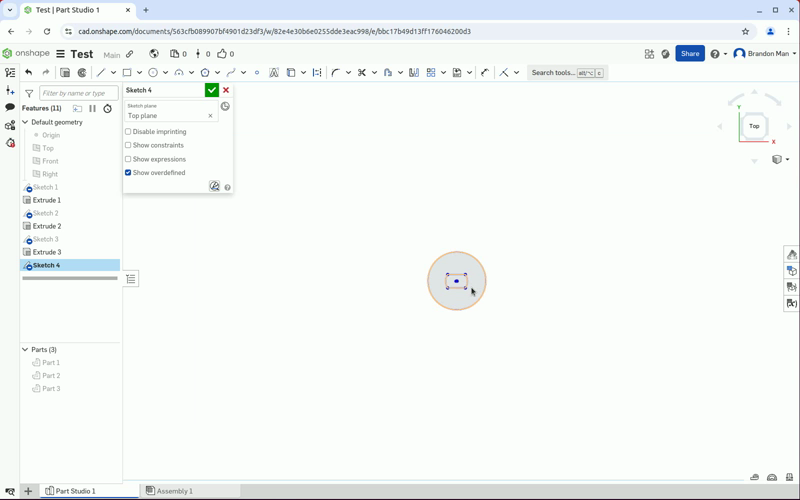
scroll(6)
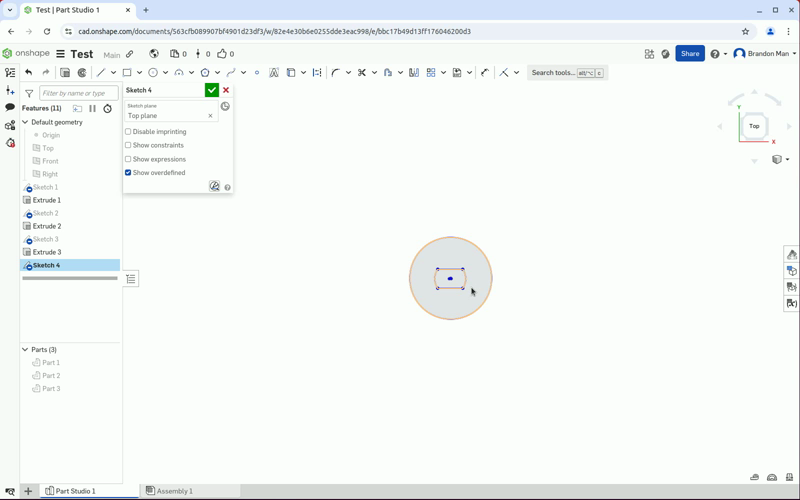
scroll(6)
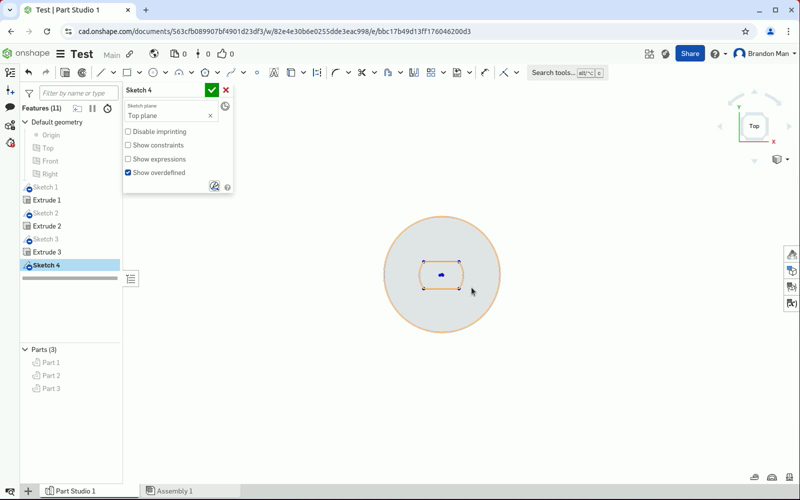
scroll(6)
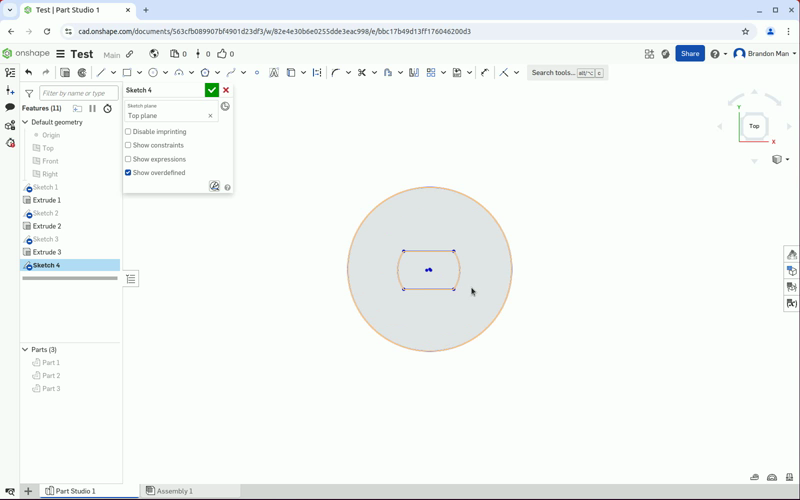
scroll(6)
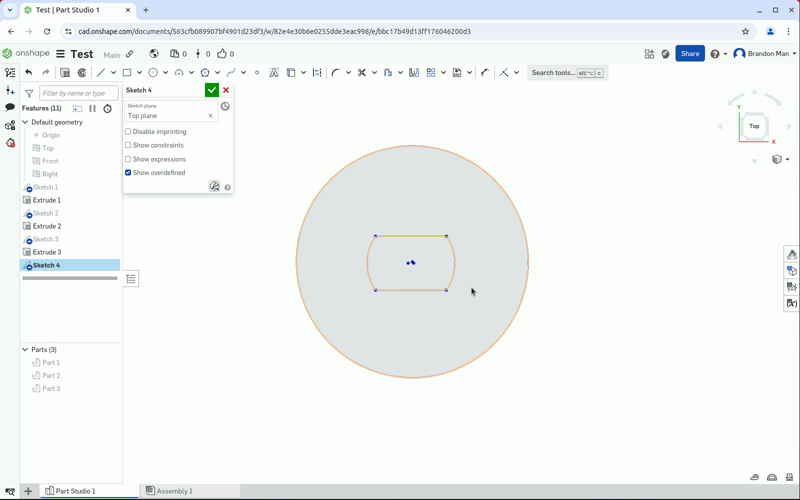
scroll(6)
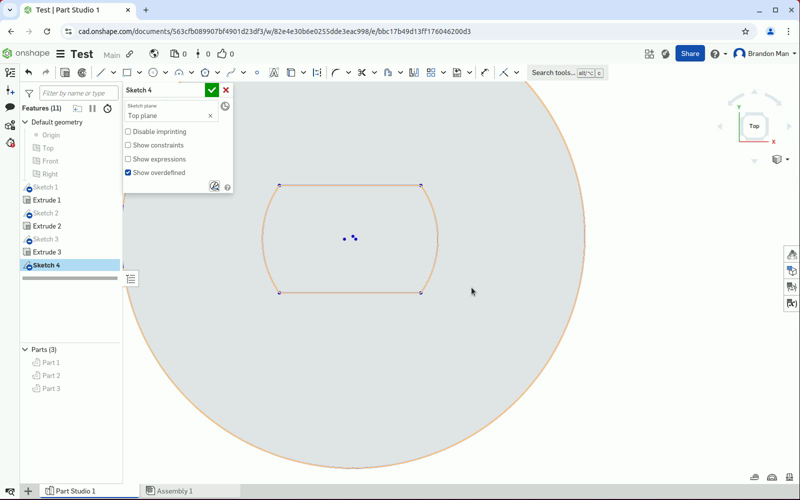
click(471, 287)
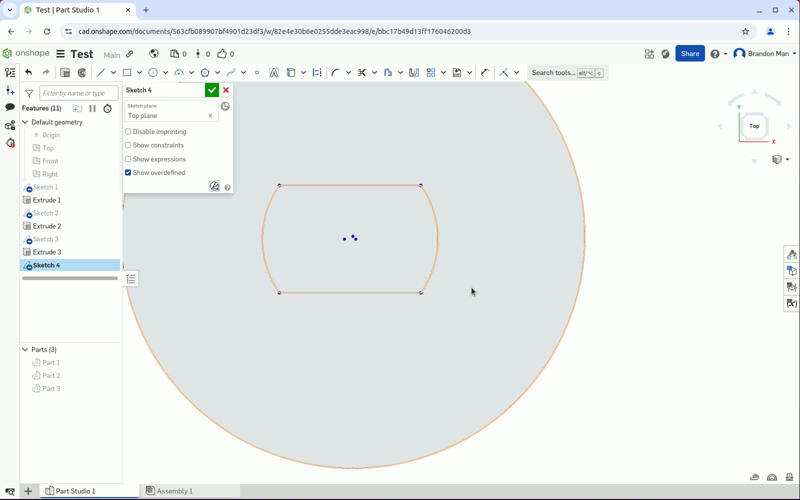
scroll(-6)
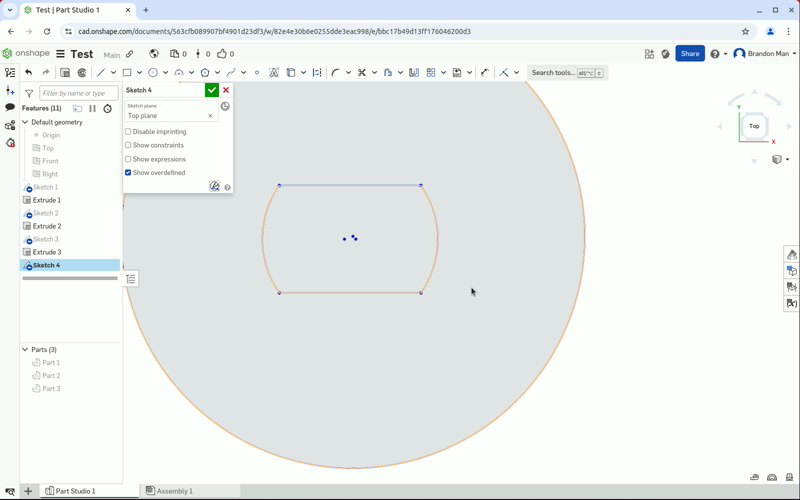
scroll(-6)
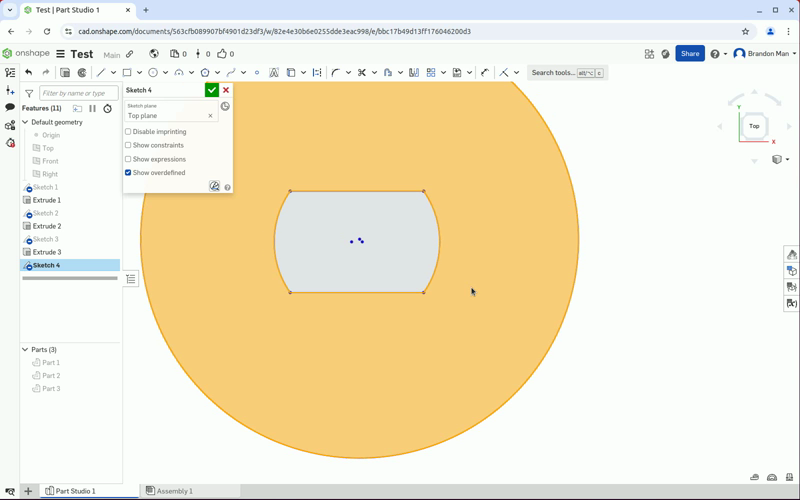
scroll(-6)
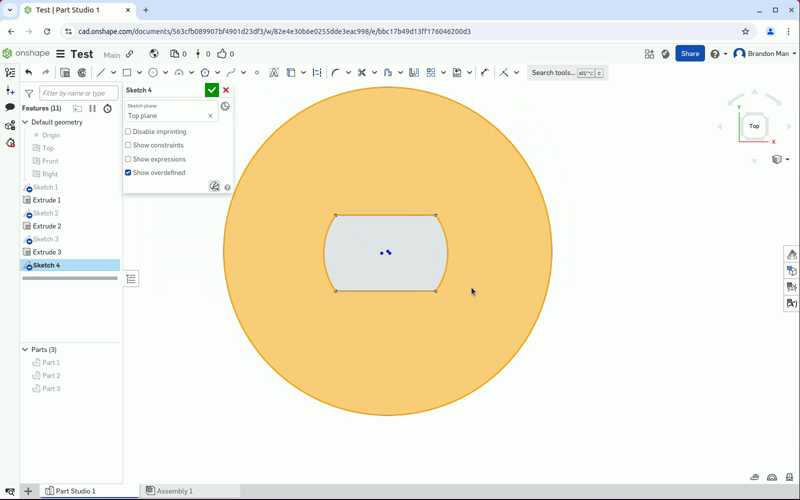
scroll(-6)
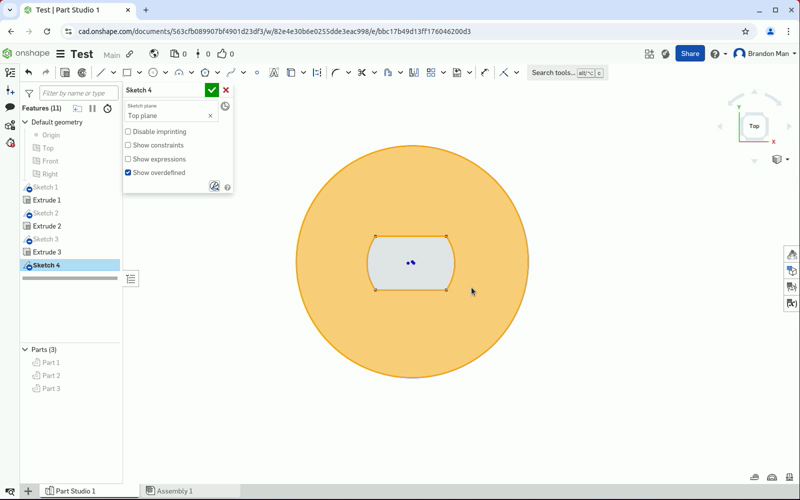
scroll(-6)
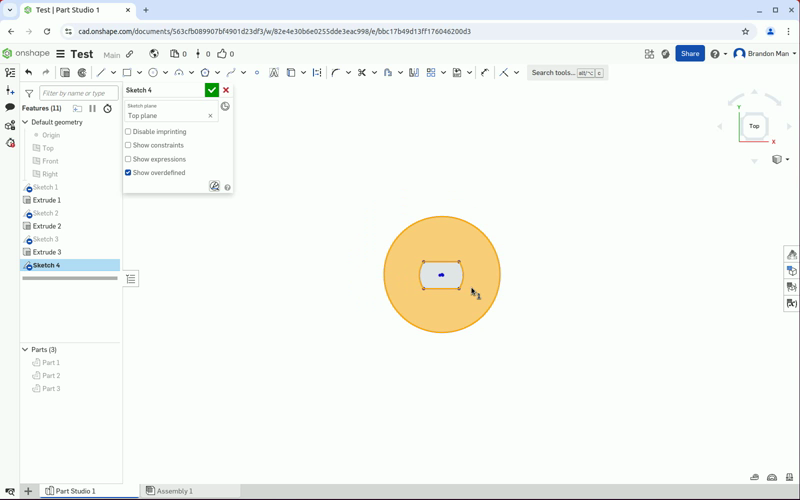
scroll(-6)
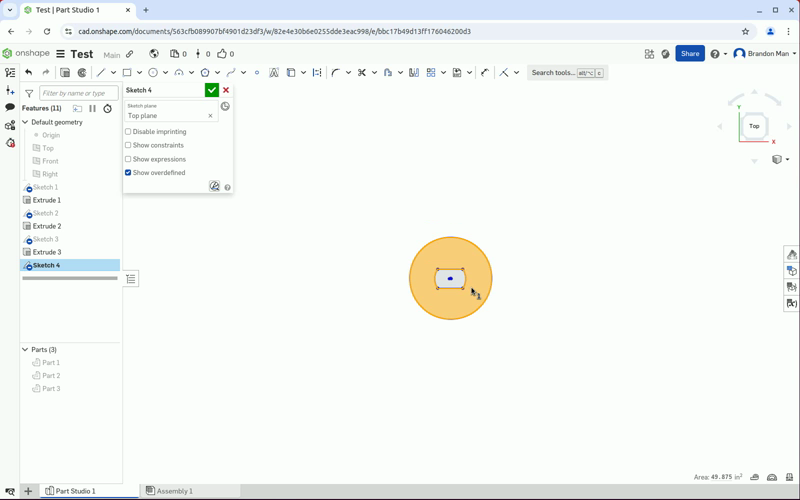
scroll(-6)
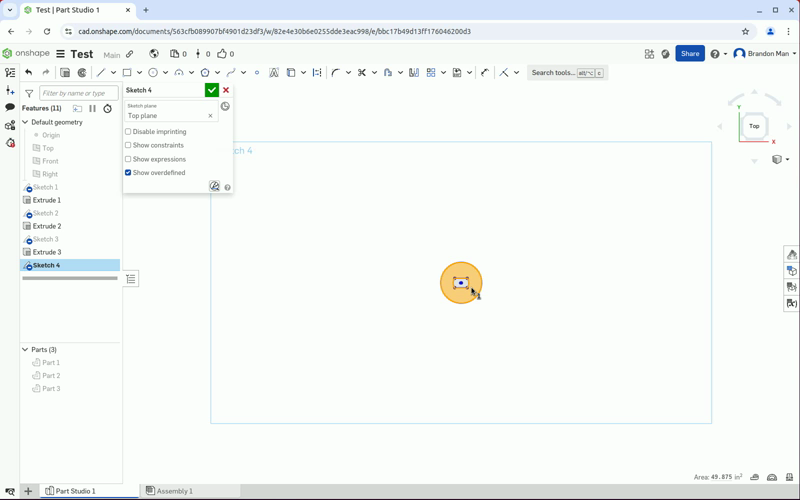
mouse_move(73, 352)
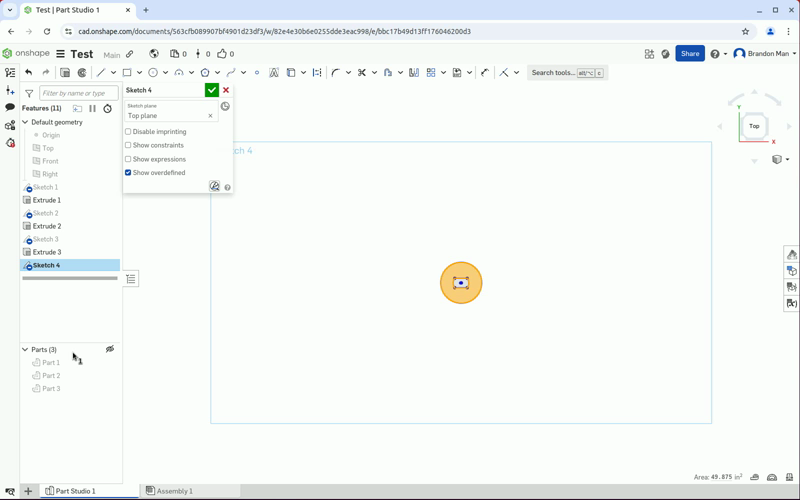
key(shift+y)
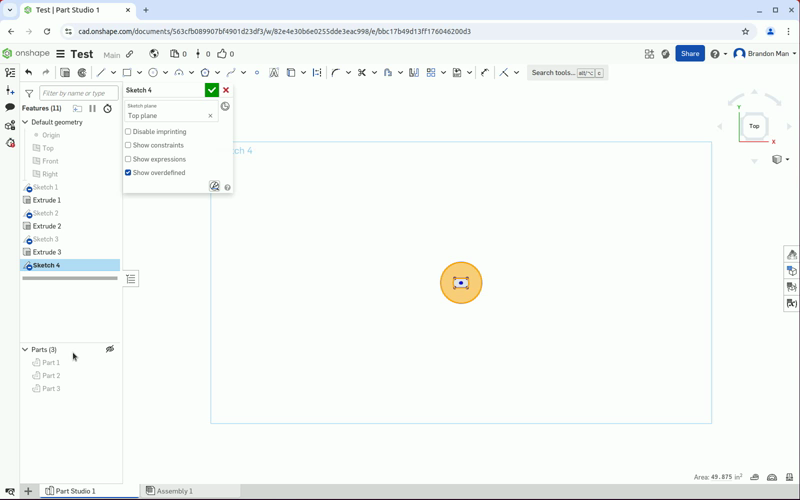
key(shift+e)
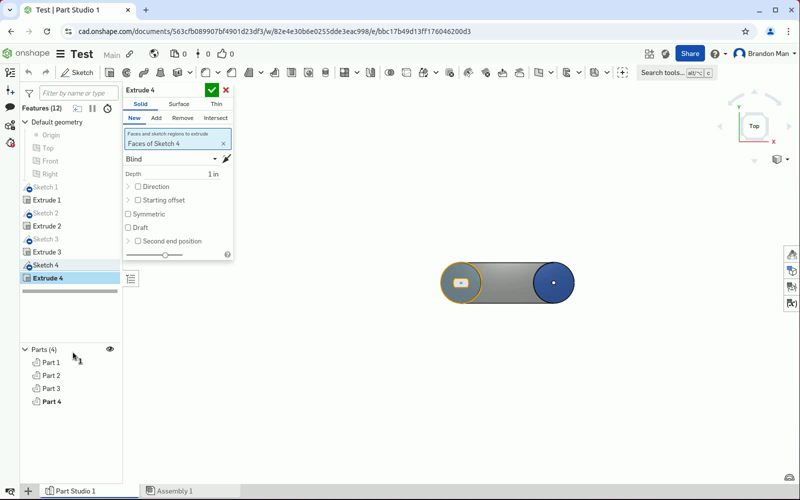
mouse_move(143, 106)
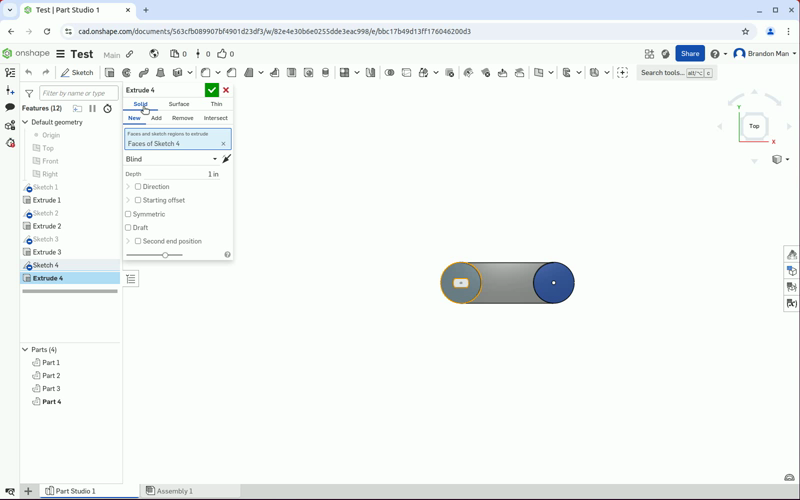
click(143, 106)
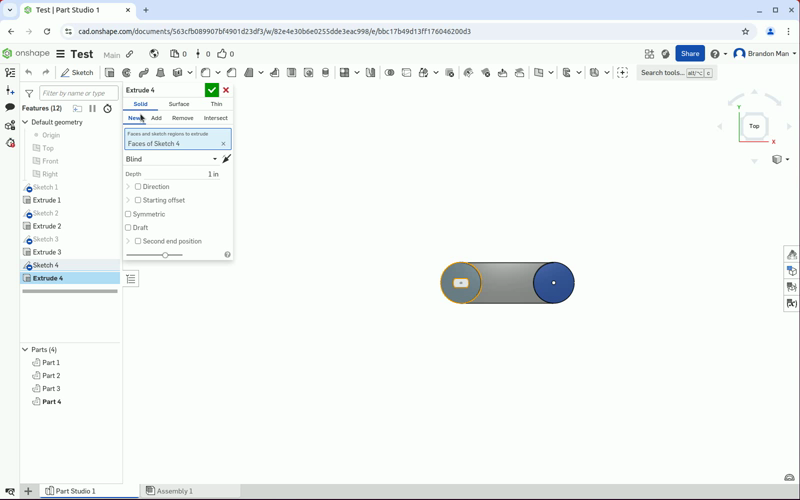
mouse_move(137, 120)
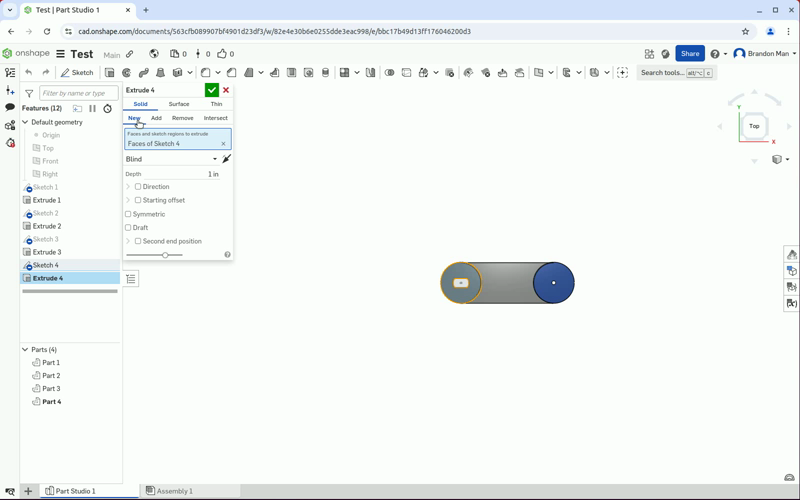
click(137, 120)
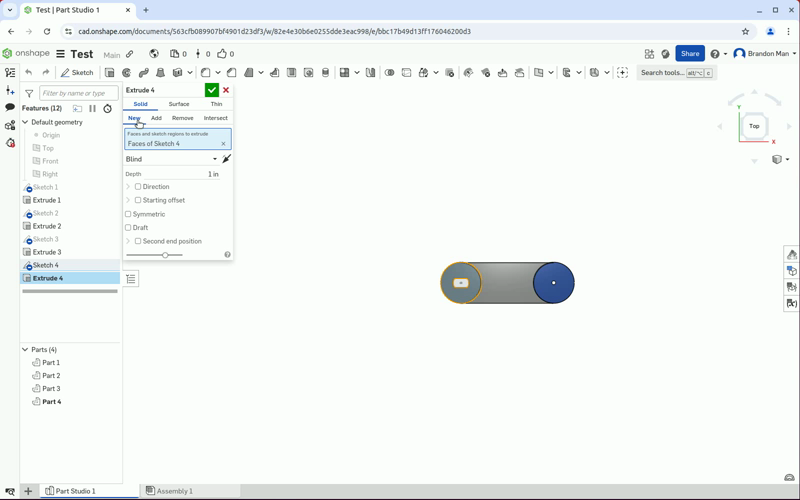
key(tab, 4)
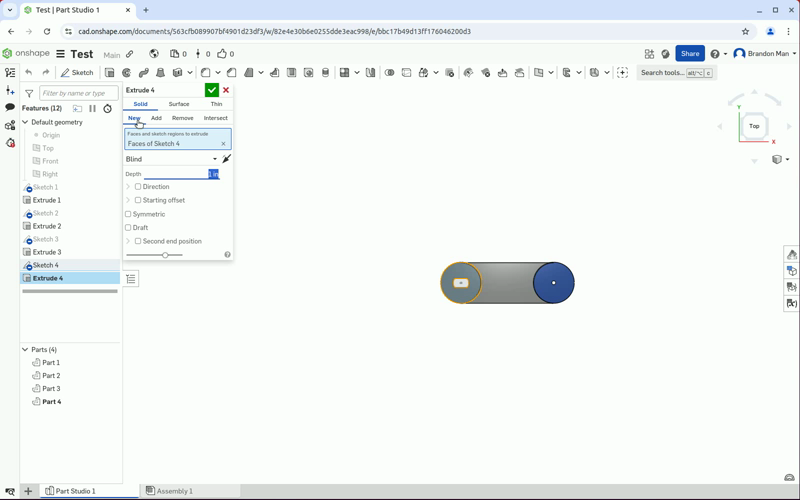
text(-6.258)
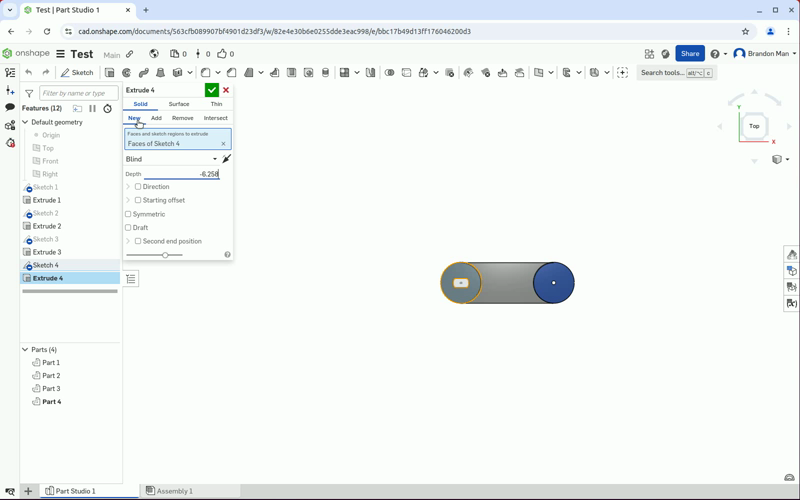
key(enter)
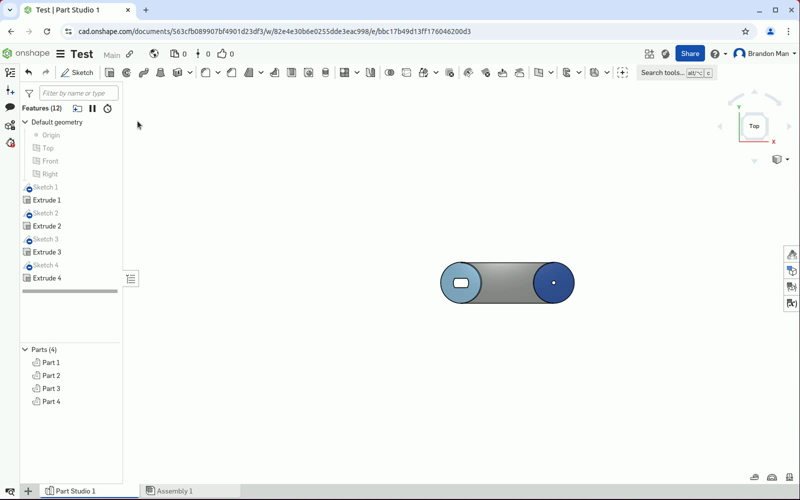
key(shift+h)
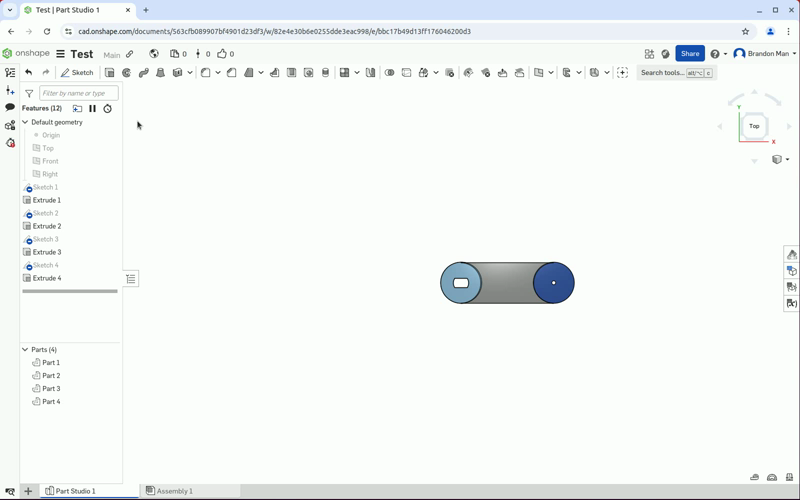
key(shift+h)
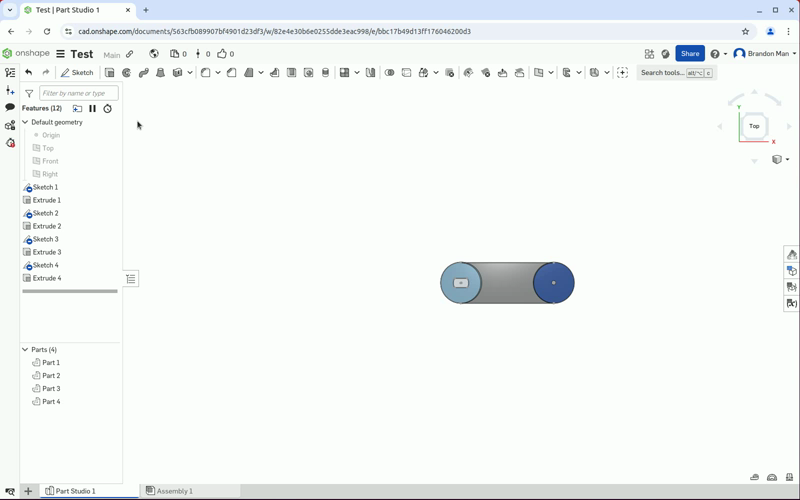
key(shift+7)
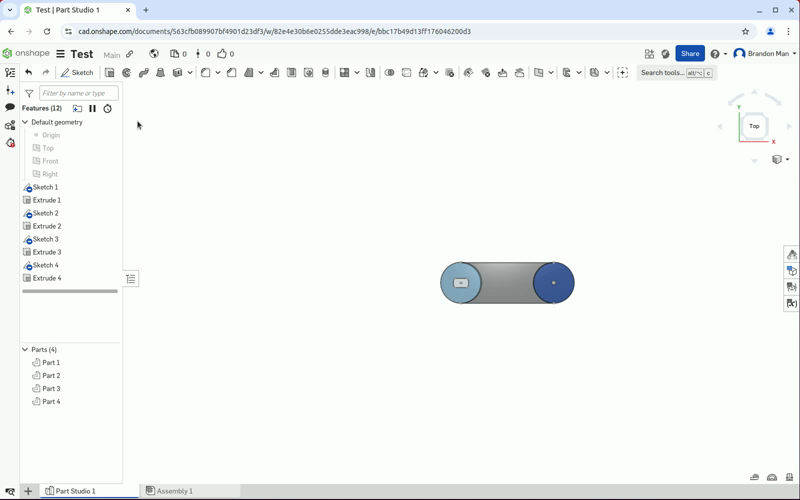
key(up, 3)
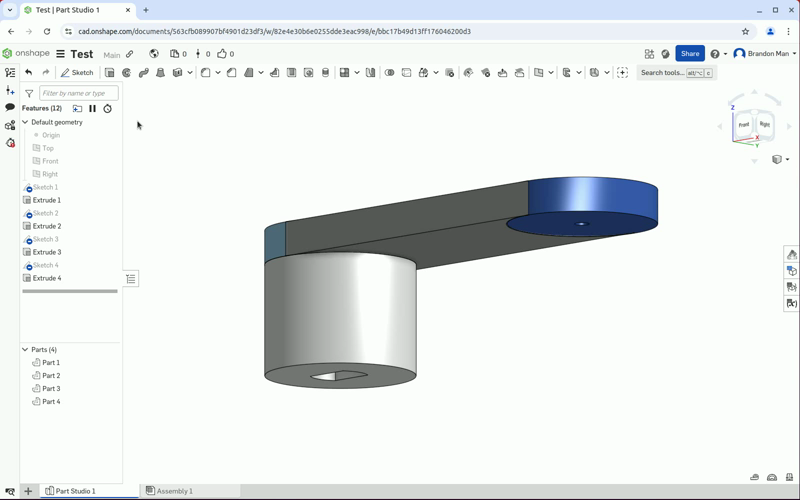
key(left, 3)
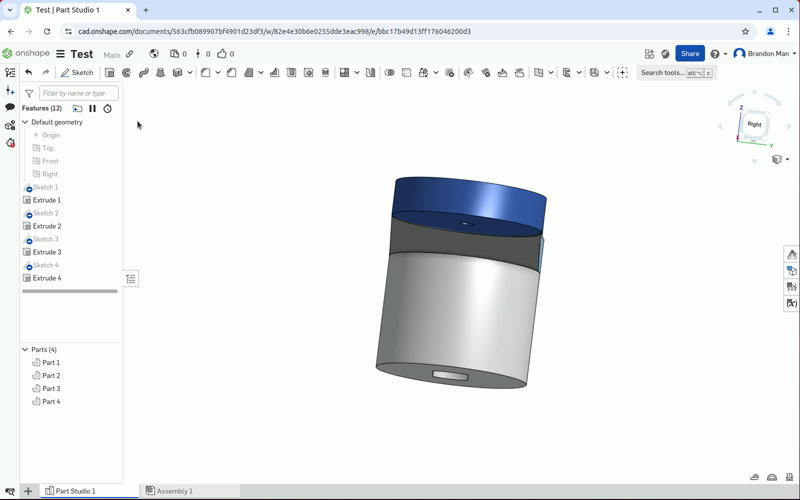
key(right, 3)
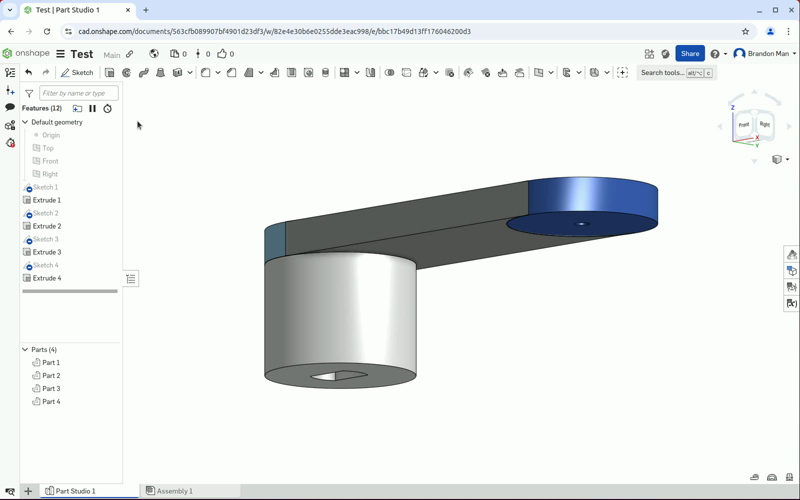
key(down, 3)
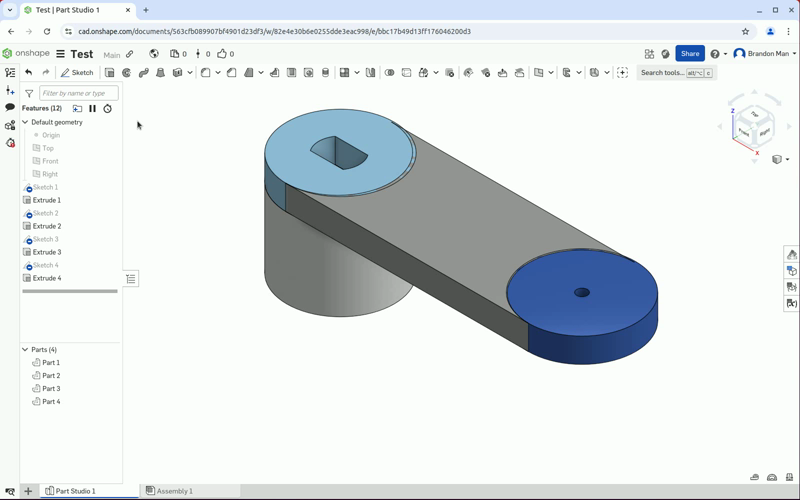
mouse_move(73, 189)
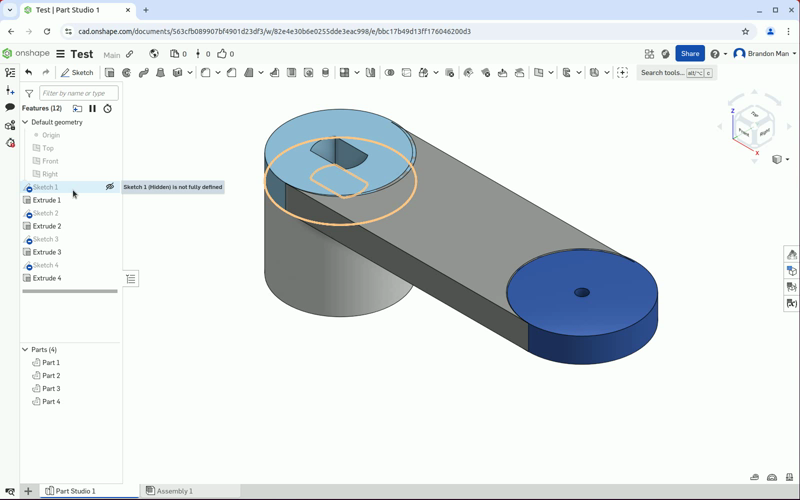
click(73, 189)